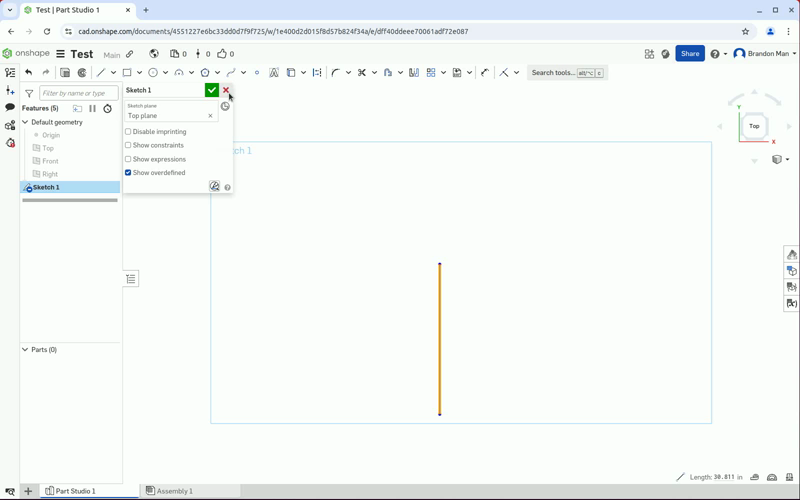
key(shift+h)
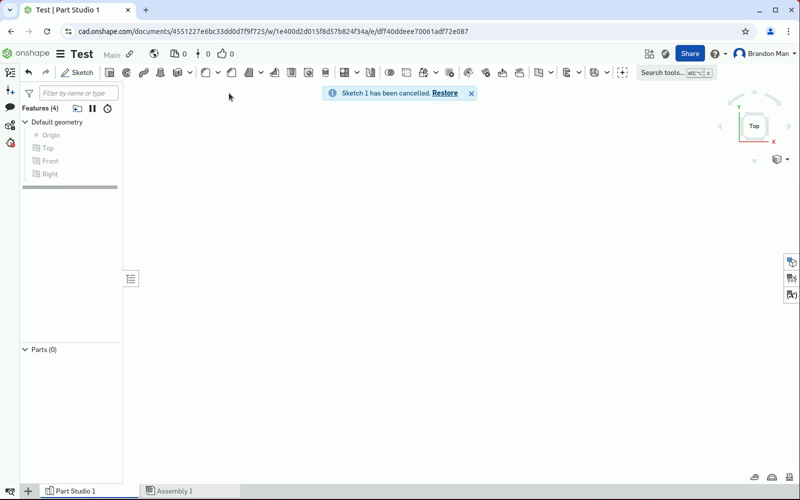
mouse_move(73, 352)
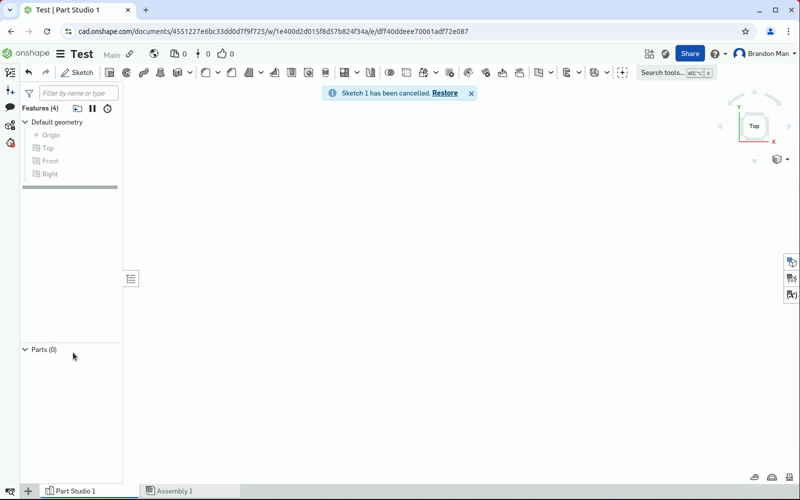
key(y)
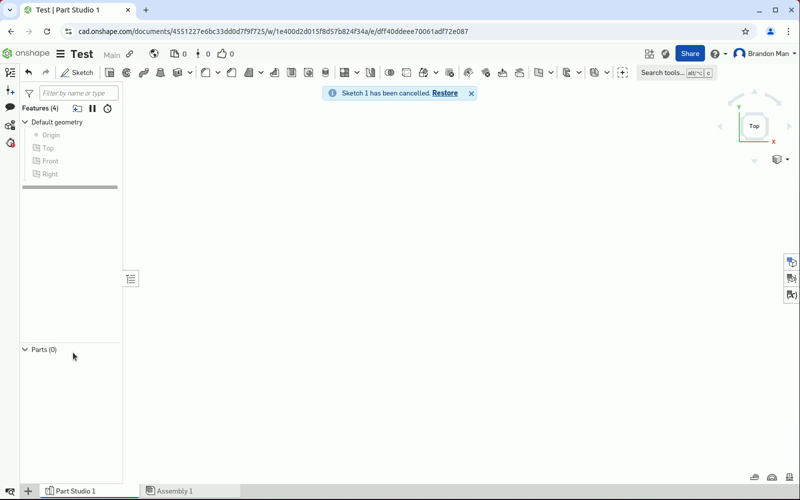
key(shift+p)
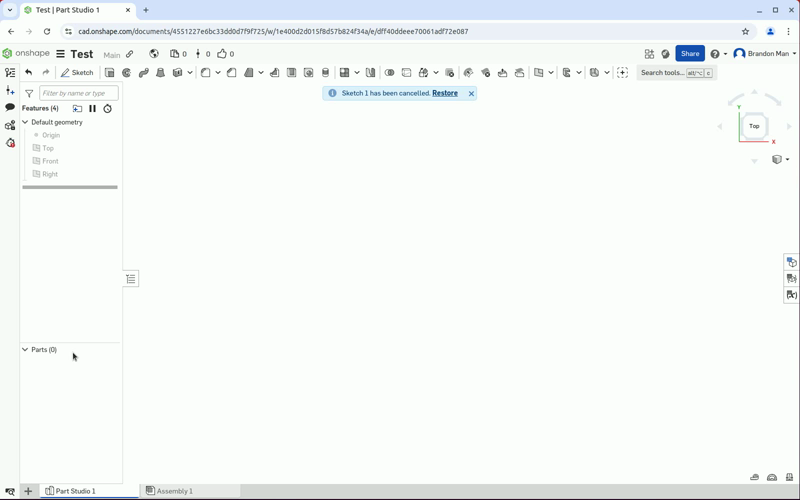
key(space)
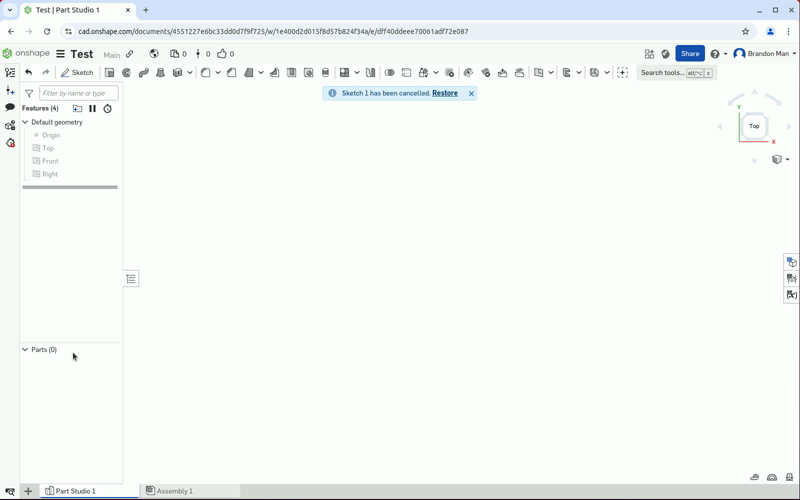
key_down(shift)
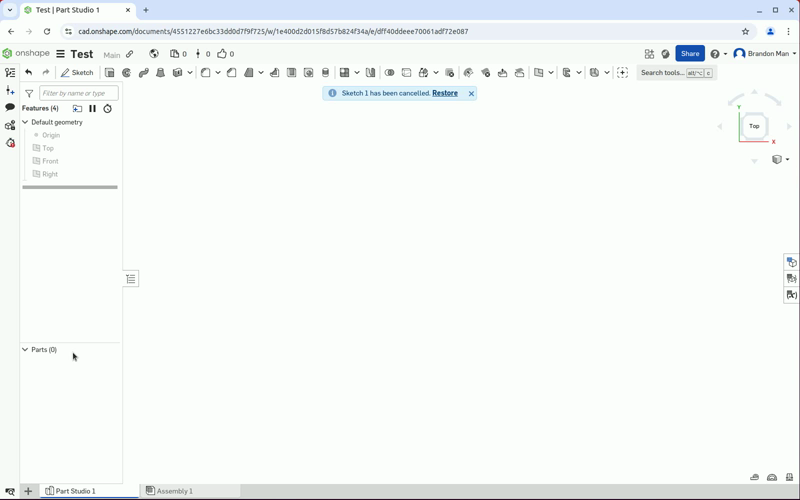
key(up)
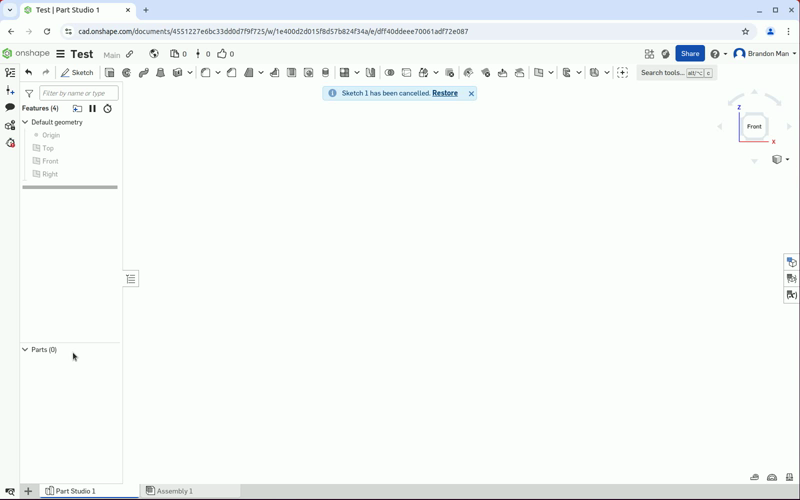
key_up(shift)
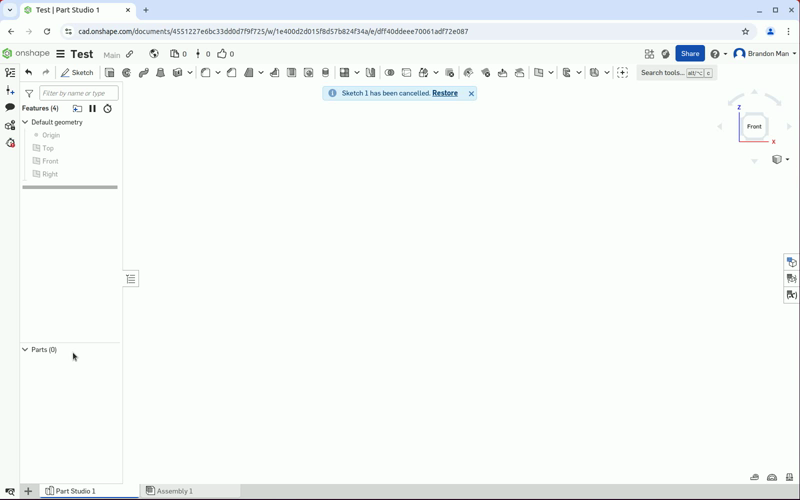
key(space)
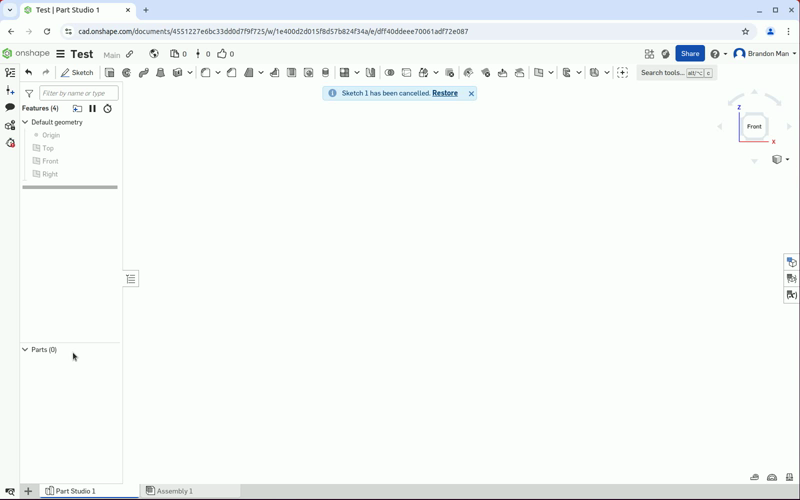
key_down(shift)
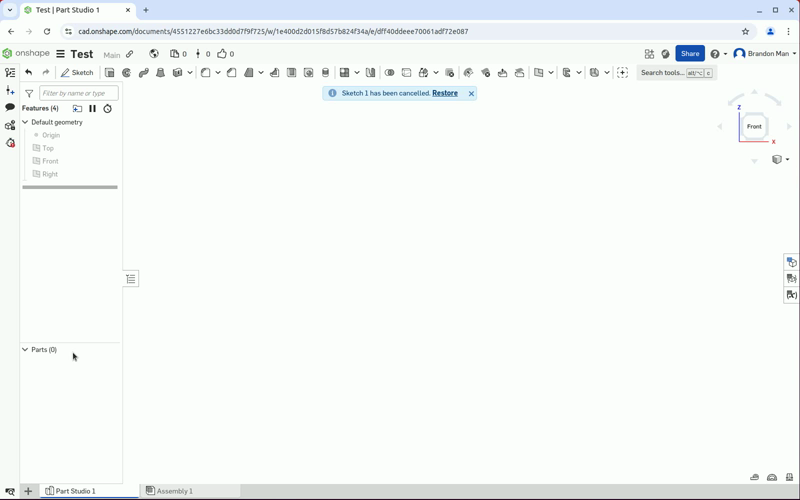
key(left)
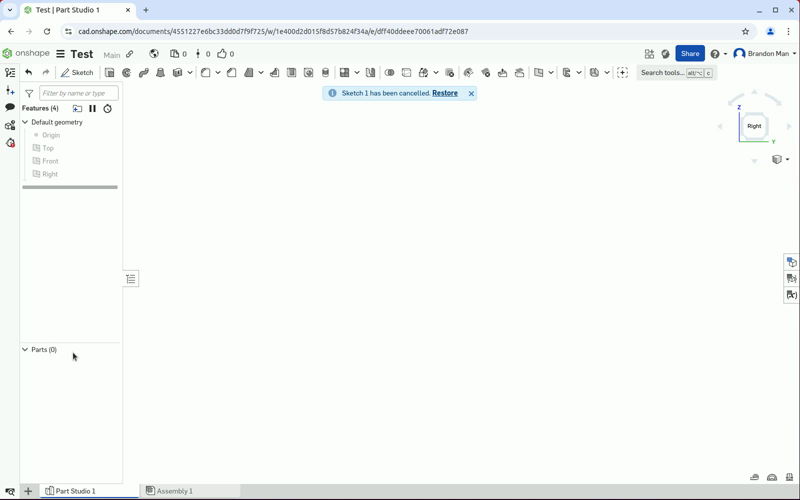
key_up(shift)
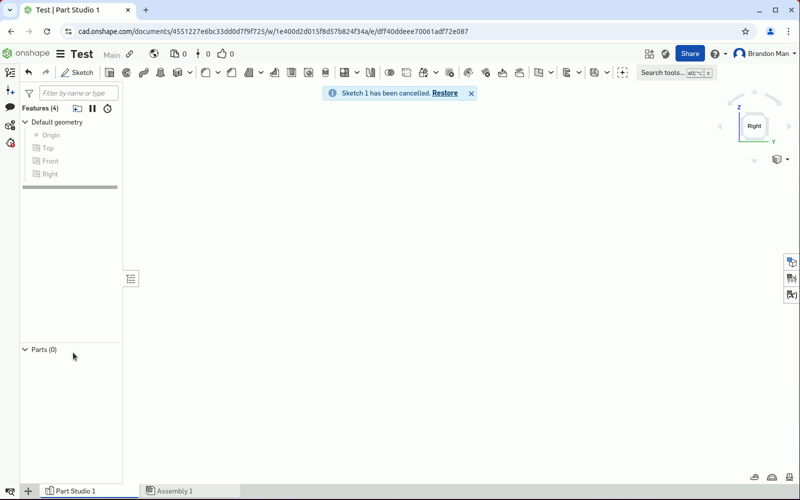
mouse_move(73, 352)
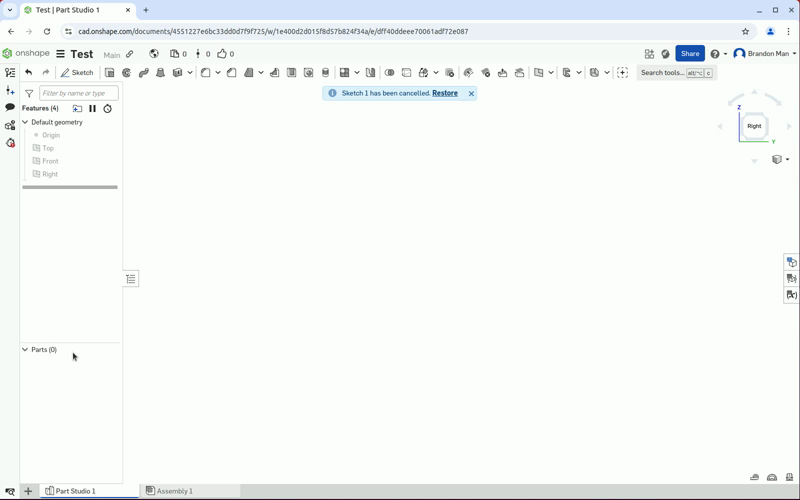
key(shift+y)
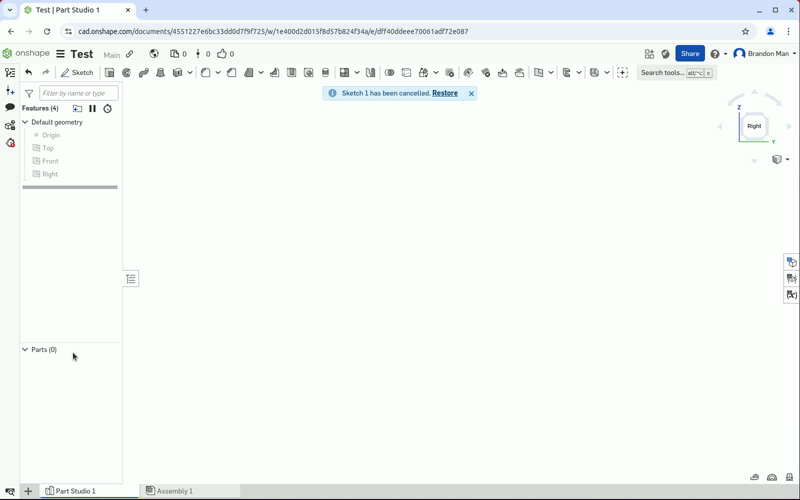
key(shift+s)
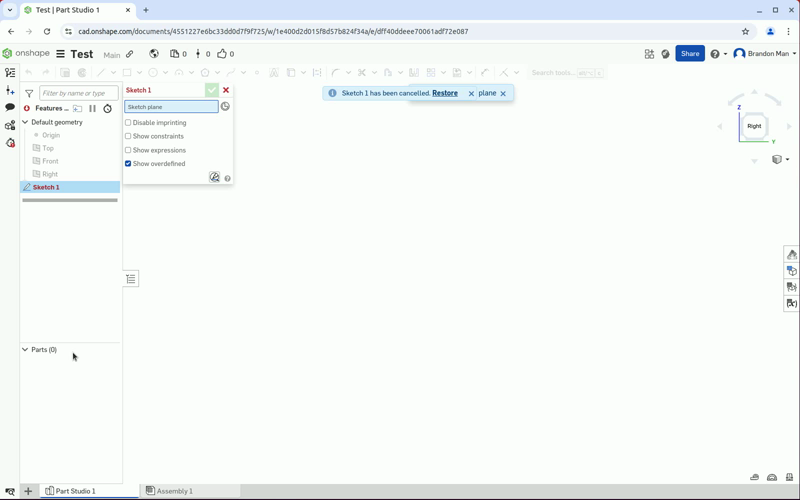
mouse_move(73, 176)
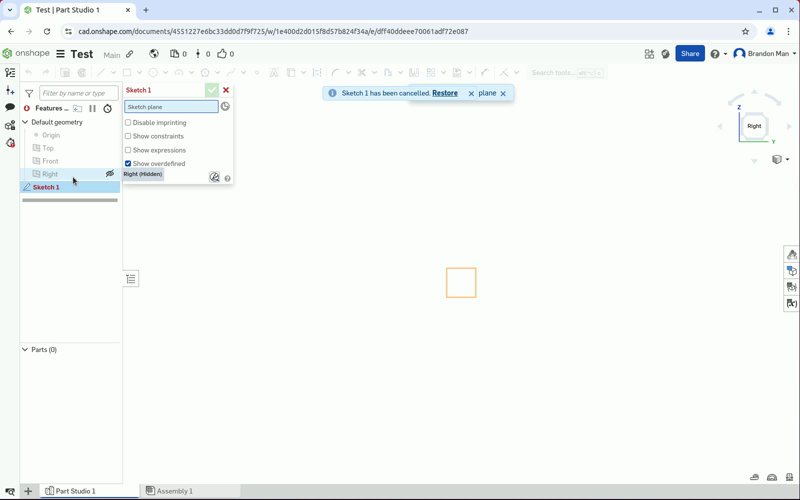
click(73, 176)
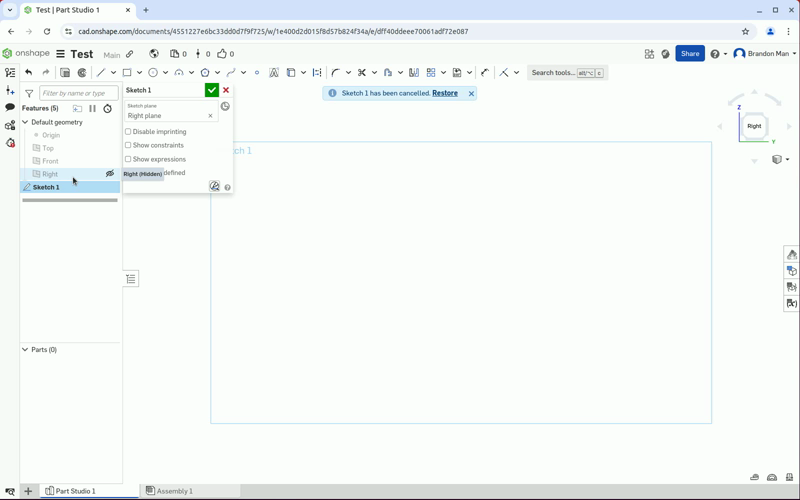
mouse_move(73, 352)
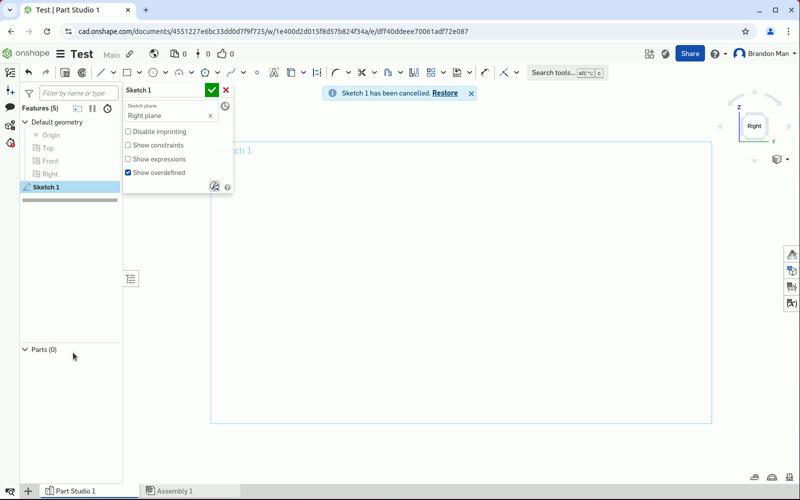
key(y)
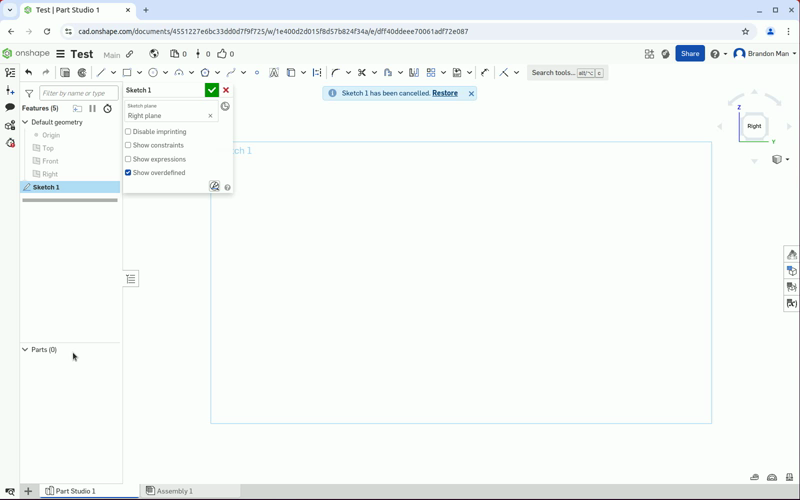
key(l)
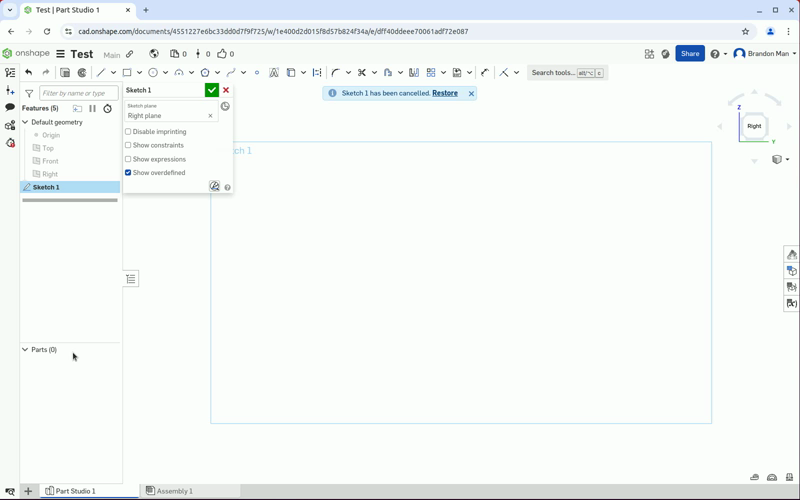
key_down(shift)
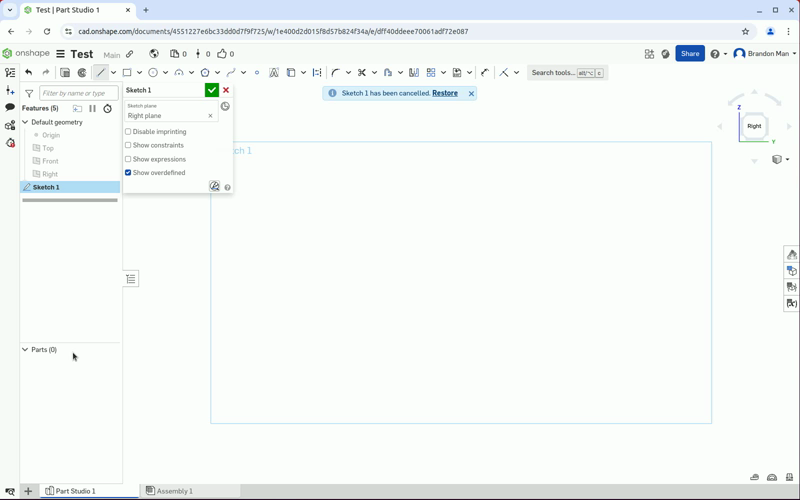
mouse_move(385, 282)
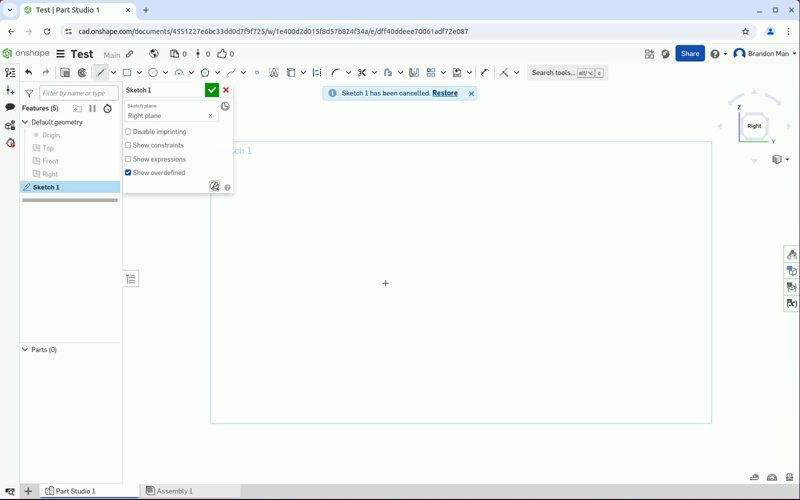
click(385, 282)
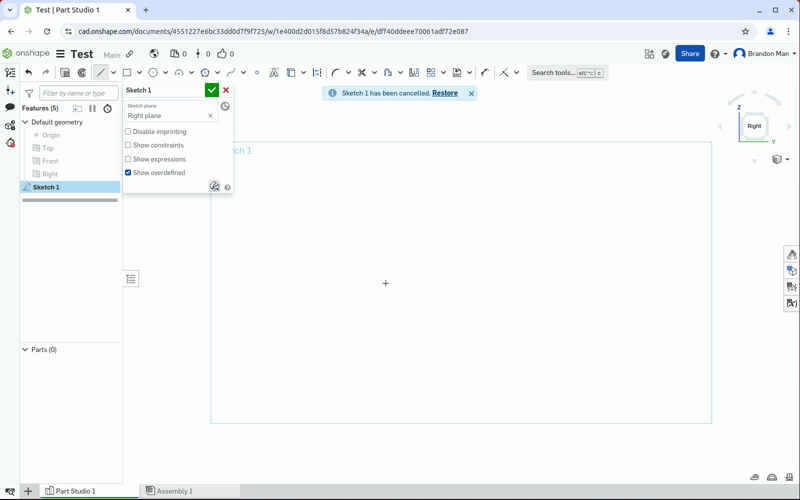
key_up(shift)
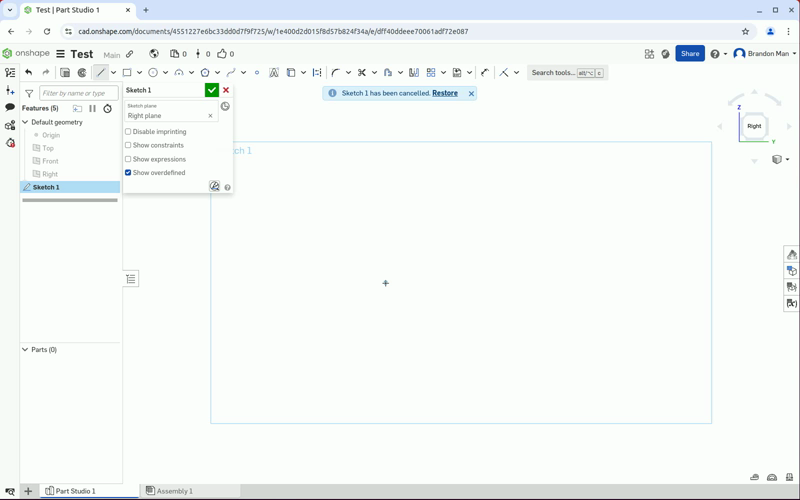
key_down(shift)
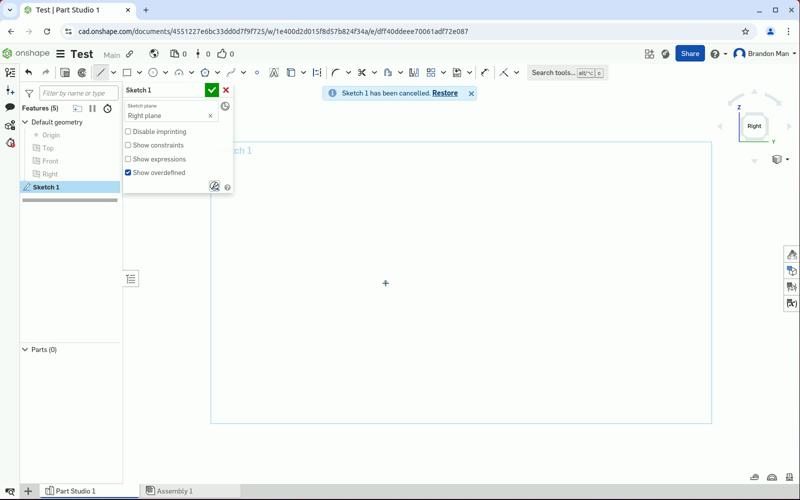
mouse_move(461, 282)
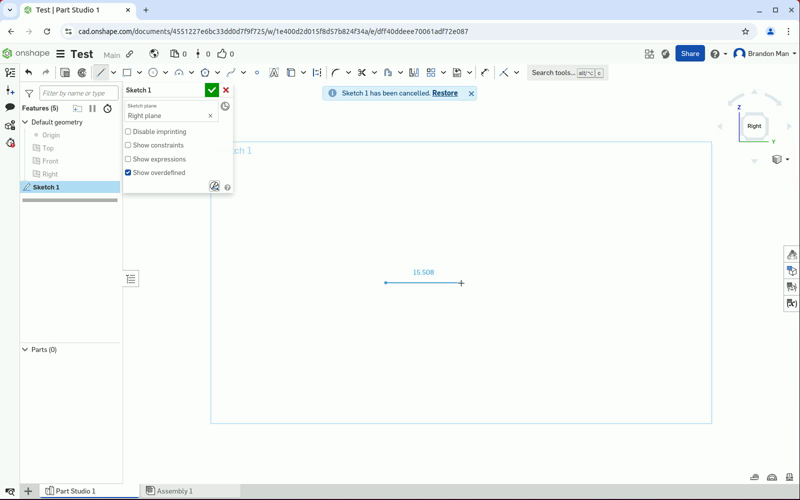
click(461, 282)
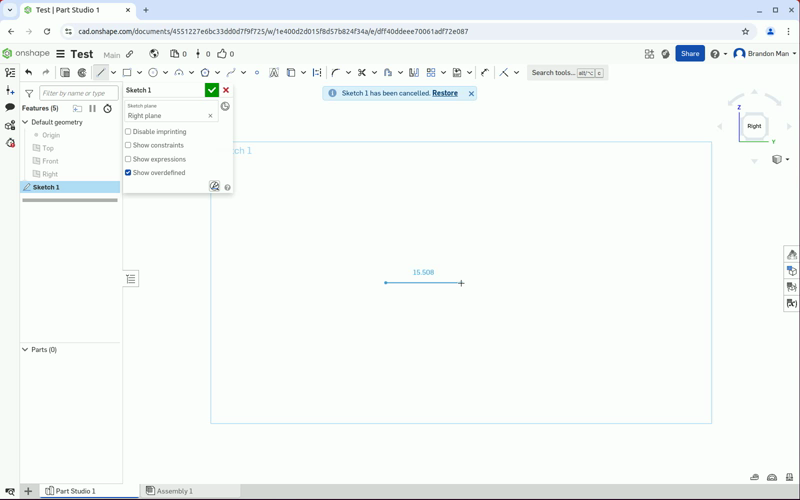
key_up(shift)
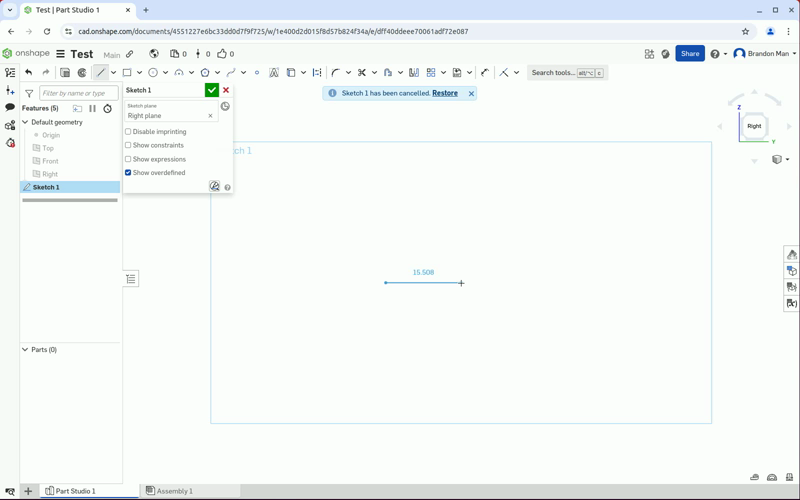
key_down(shift)
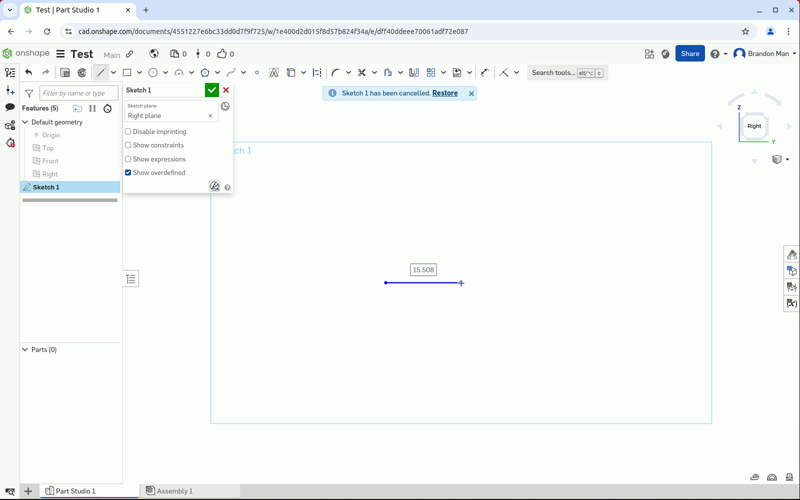
mouse_move(491, 282)
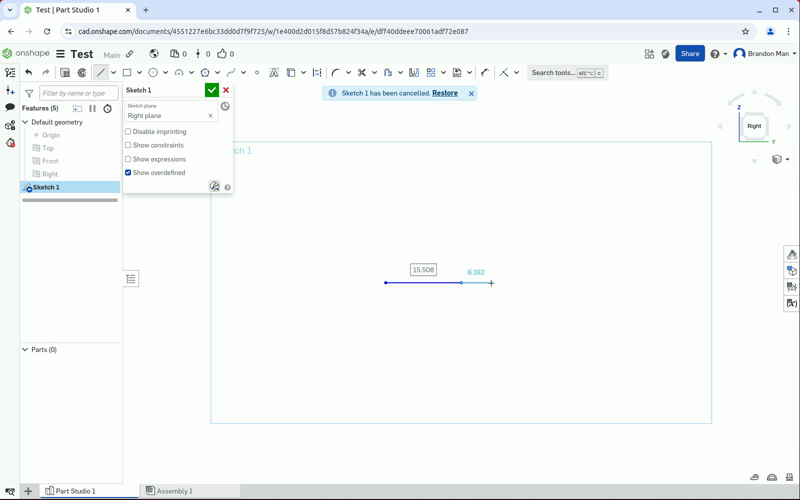
mouse_move(461, 264)
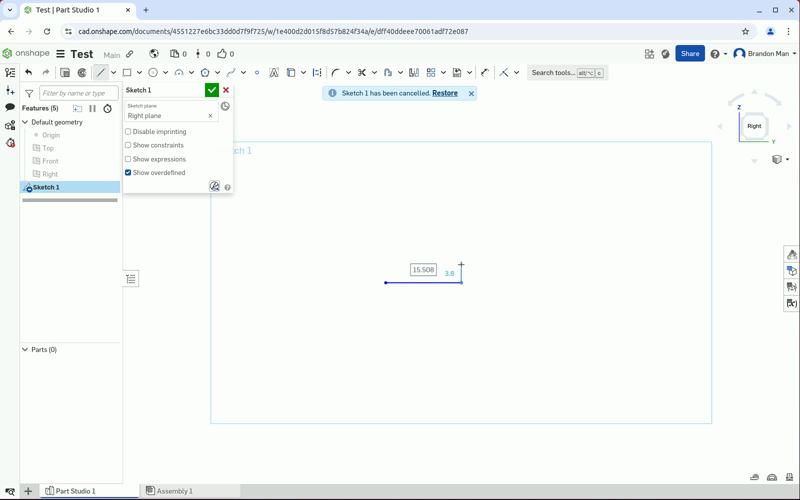
click(461, 264)
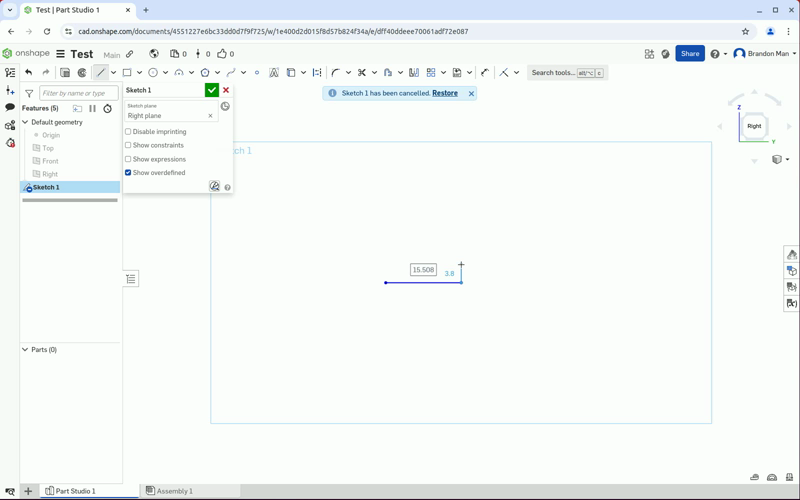
key_up(shift)
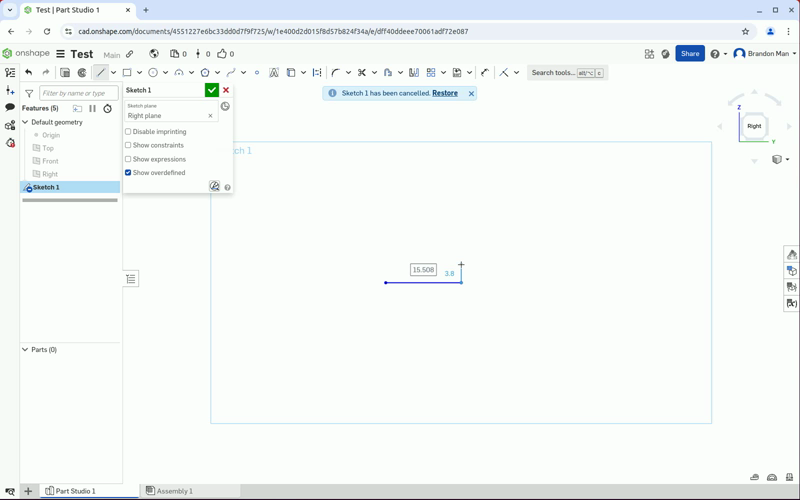
key_down(shift)
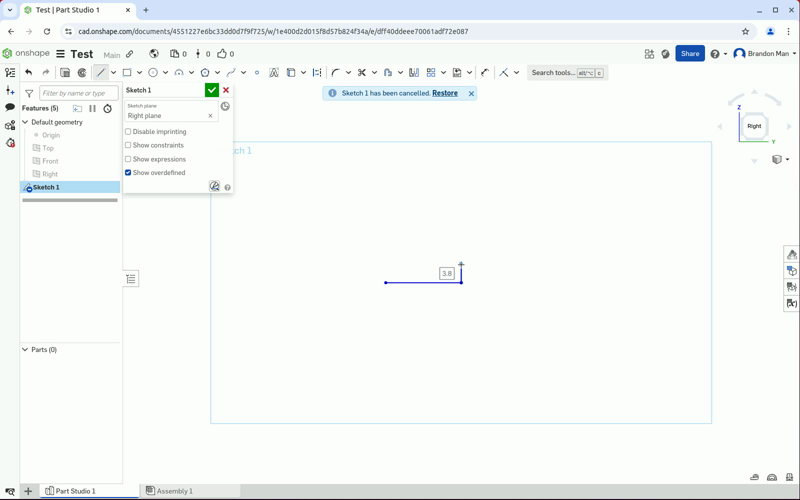
mouse_move(385, 264)
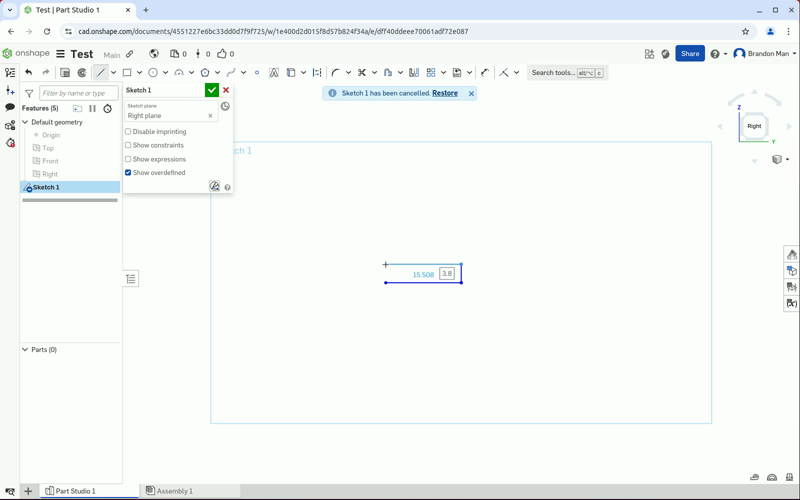
click(385, 264)
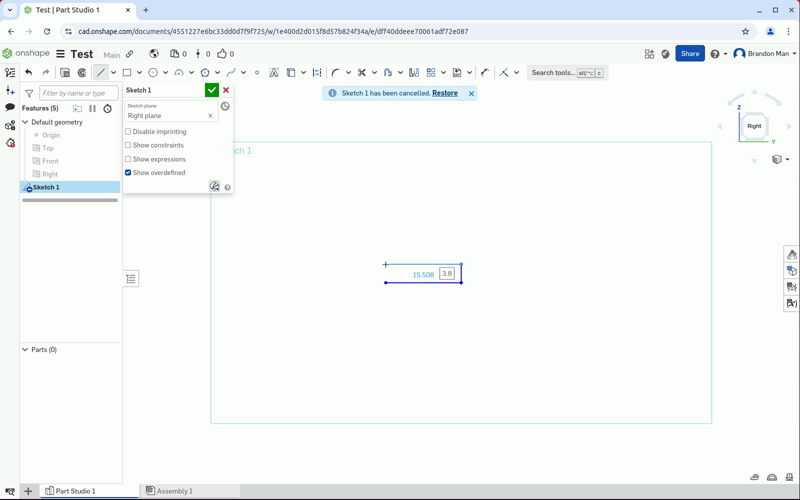
key_up(shift)
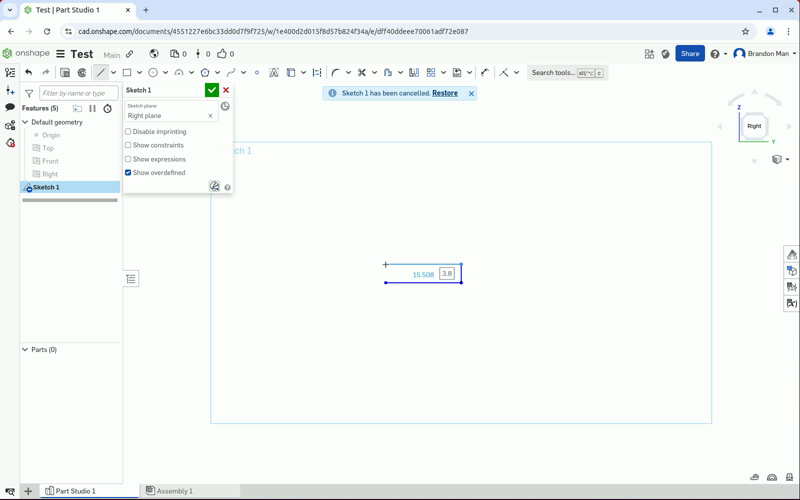
mouse_move(415, 264)
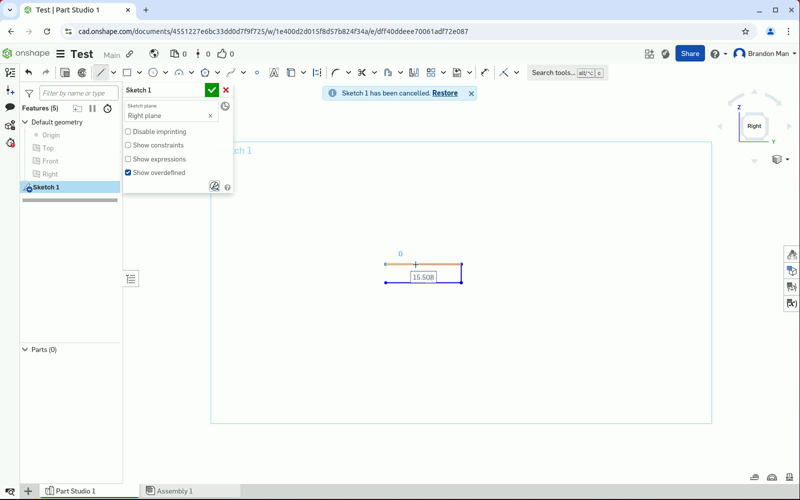
key_down(shift)
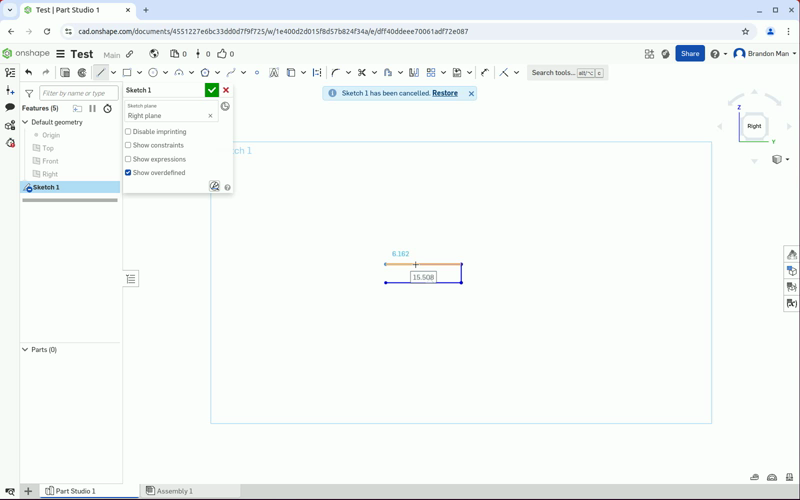
mouse_move(385, 282)
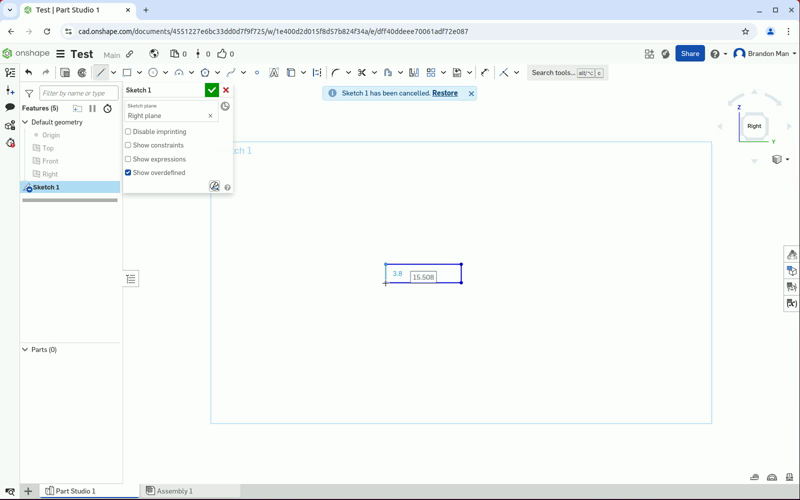
key_up(shift)
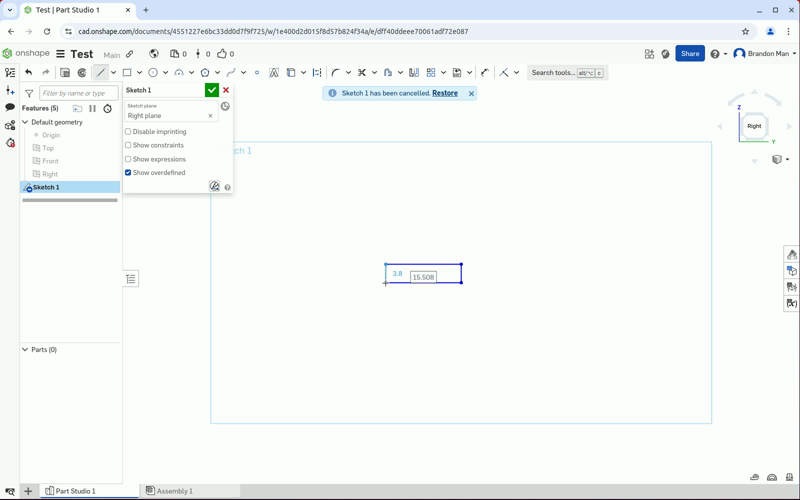
click(385, 282)
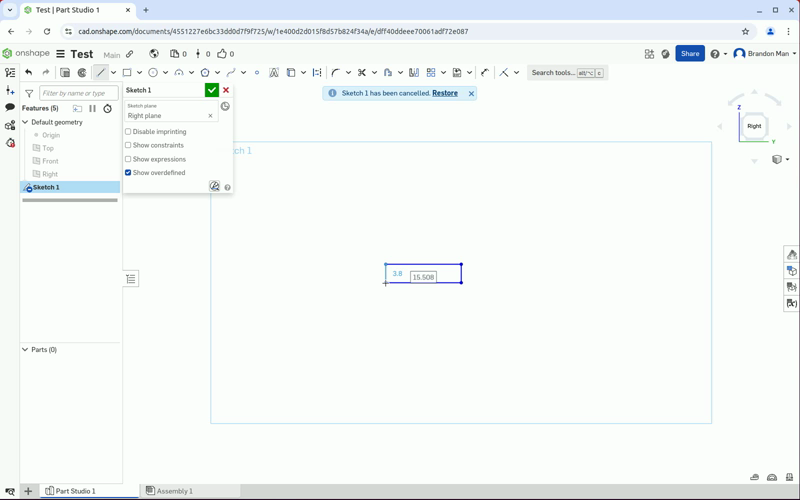
key(esc)
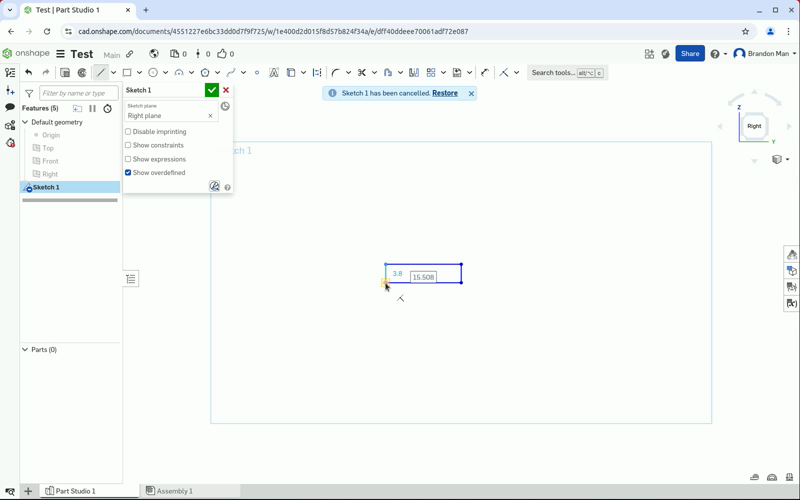
mouse_move(409, 270)
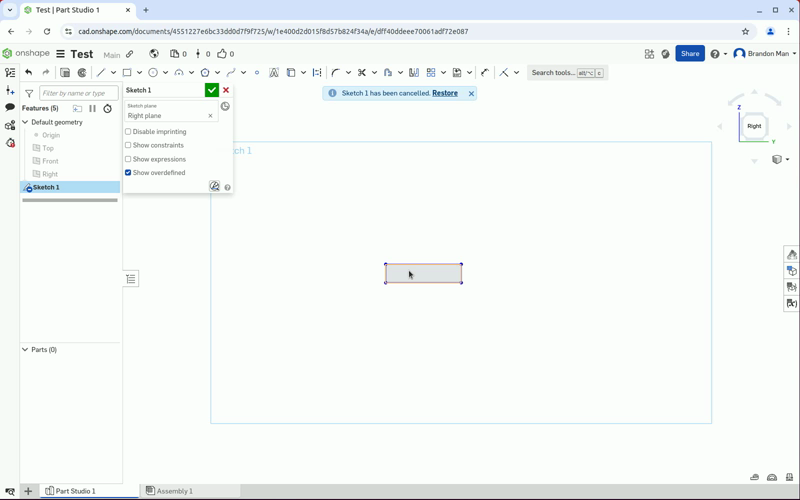
scroll(6)
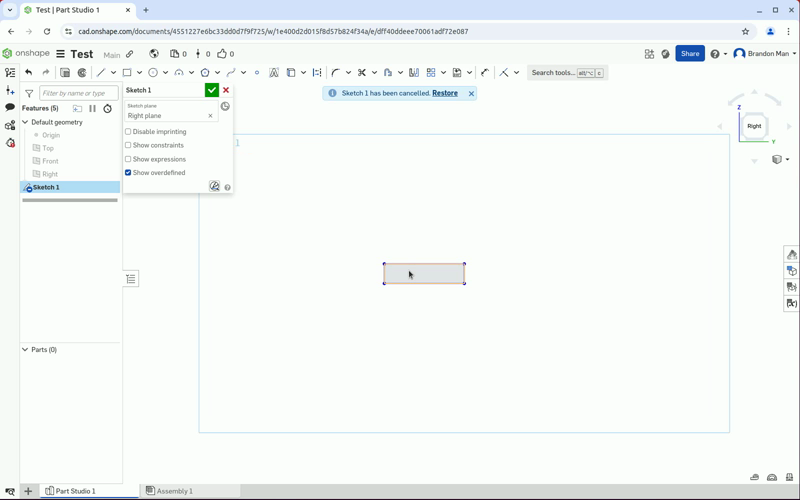
scroll(6)
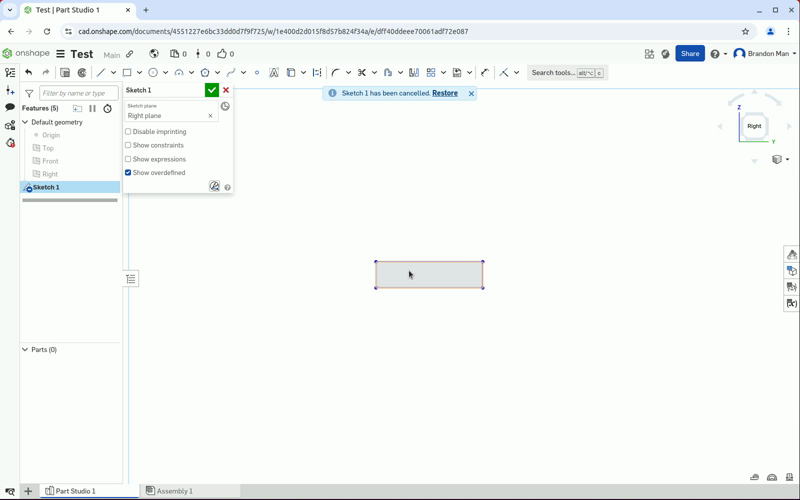
scroll(6)
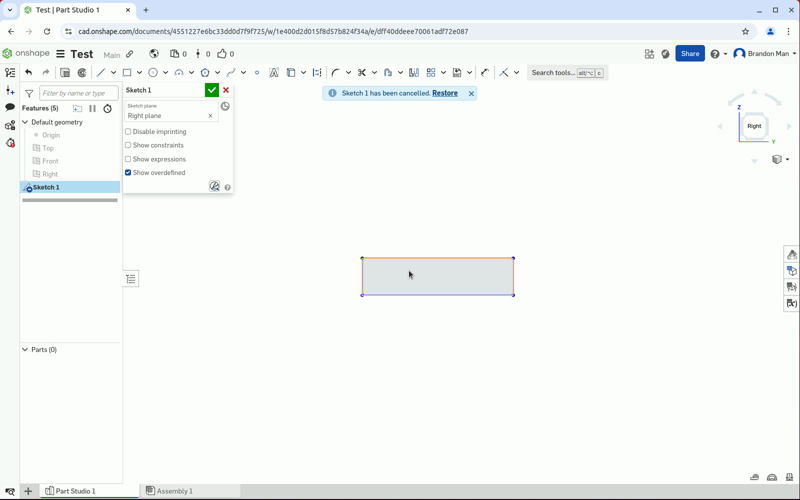
scroll(6)
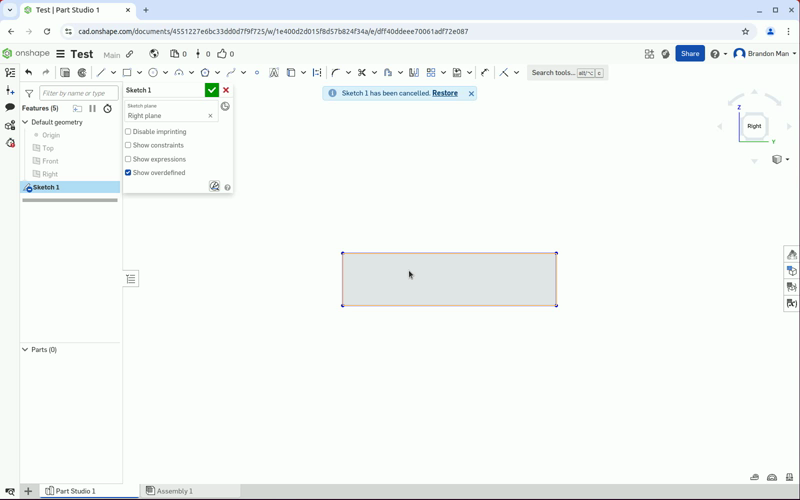
scroll(6)
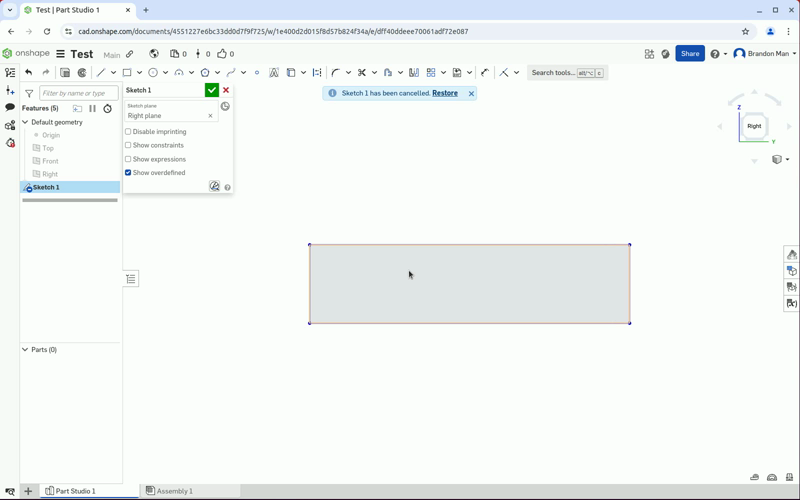
scroll(6)
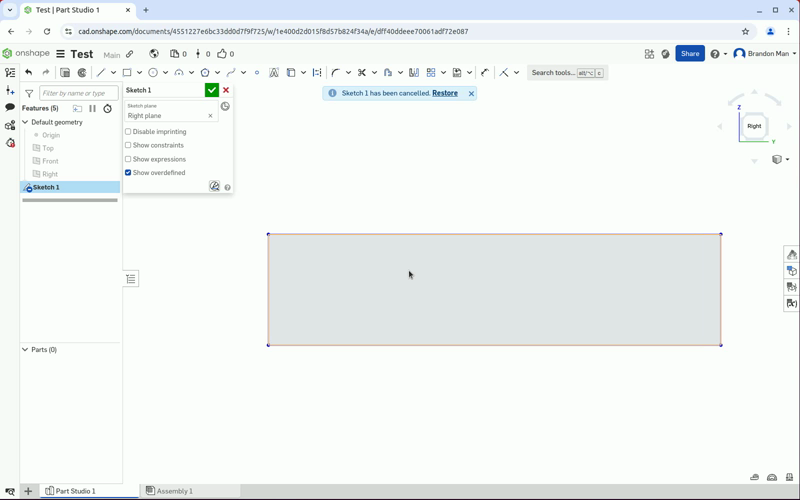
scroll(6)
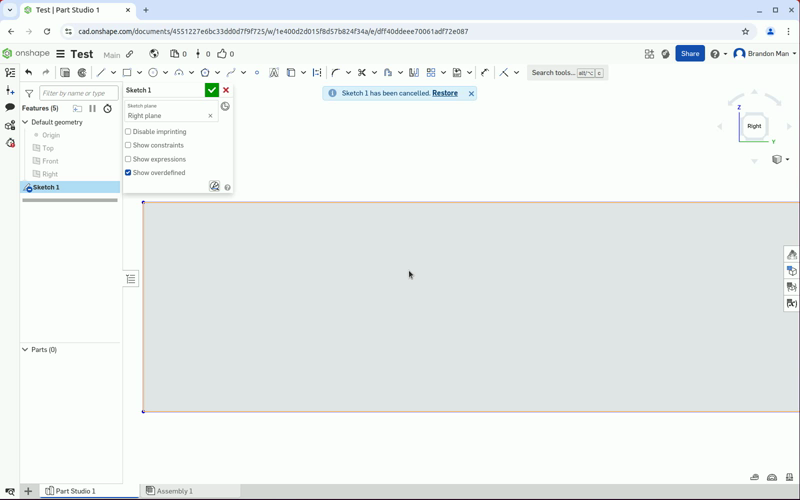
click(409, 270)
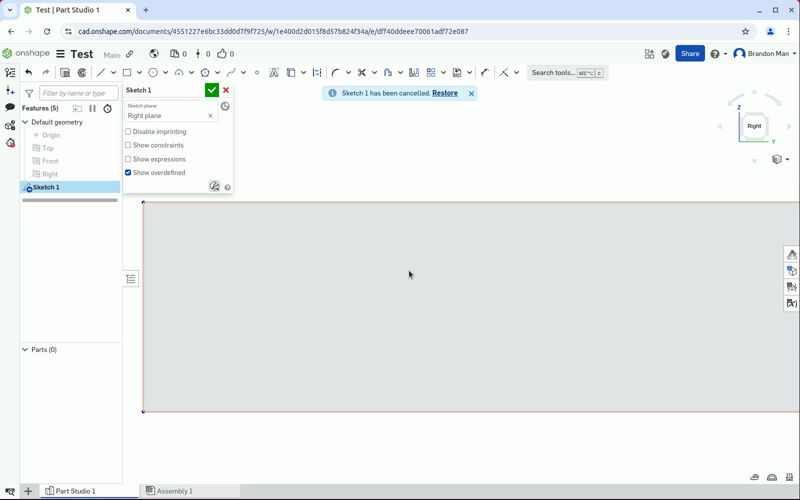
scroll(-6)
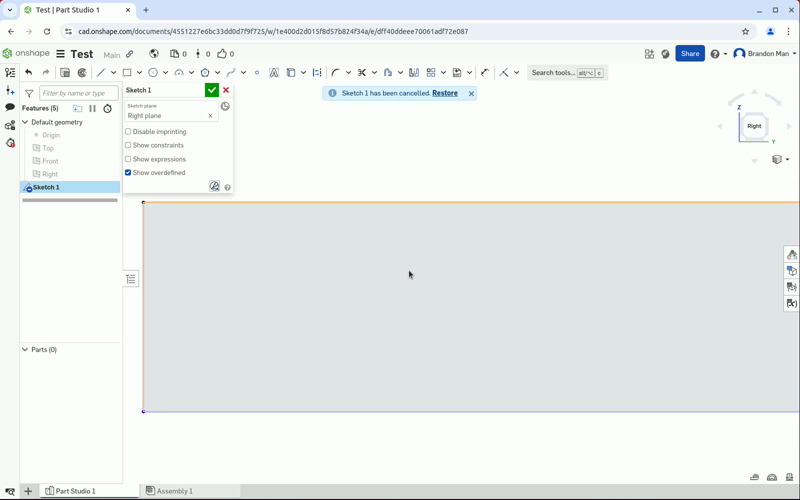
scroll(-6)
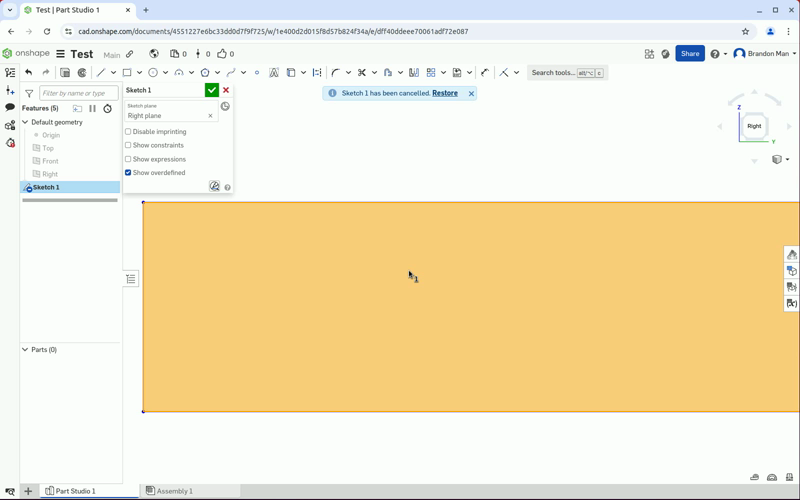
scroll(-6)
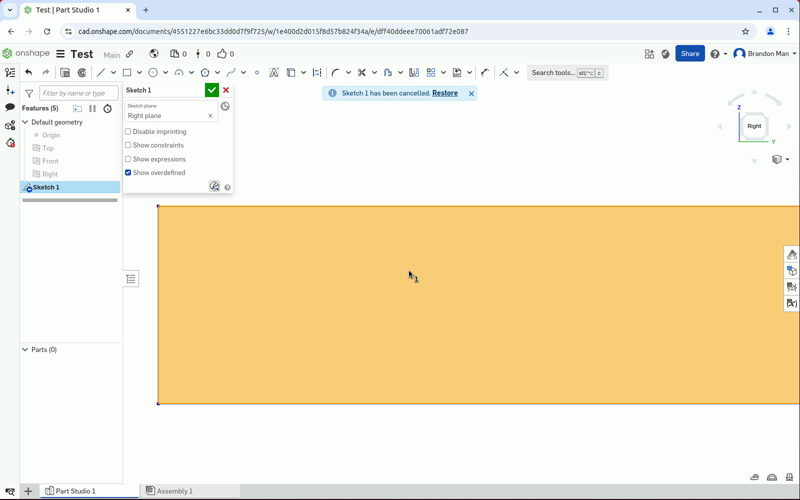
scroll(-6)
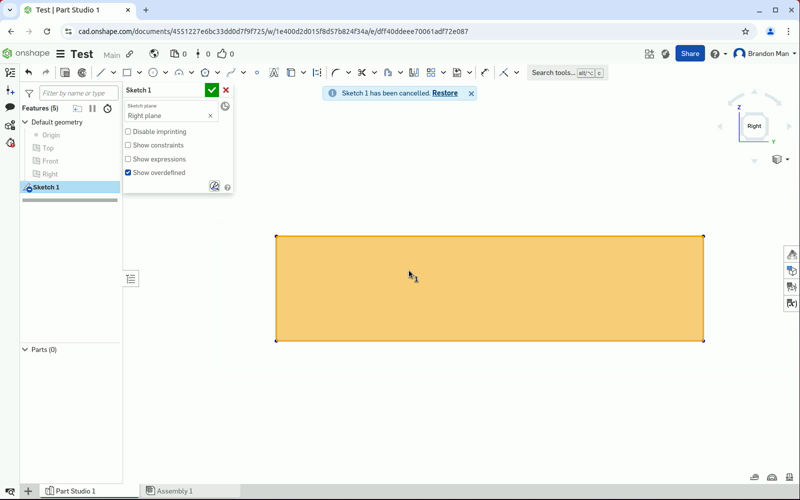
scroll(-6)
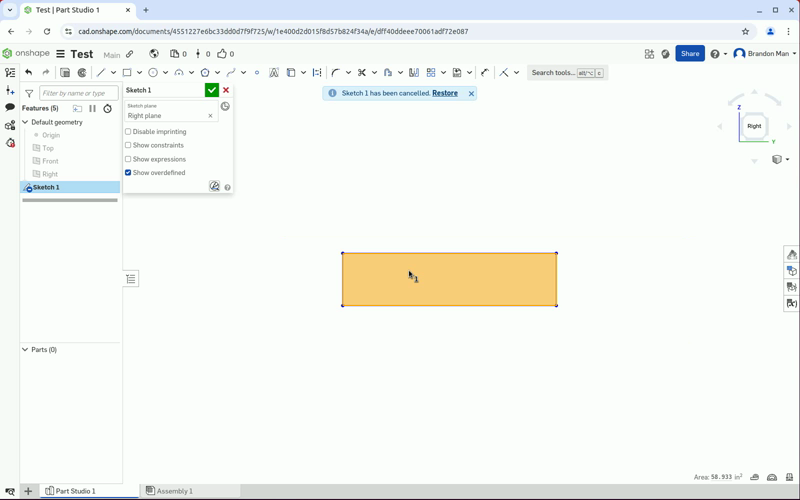
scroll(-6)
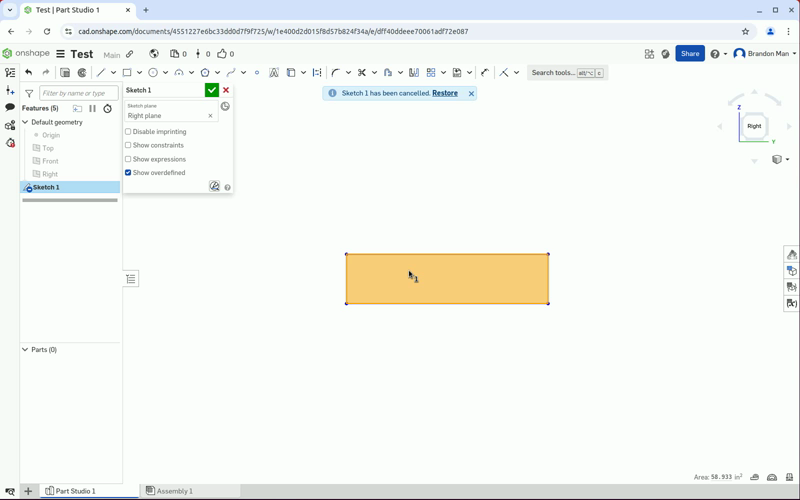
scroll(-6)
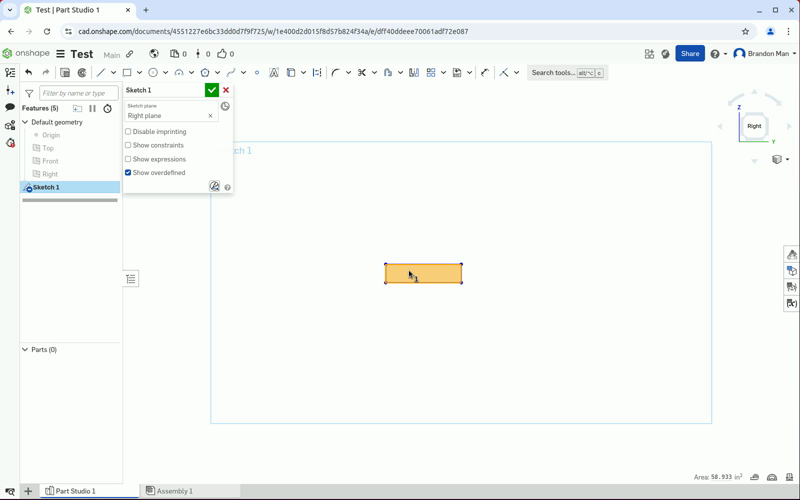
mouse_move(73, 352)
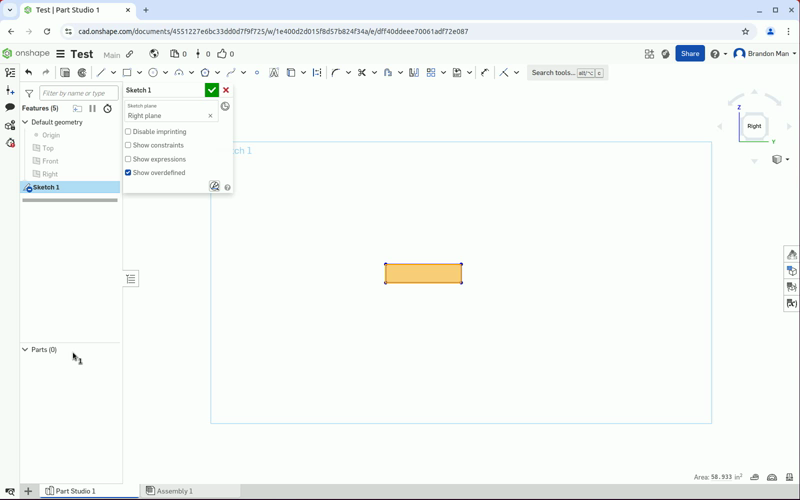
key(shift+y)
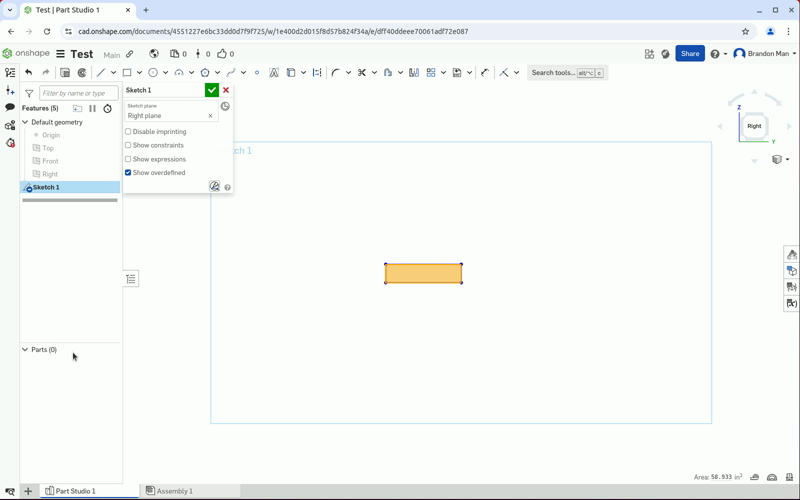
key(shift+e)
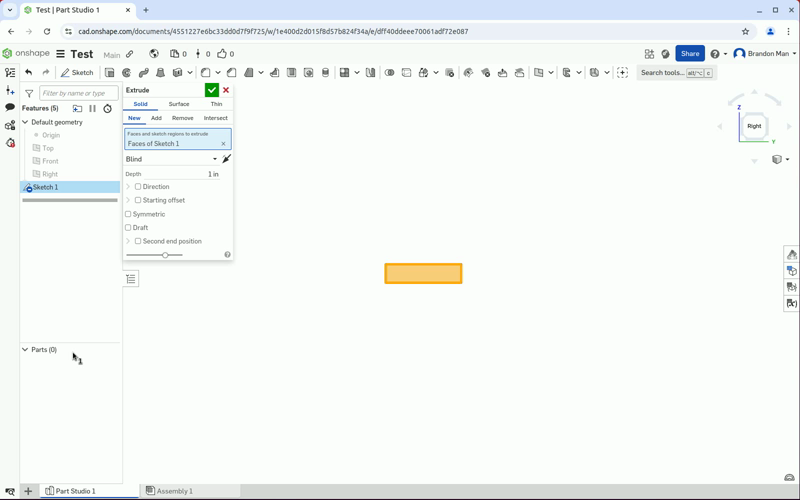
mouse_move(143, 106)
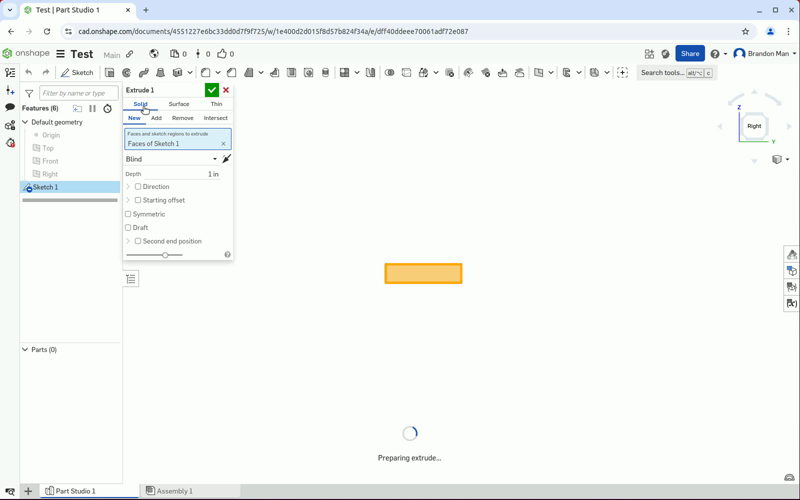
click(143, 106)
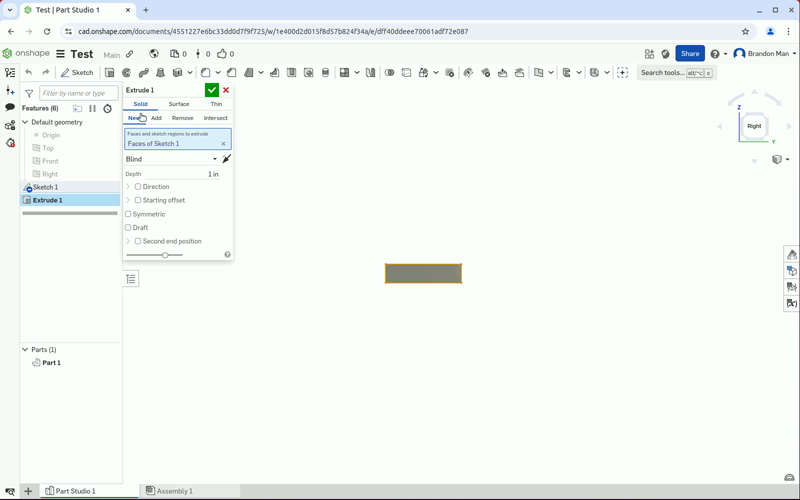
mouse_move(137, 120)
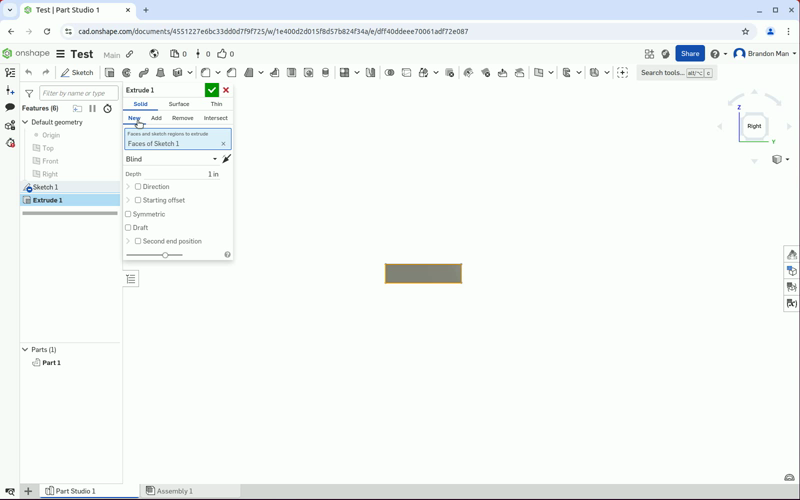
click(137, 120)
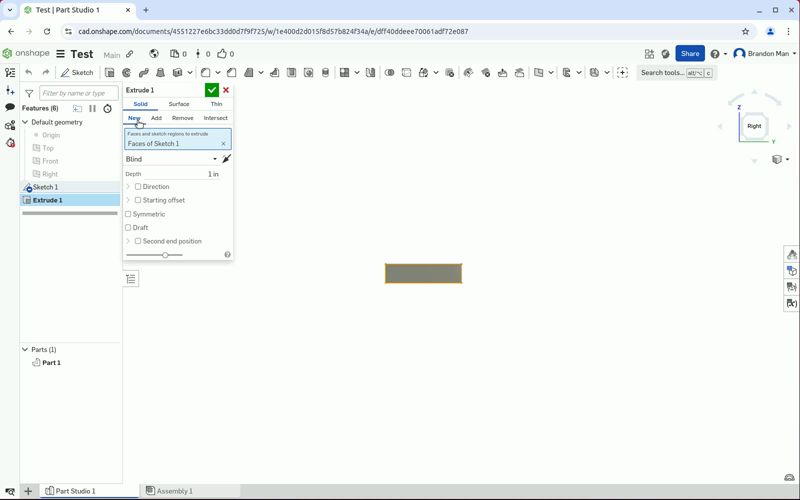
key(tab, 4)
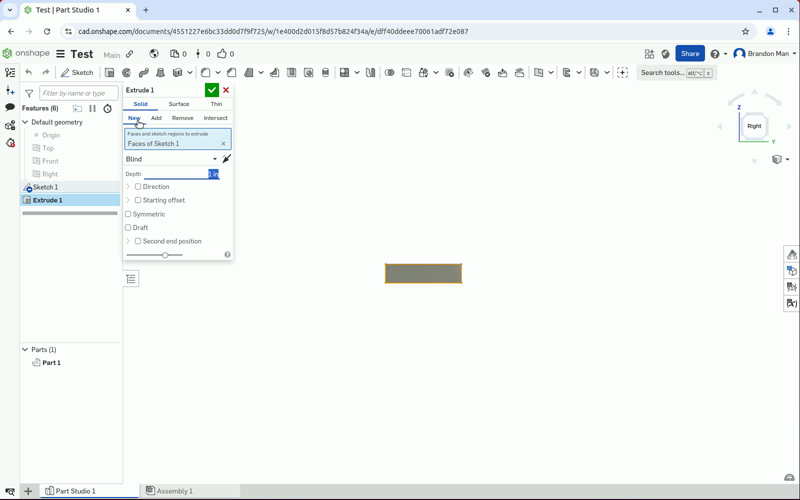
text(23.108)
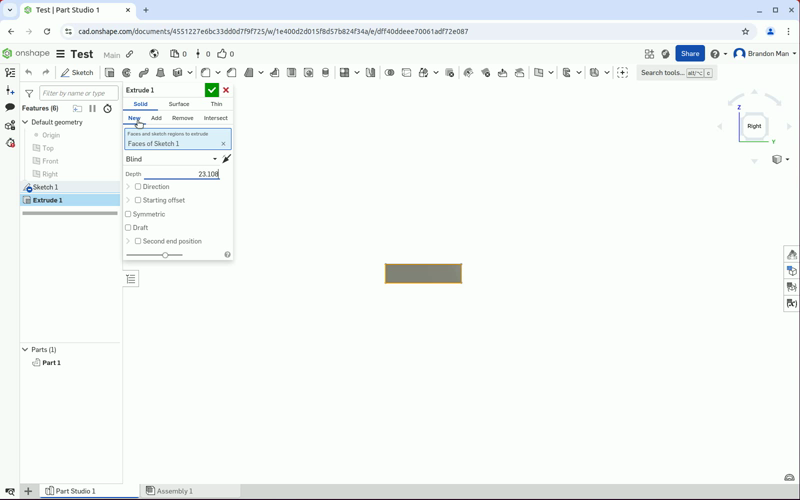
key(enter)
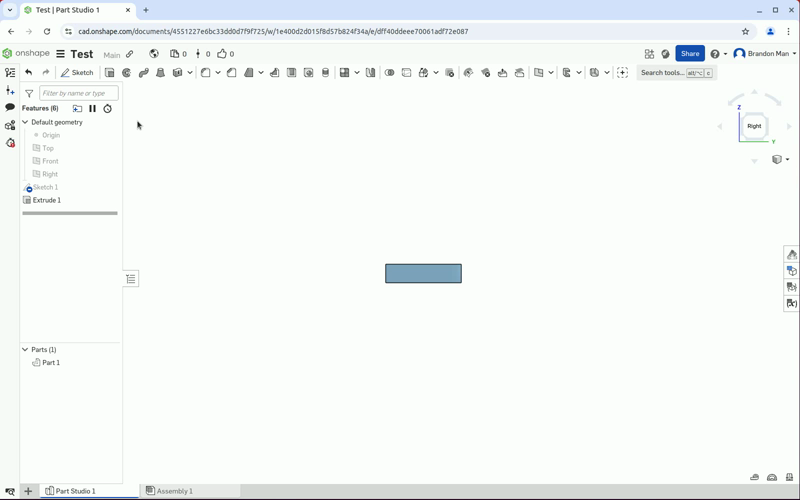
key(shift+h)
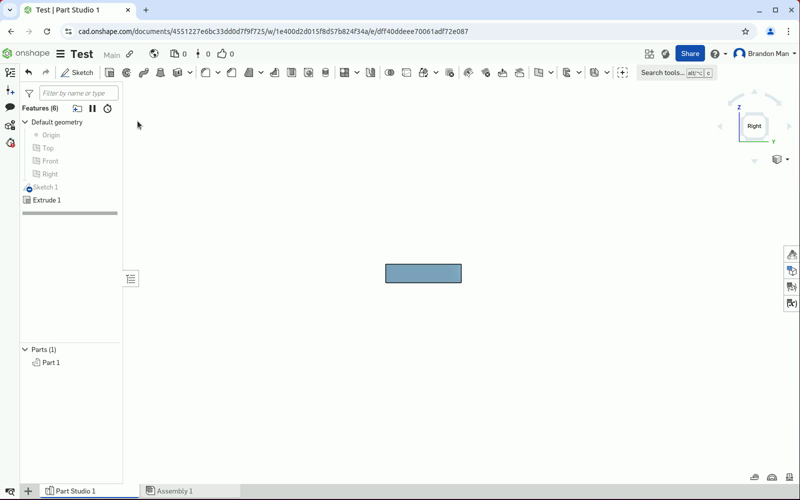
key(shift+h)
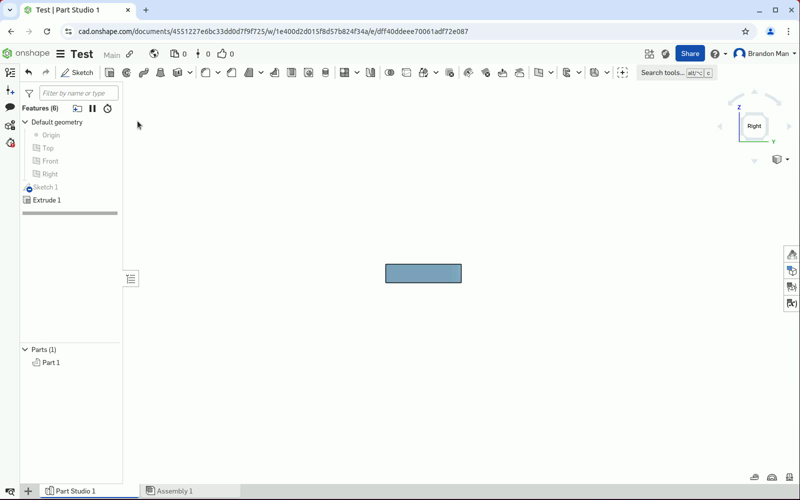
mouse_move(73, 189)
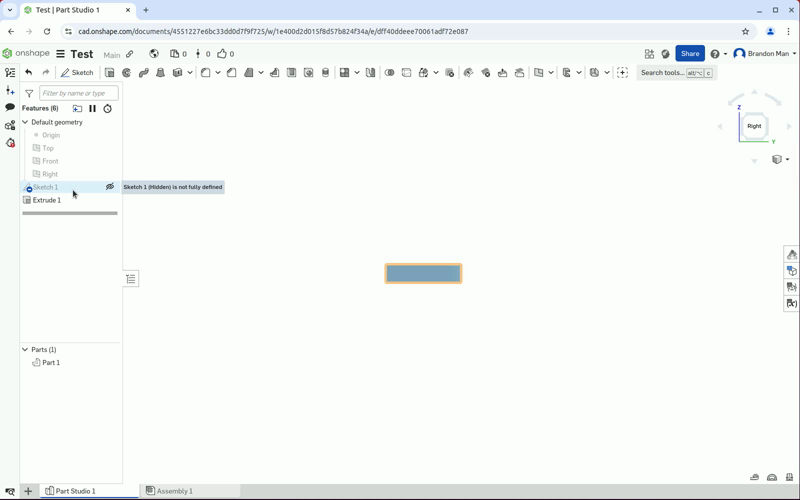
click(73, 189)
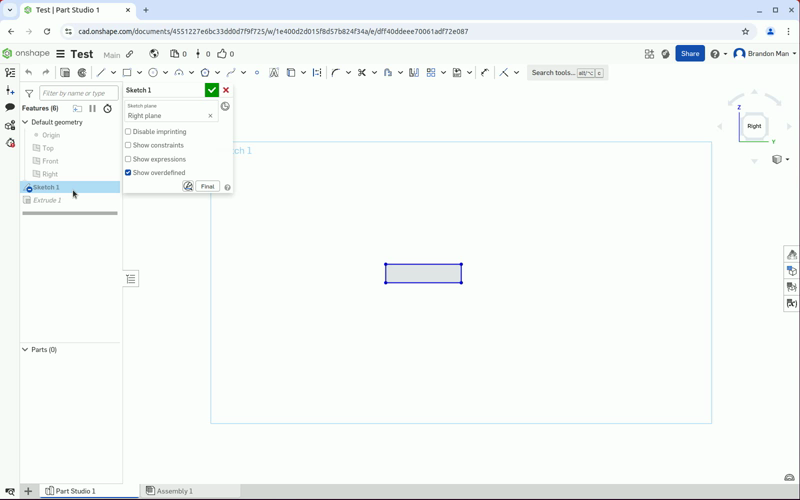
mouse_move(229, 92)
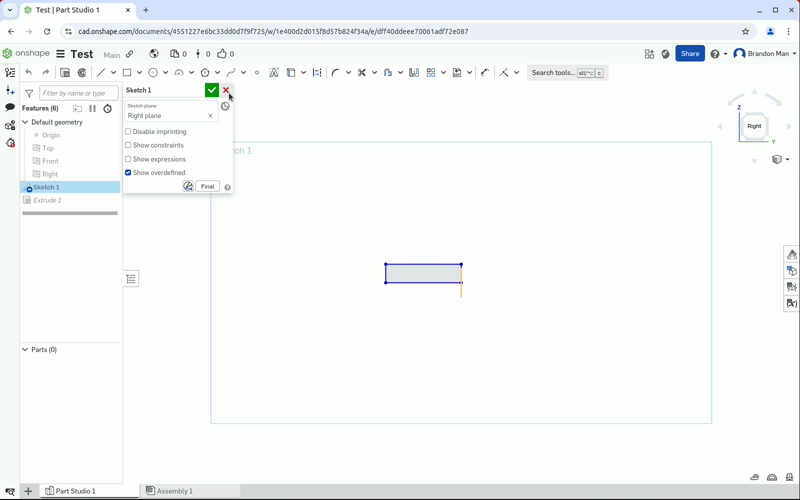
click(229, 92)
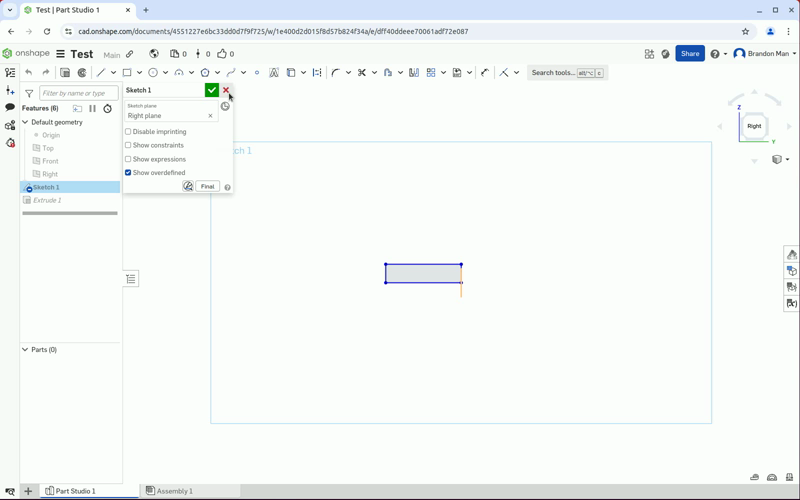
key(shift+s)
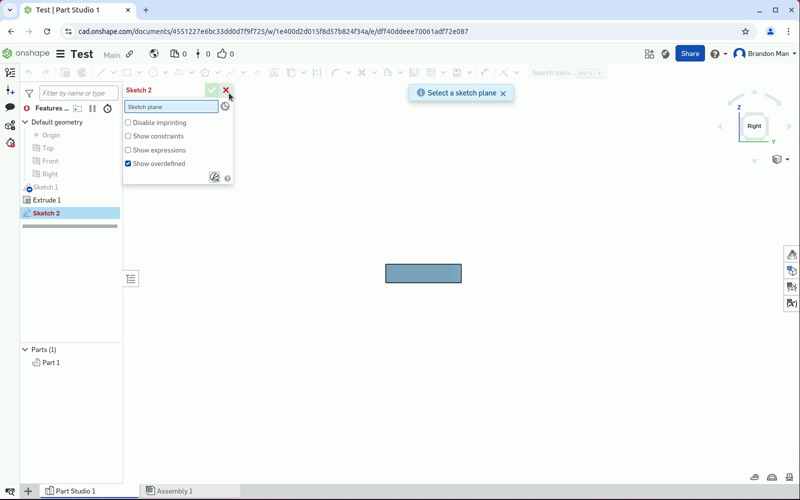
mouse_move(73, 176)
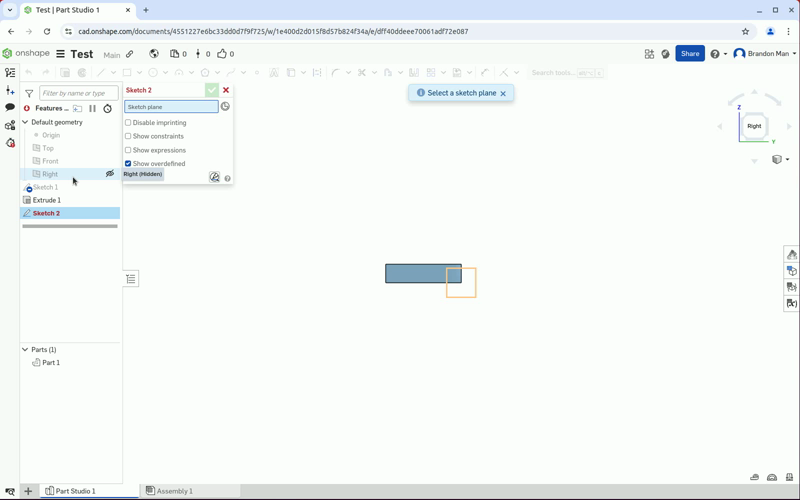
click(73, 176)
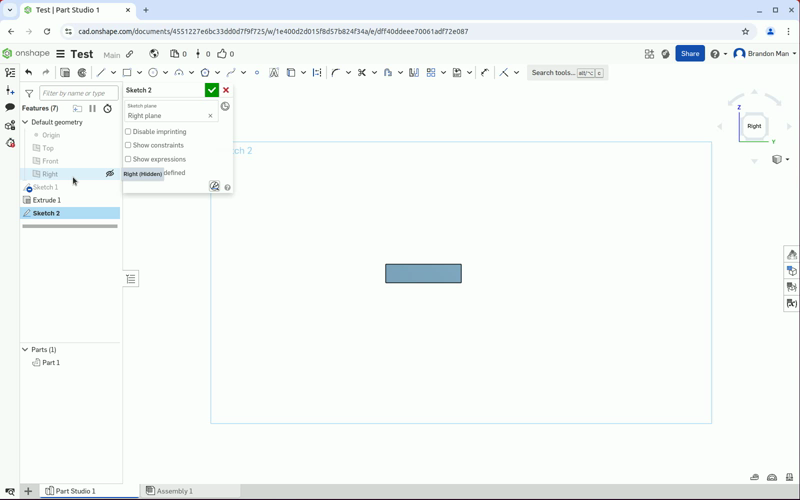
mouse_move(73, 352)
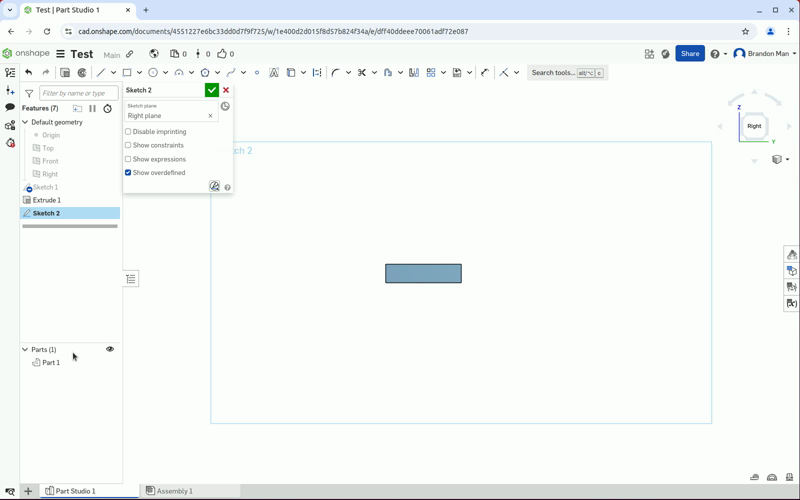
key(y)
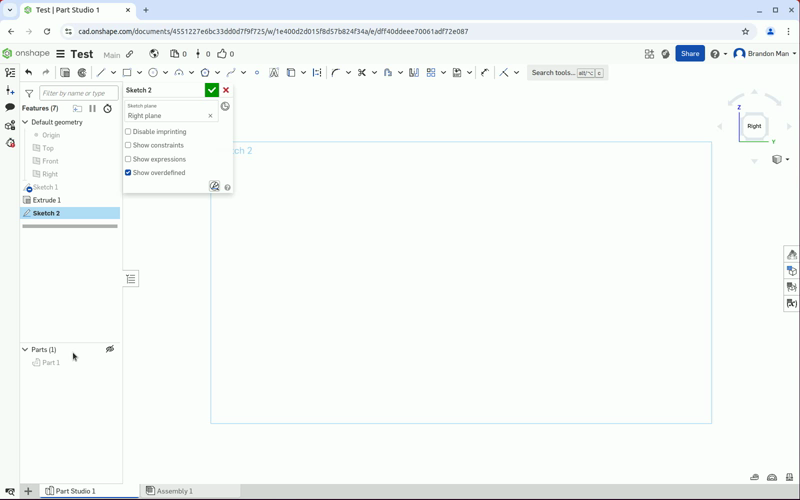
key(l)
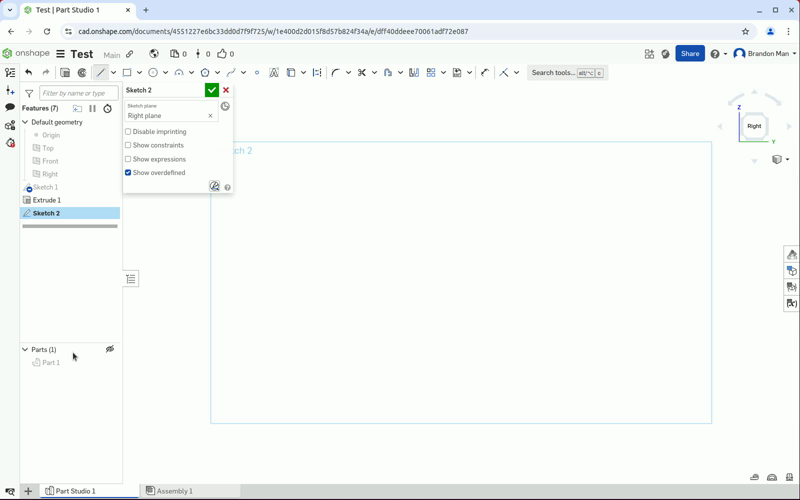
key_down(shift)
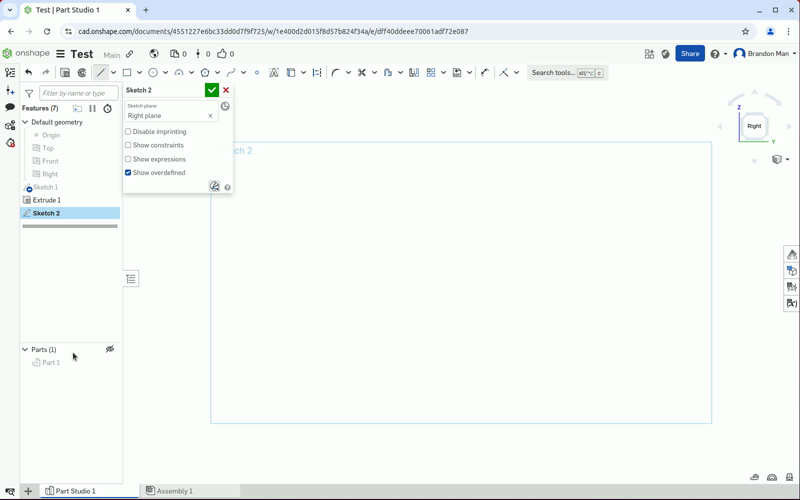
mouse_move(385, 264)
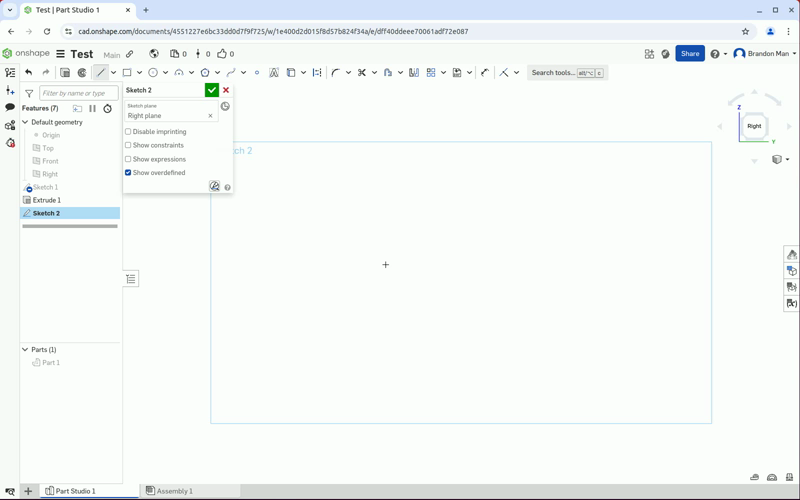
click(385, 264)
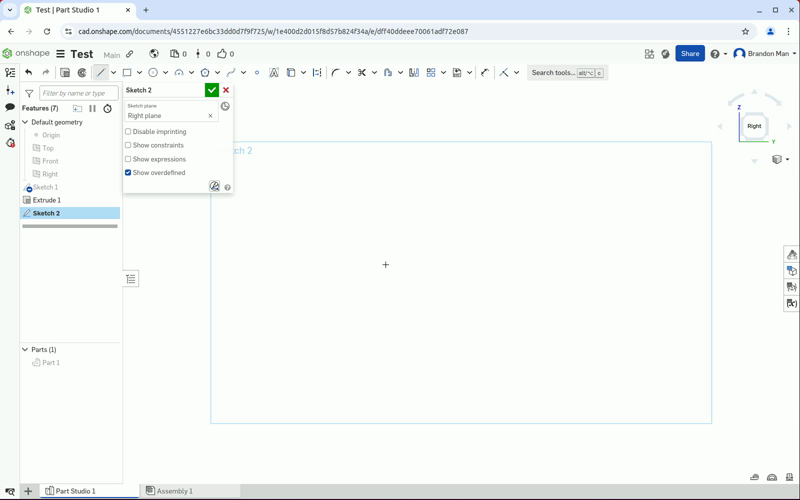
key_up(shift)
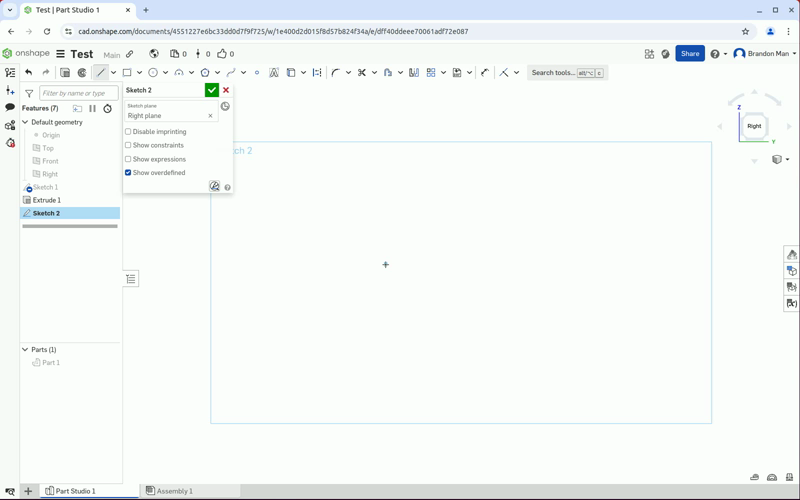
key_down(shift)
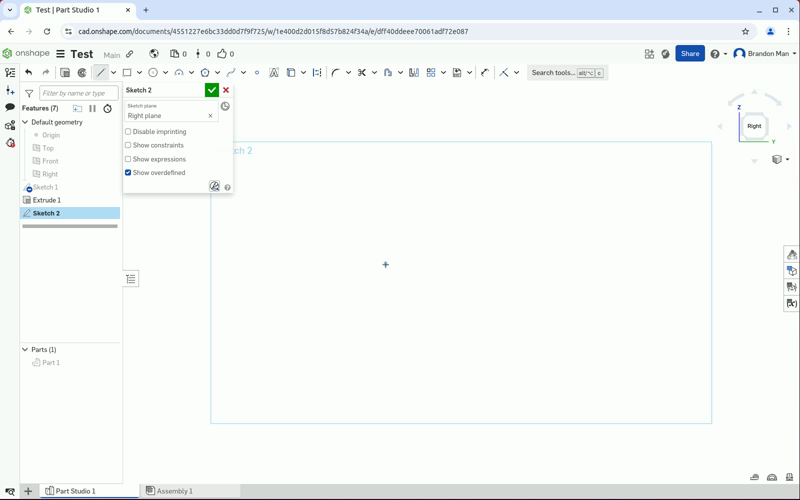
mouse_move(461, 264)
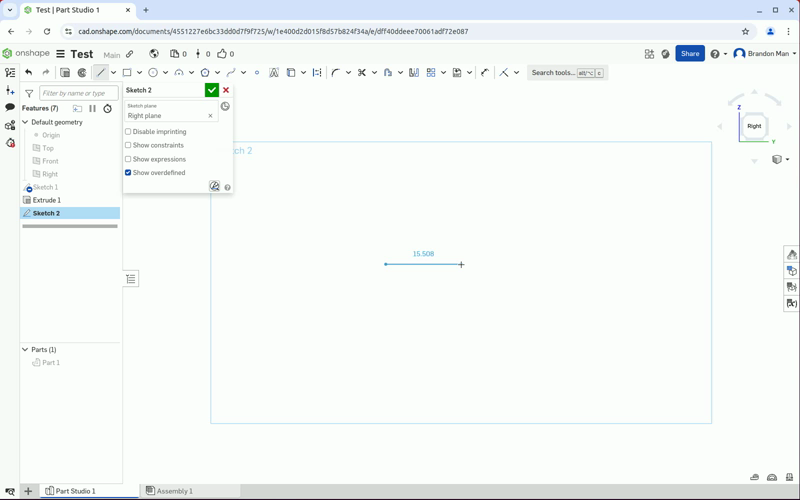
click(461, 264)
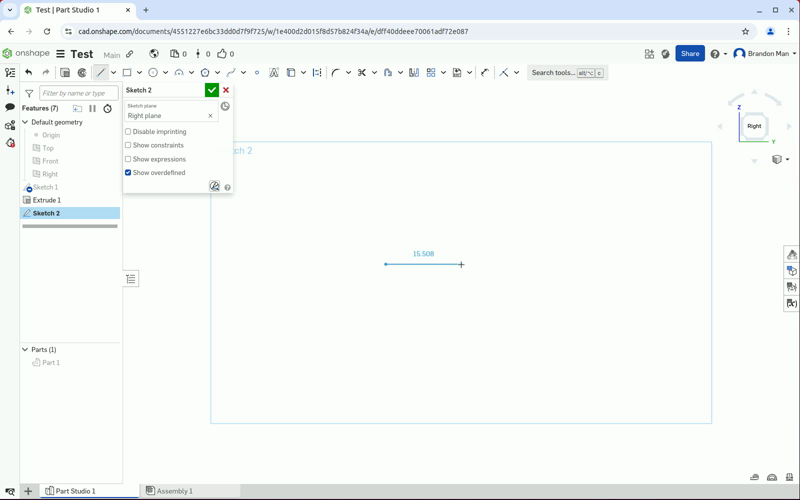
key_up(shift)
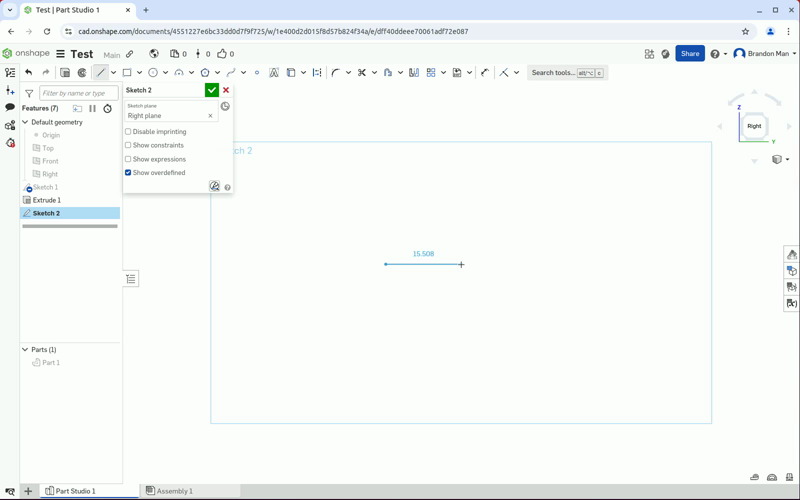
key_down(shift)
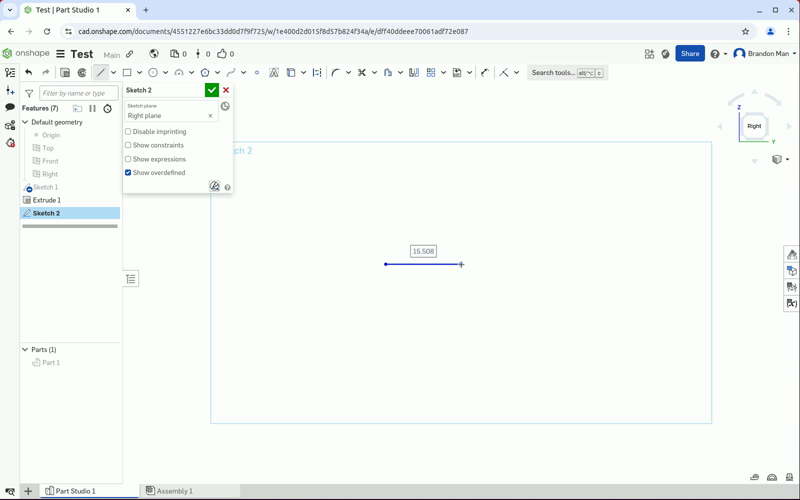
mouse_move(491, 264)
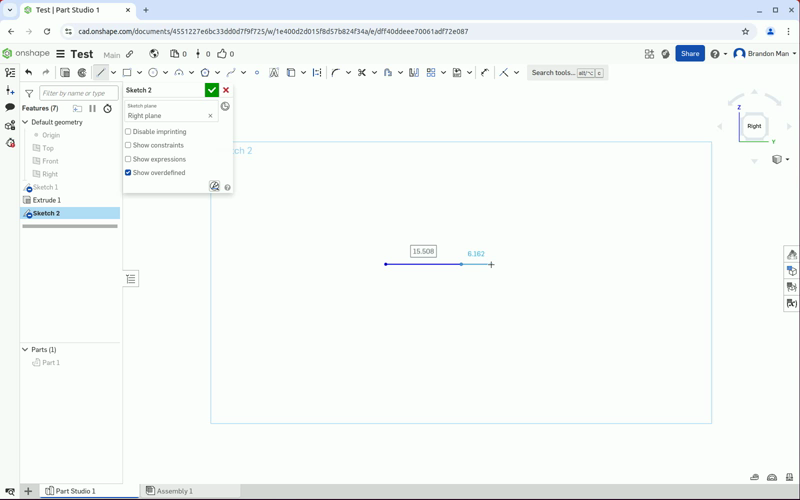
mouse_move(461, 245)
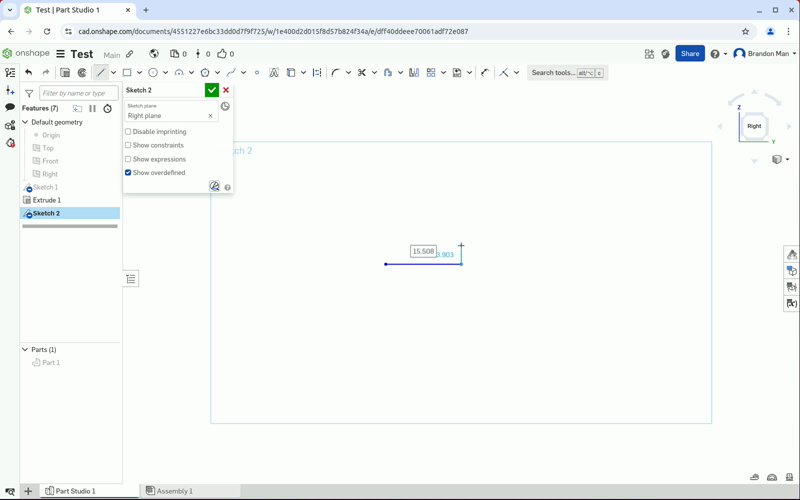
click(461, 245)
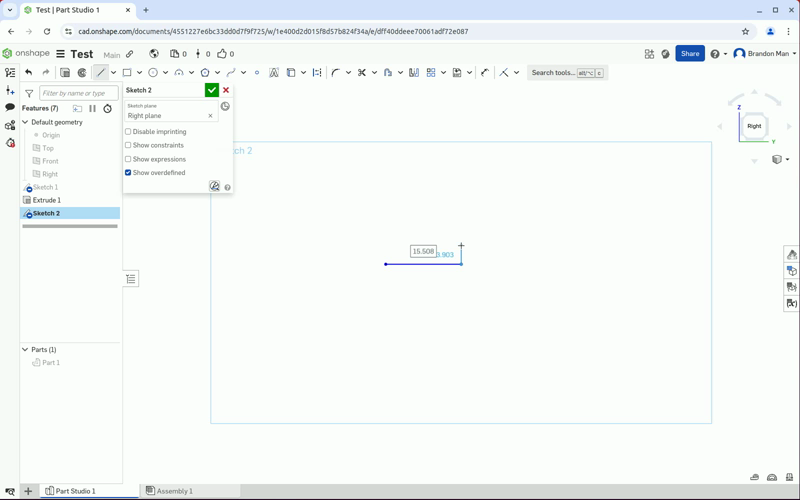
key_up(shift)
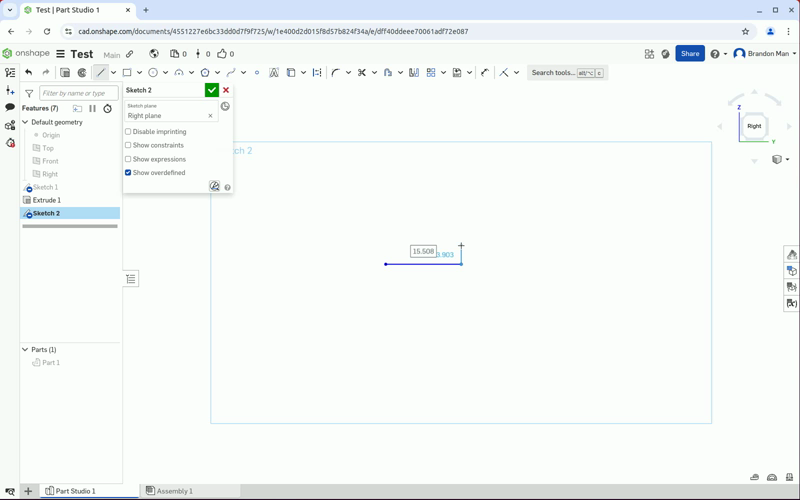
key_down(shift)
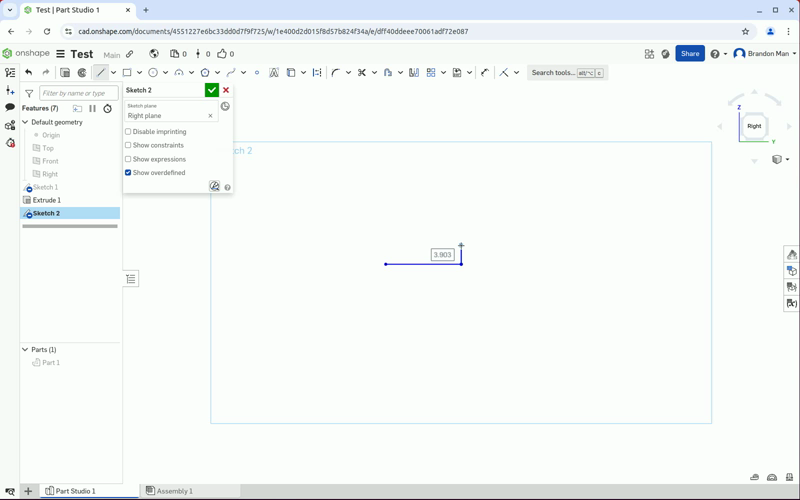
mouse_move(385, 245)
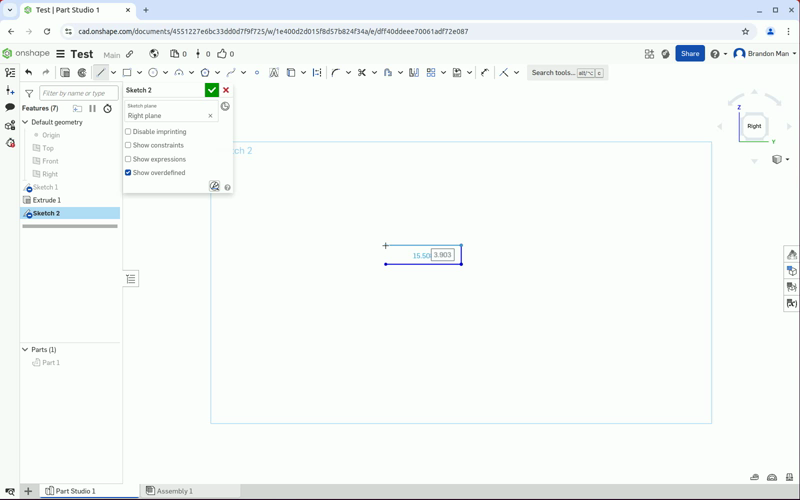
click(385, 245)
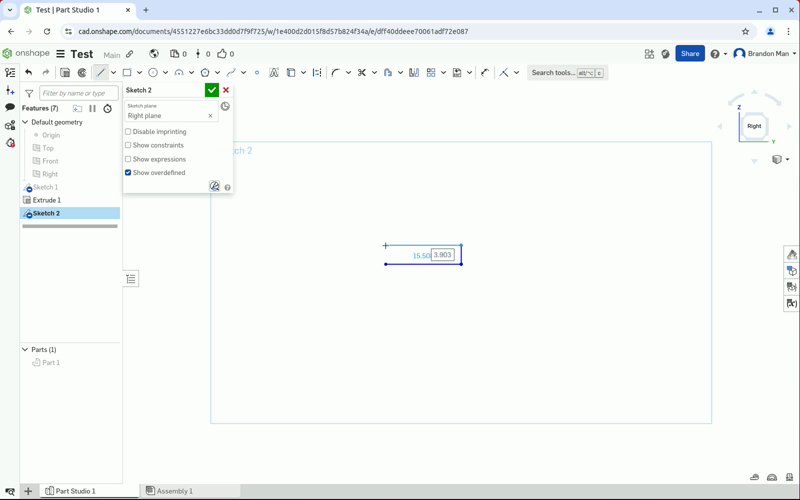
key_up(shift)
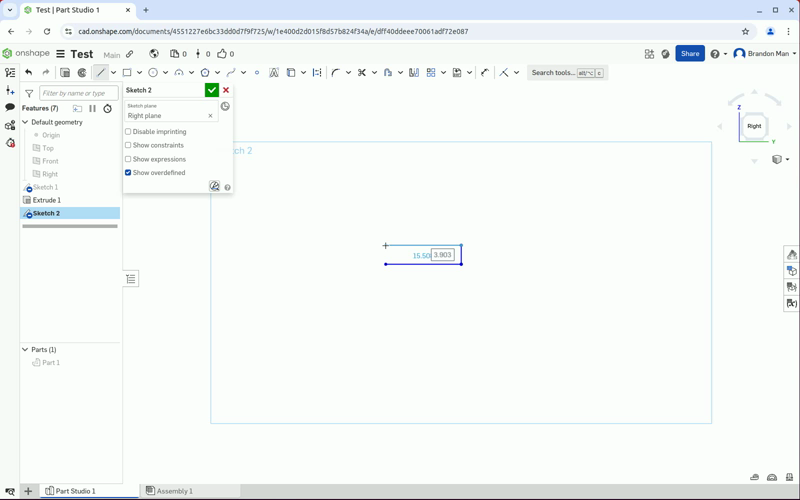
mouse_move(415, 245)
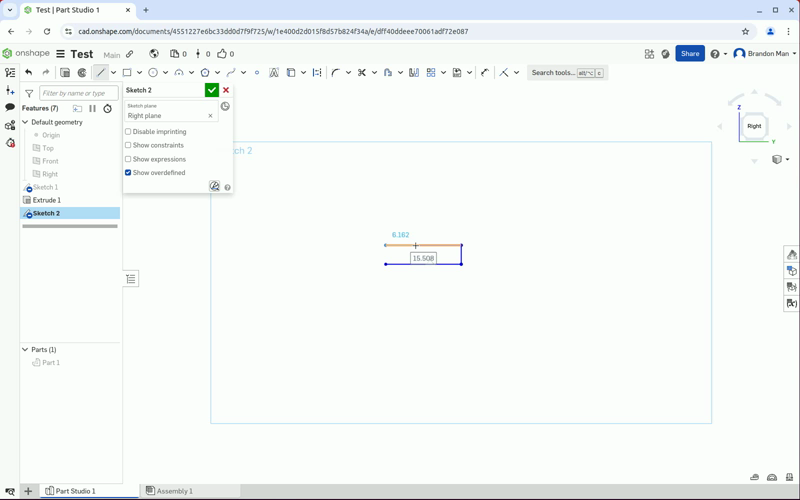
key_down(shift)
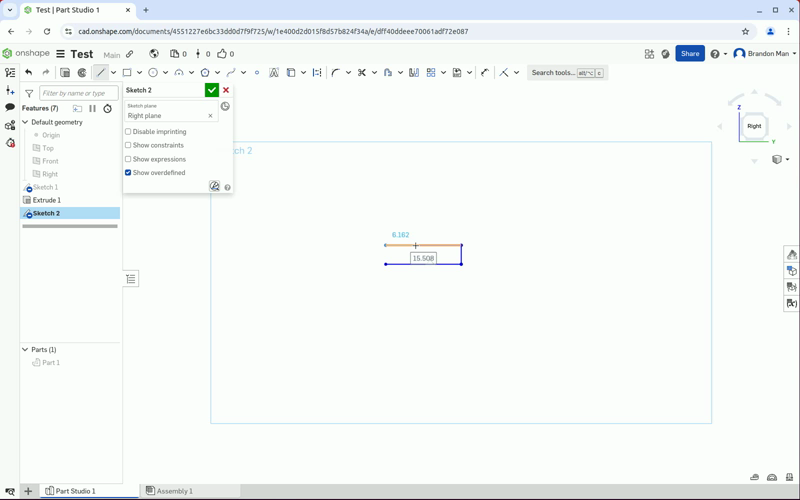
mouse_move(385, 264)
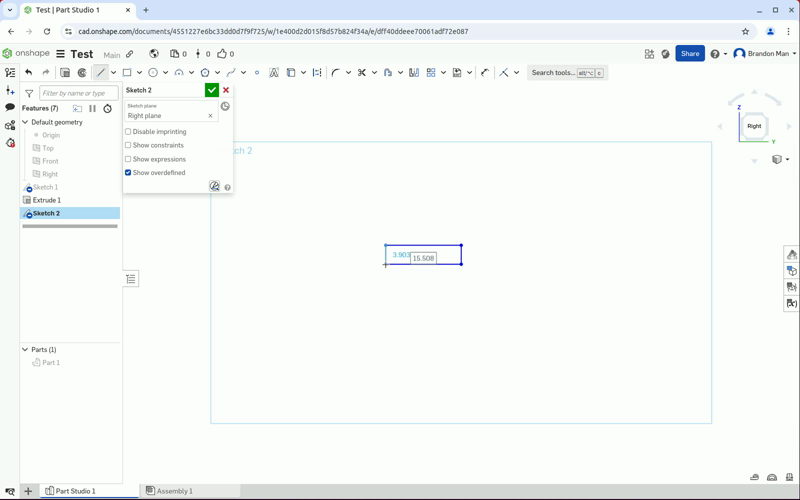
key_up(shift)
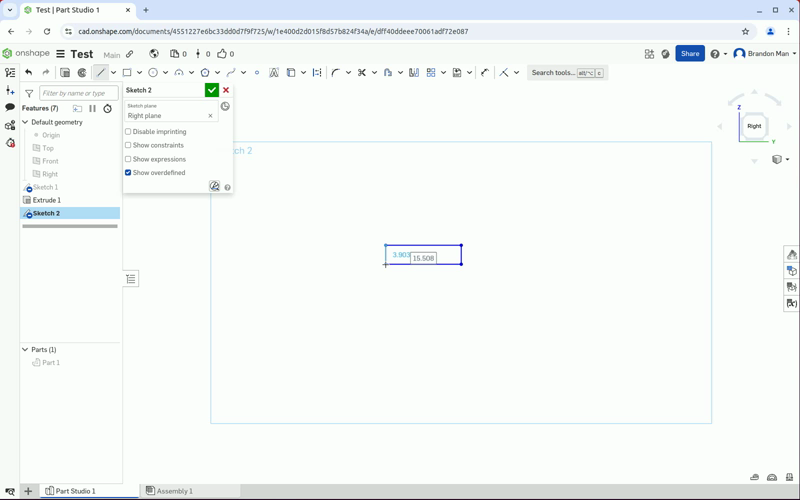
click(385, 264)
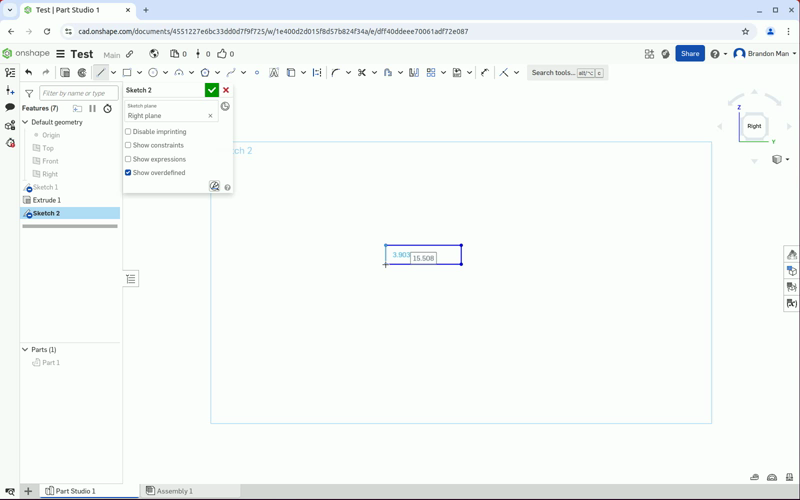
key(esc)
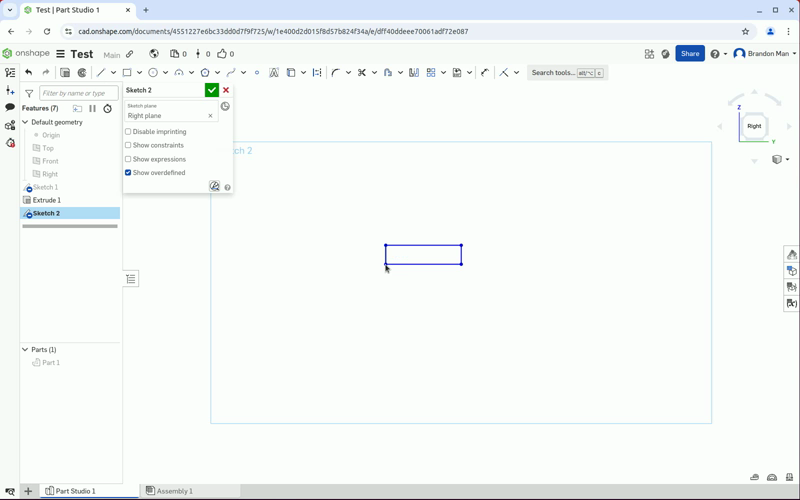
mouse_move(459, 253)
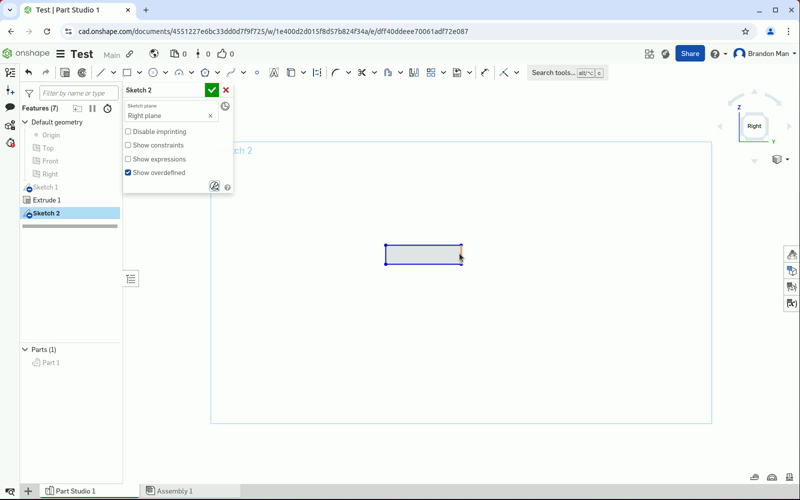
scroll(6)
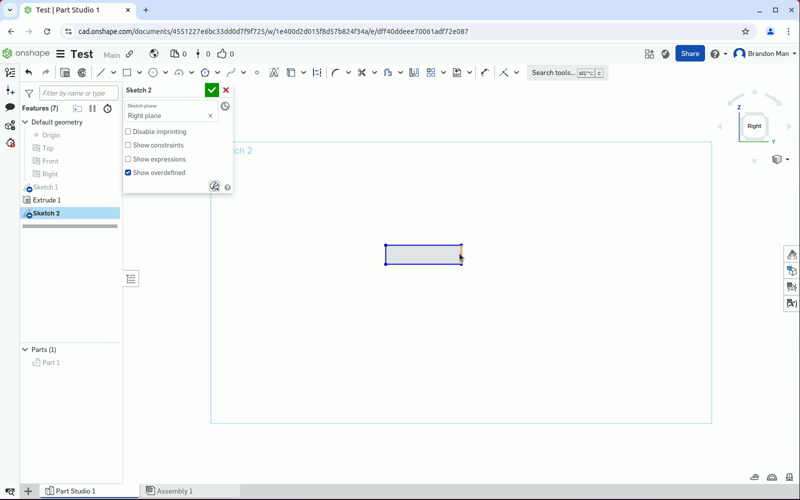
scroll(6)
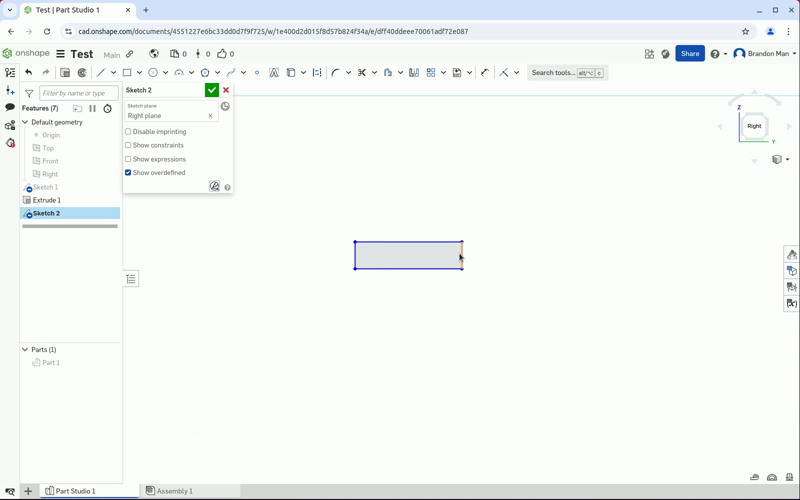
scroll(6)
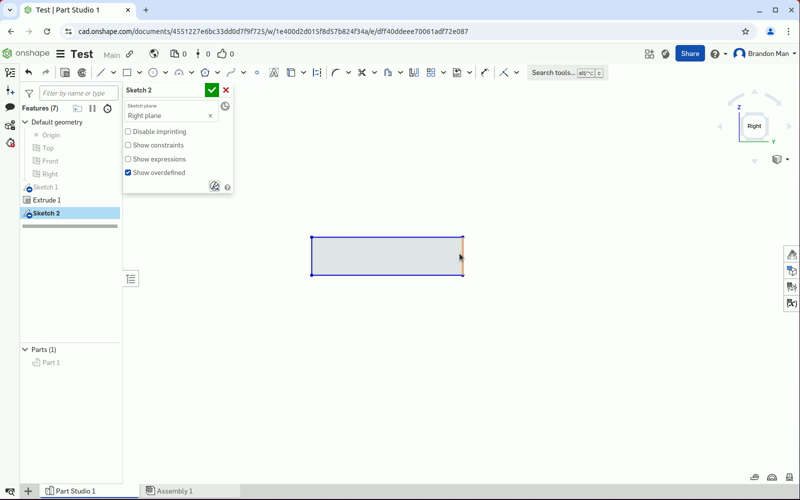
scroll(6)
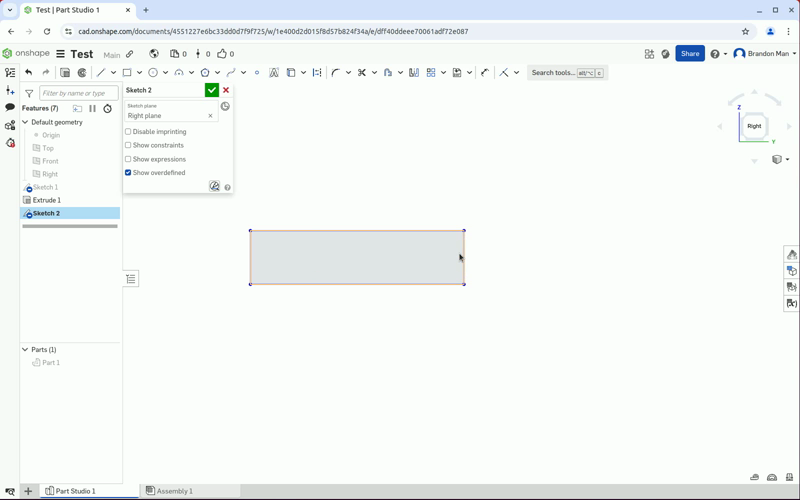
scroll(6)
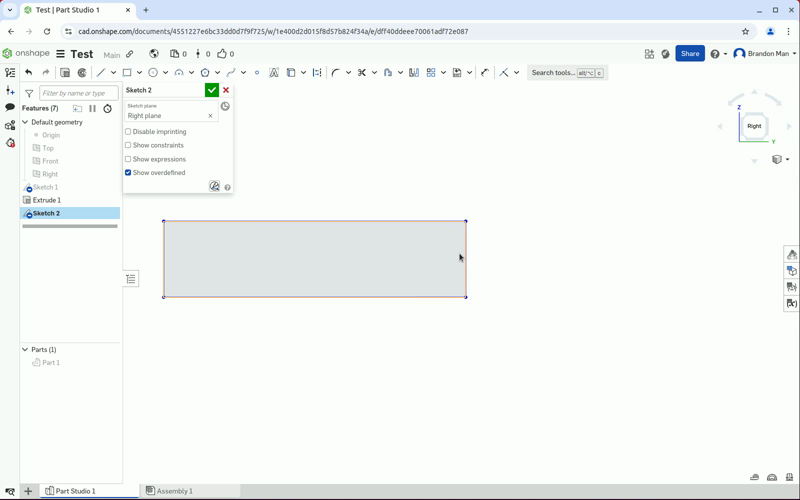
scroll(6)
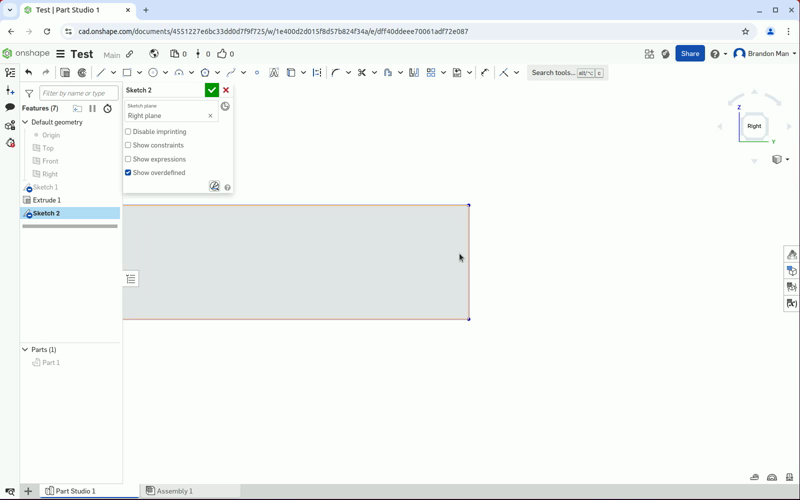
scroll(6)
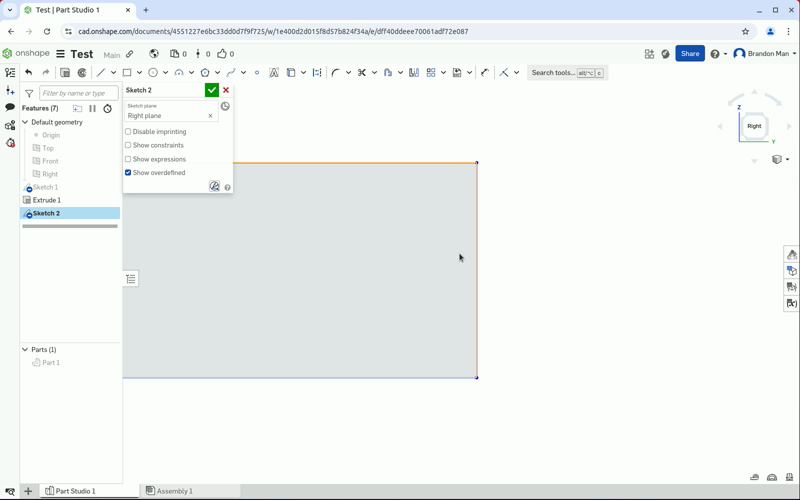
click(459, 253)
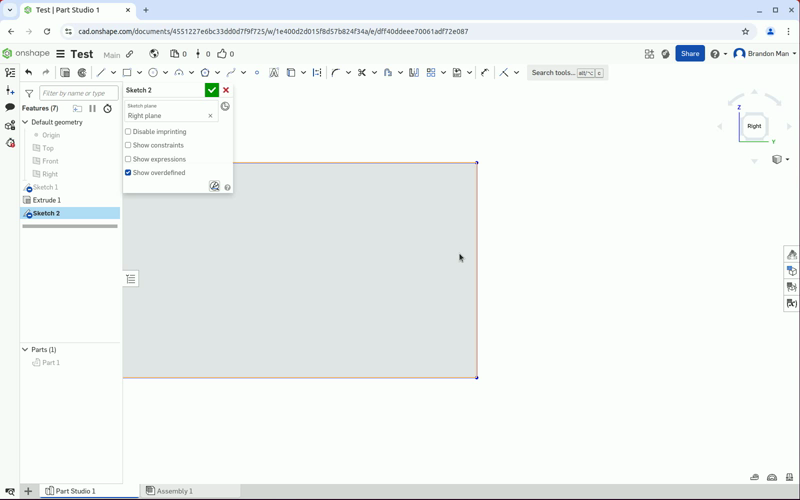
scroll(-6)
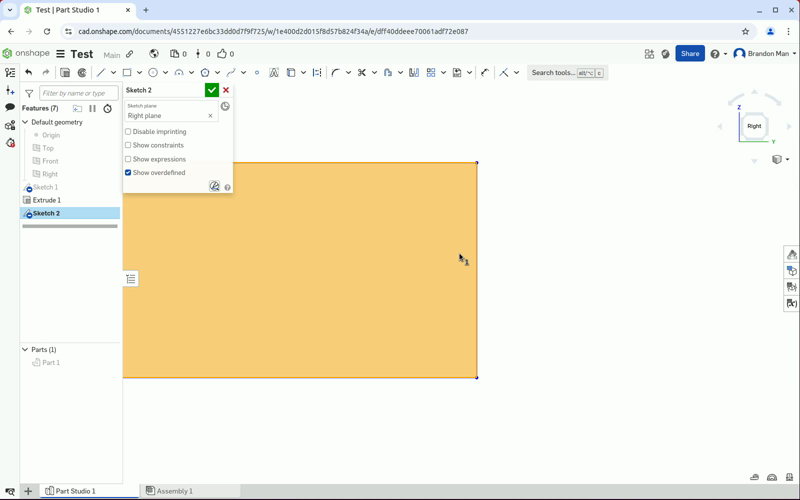
scroll(-6)
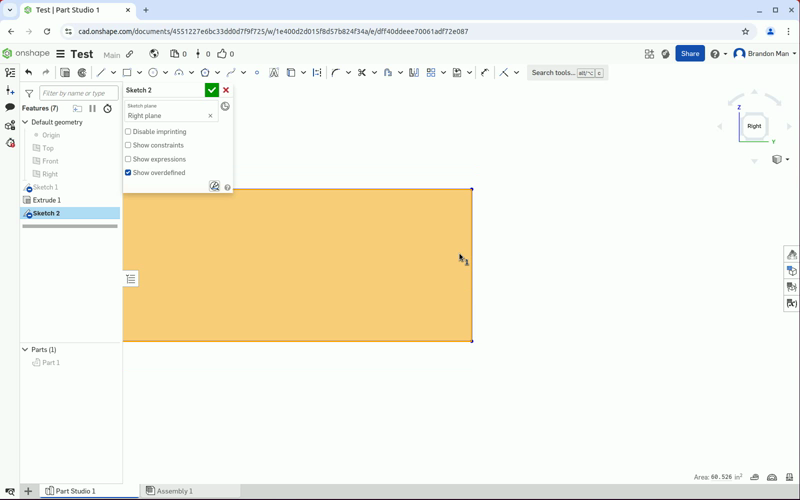
scroll(-6)
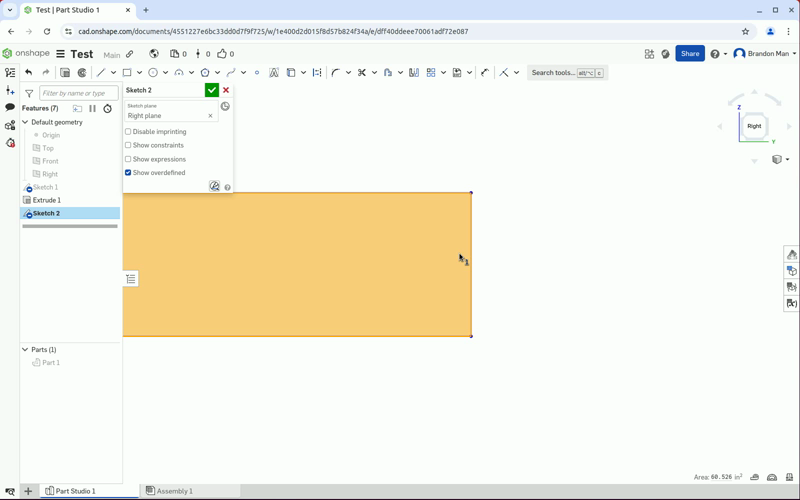
scroll(-6)
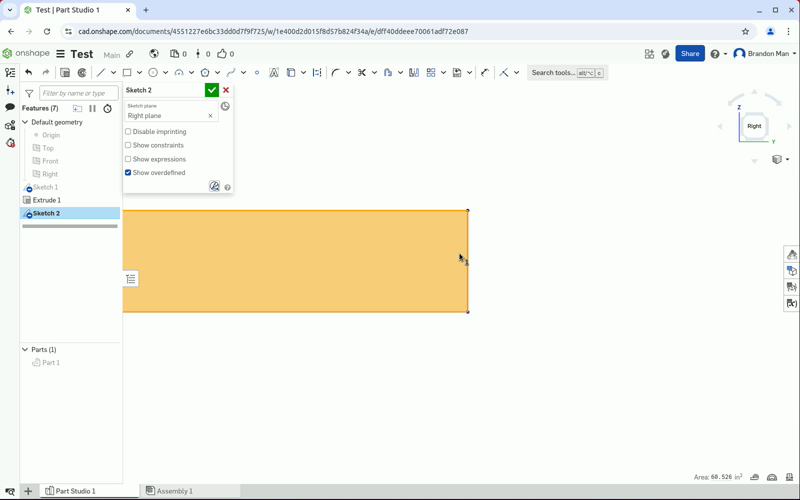
scroll(-6)
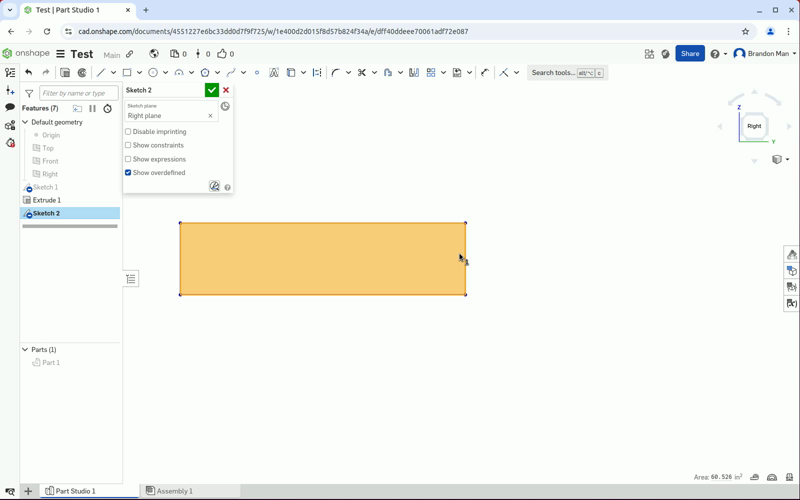
scroll(-6)
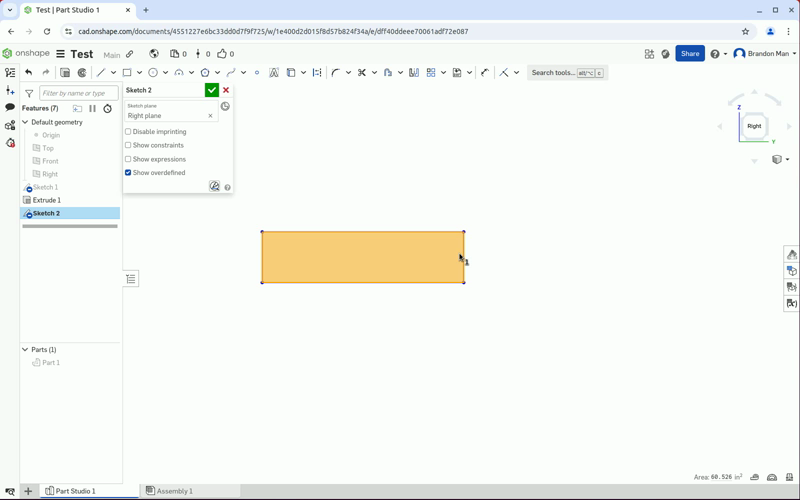
scroll(-6)
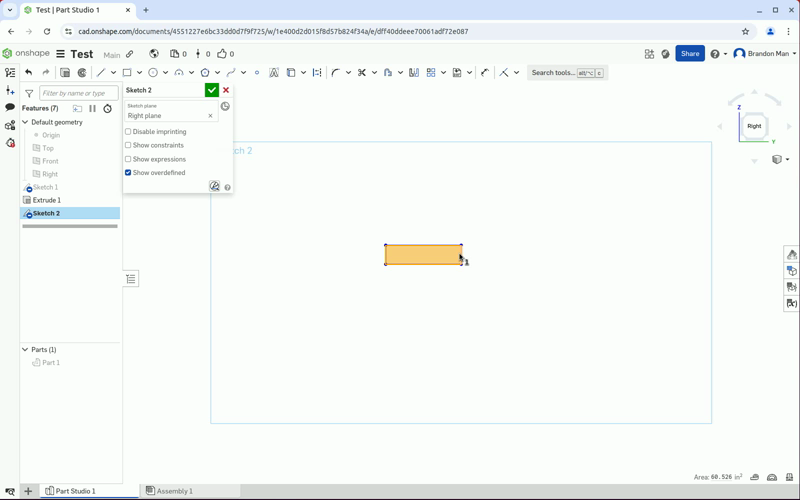
mouse_move(73, 352)
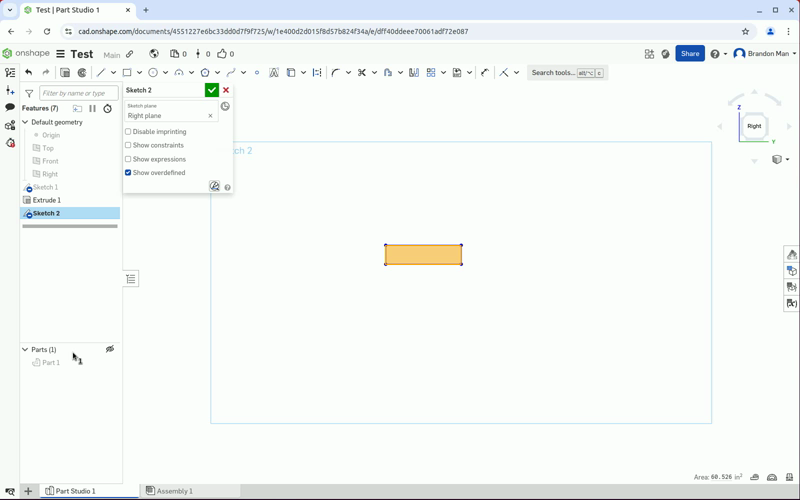
key(shift+y)
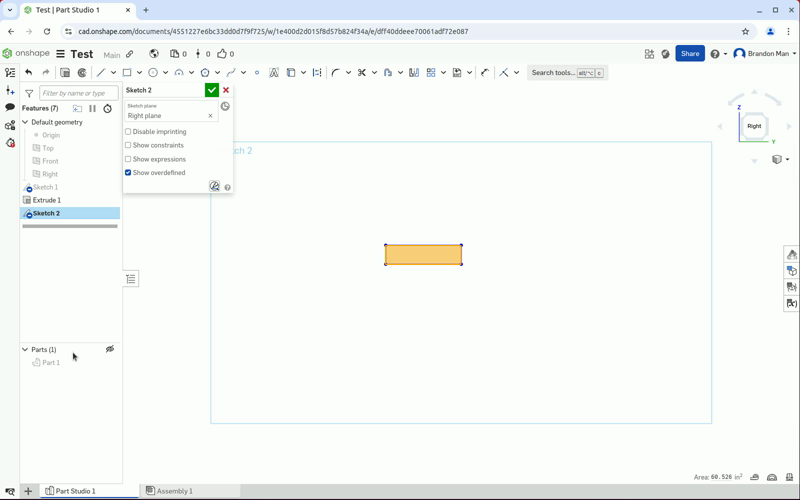
key(shift+e)
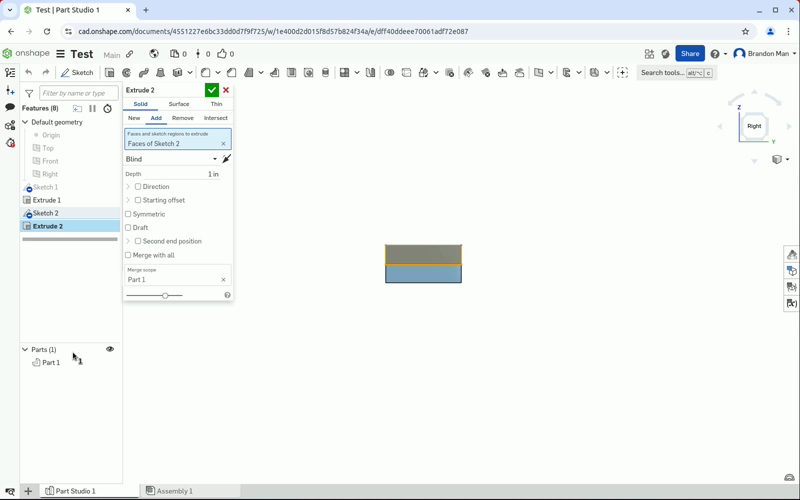
mouse_move(143, 106)
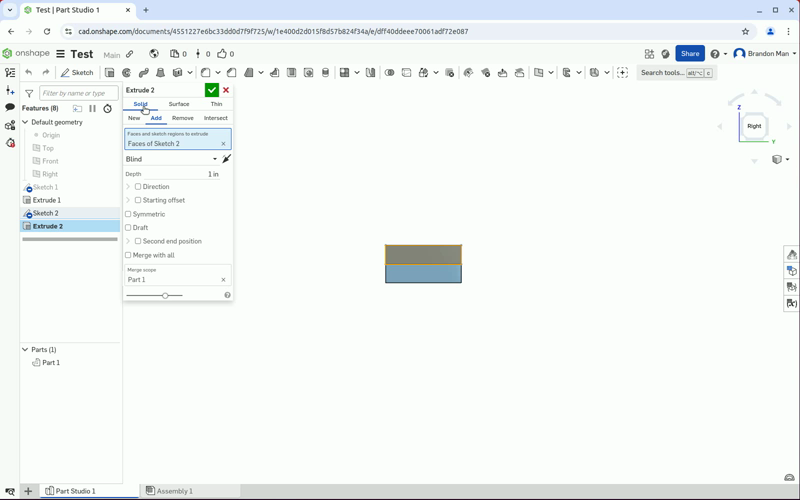
click(143, 106)
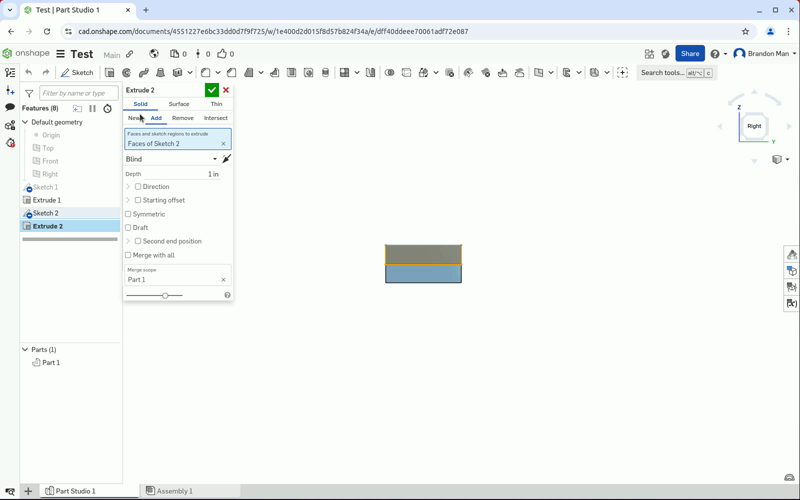
mouse_move(137, 120)
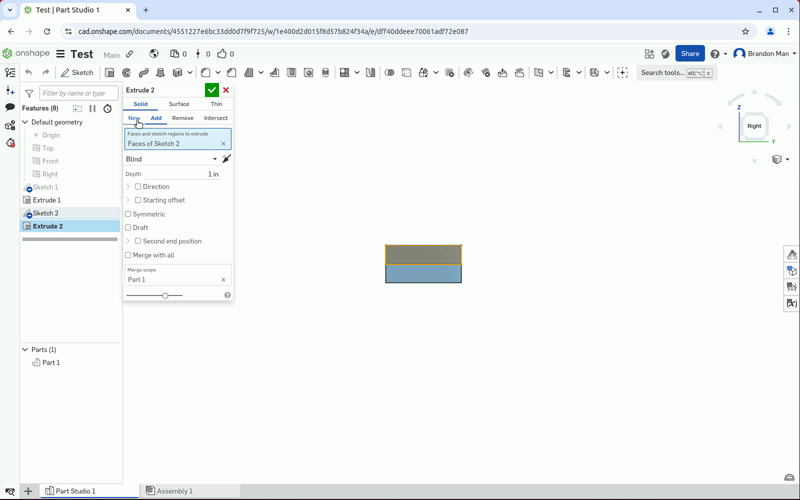
click(137, 120)
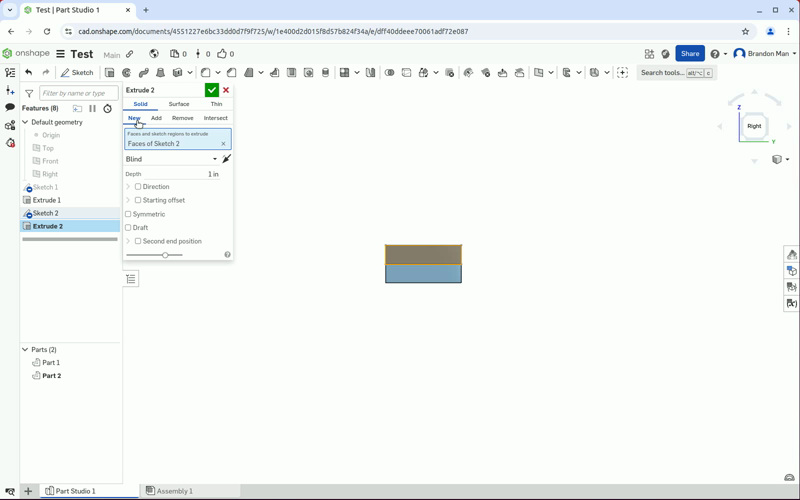
key(tab, 4)
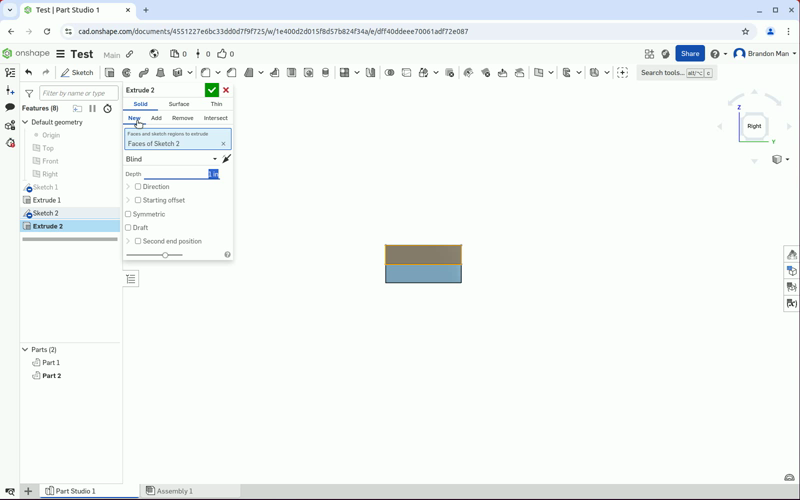
text(3.851)
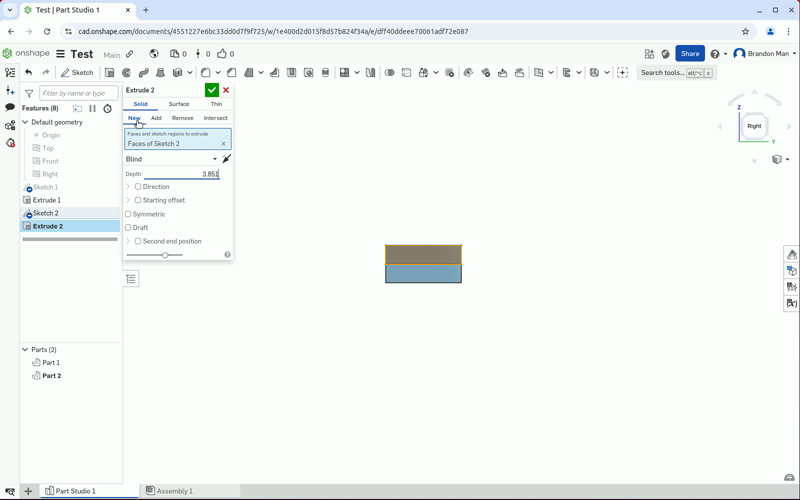
key(enter)
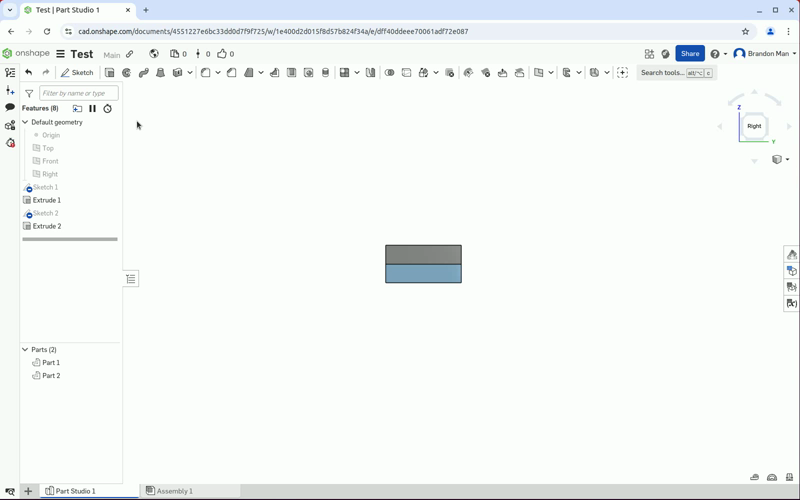
key(shift+h)
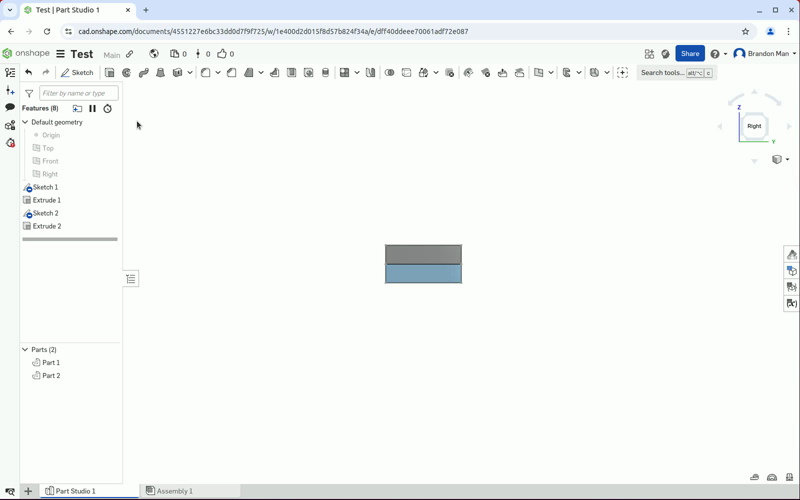
key(shift+h)
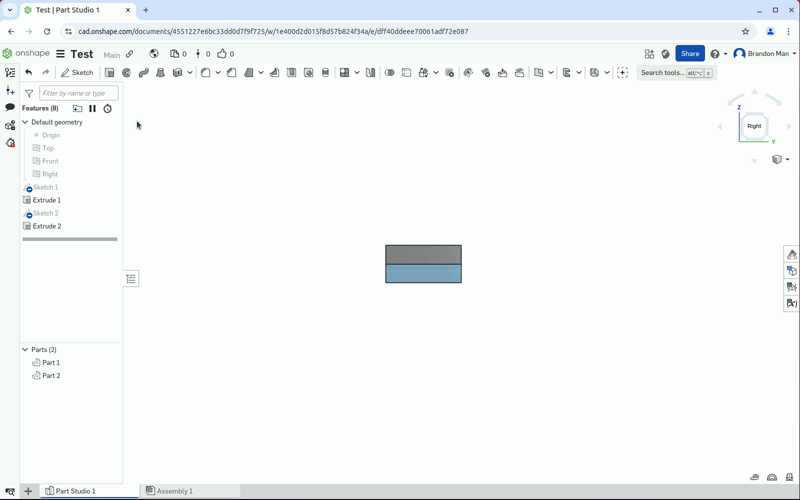
mouse_move(73, 189)
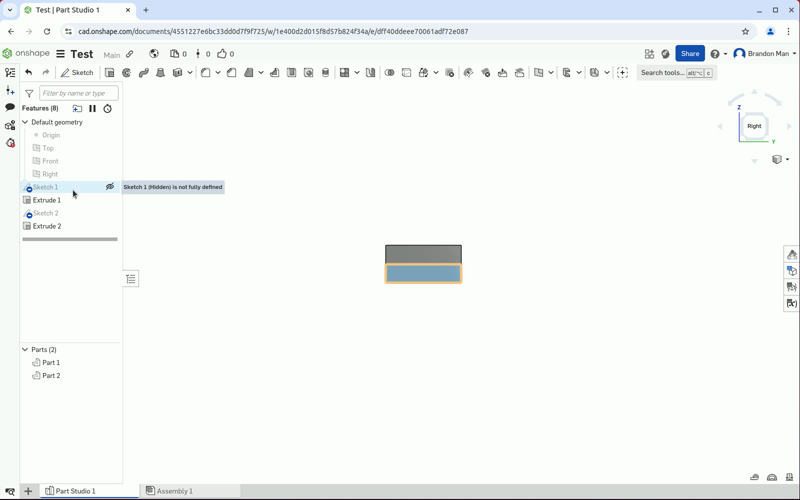
click(73, 189)
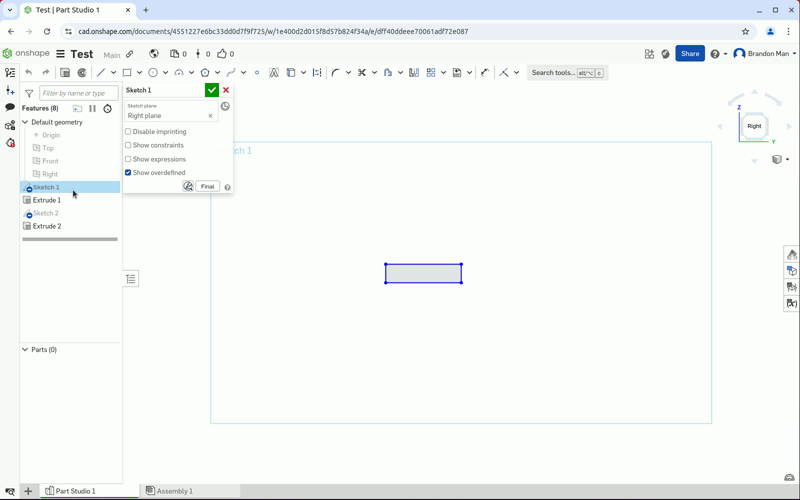
mouse_move(229, 92)
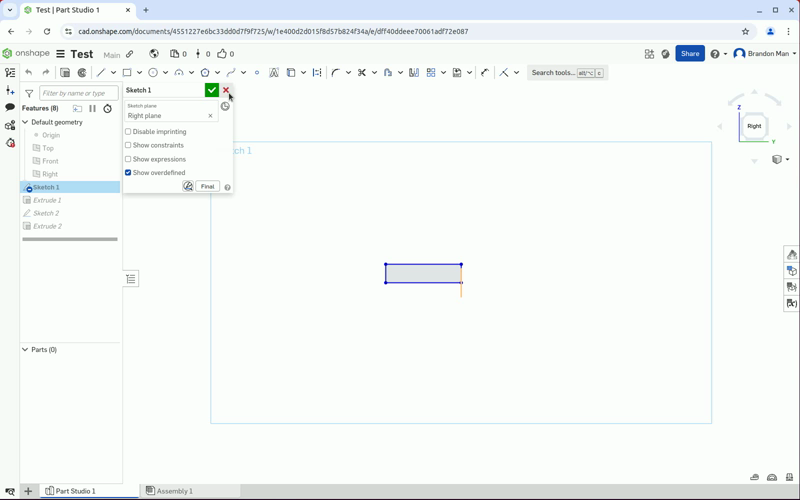
click(229, 92)
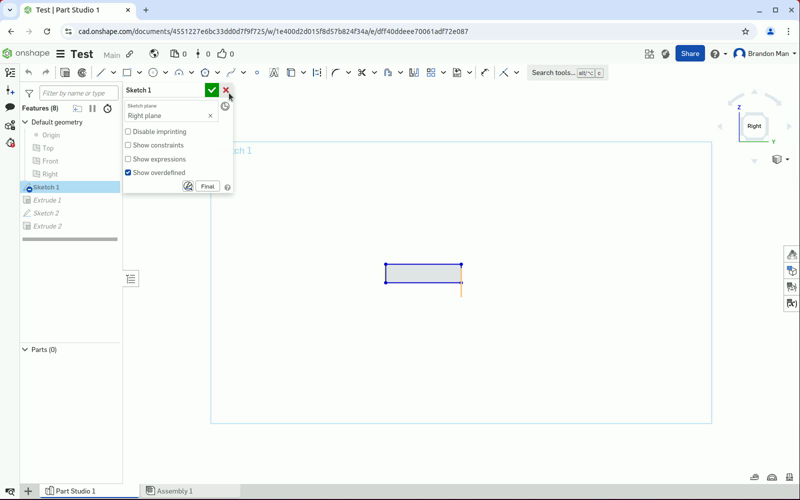
key(shift+s)
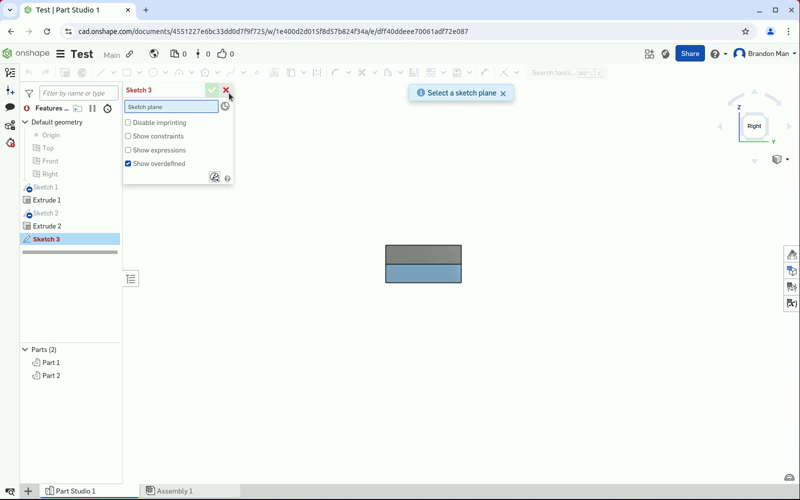
mouse_move(73, 176)
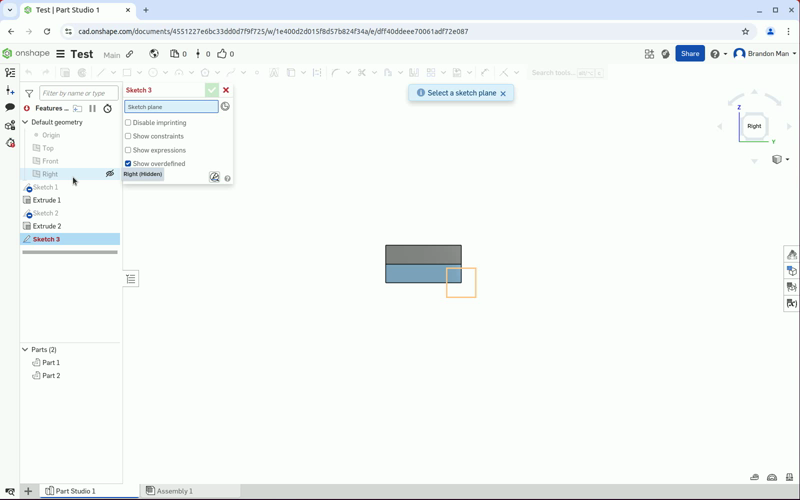
click(73, 176)
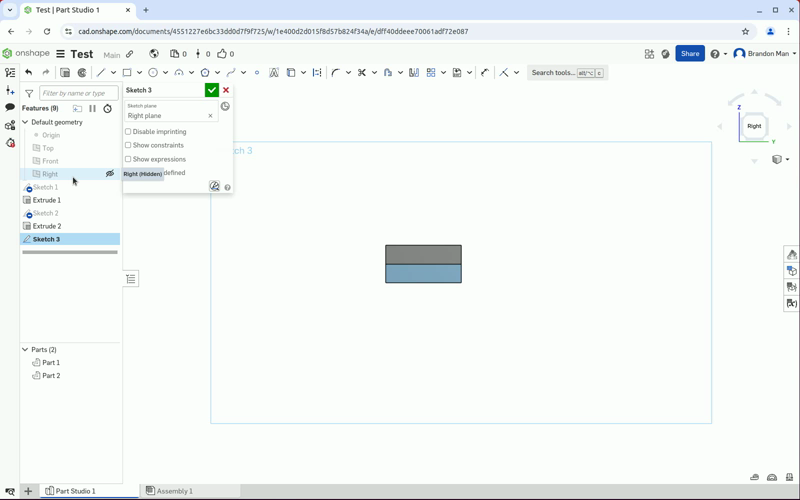
mouse_move(73, 352)
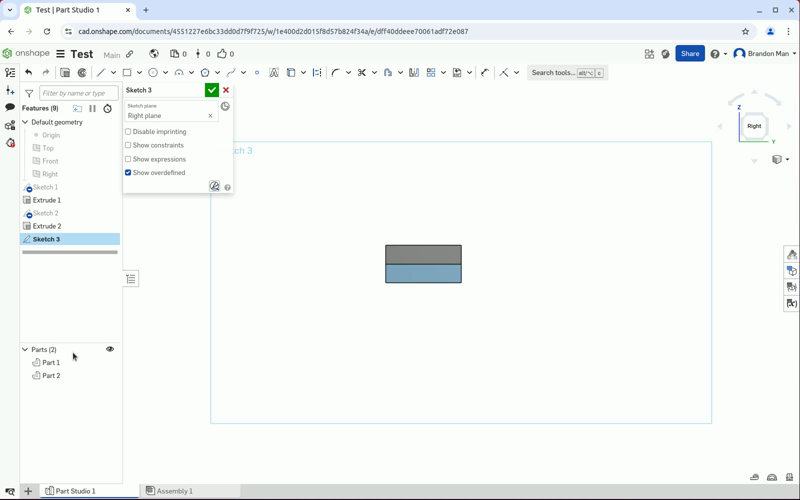
key(y)
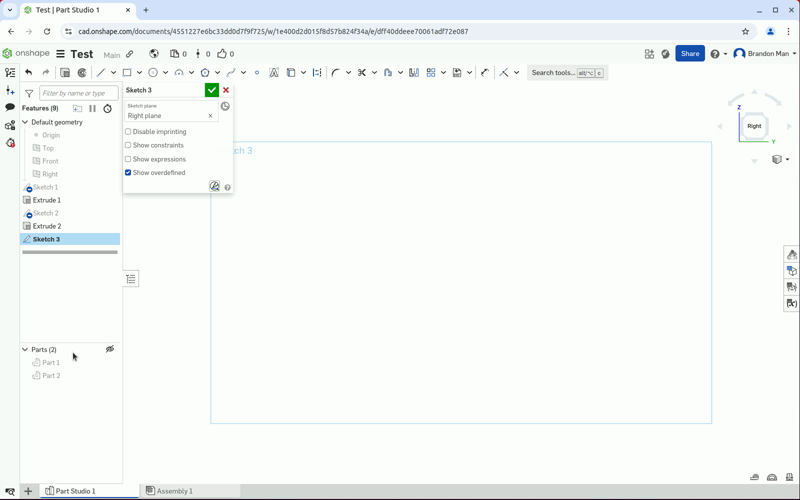
key(l)
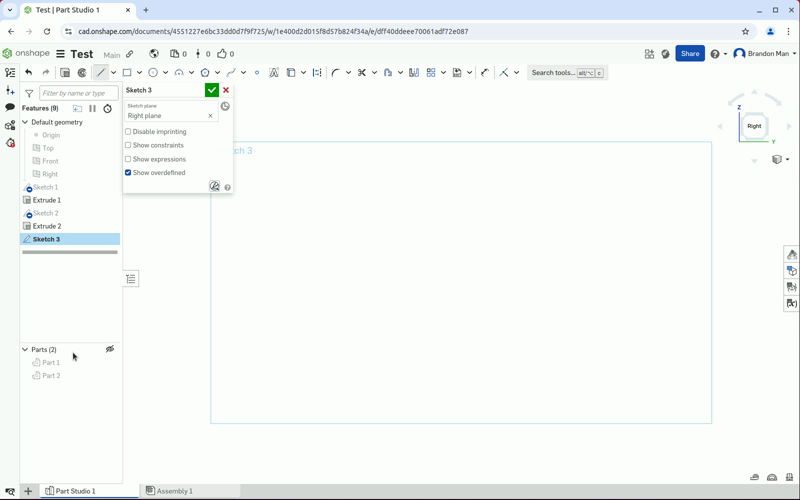
key_down(shift)
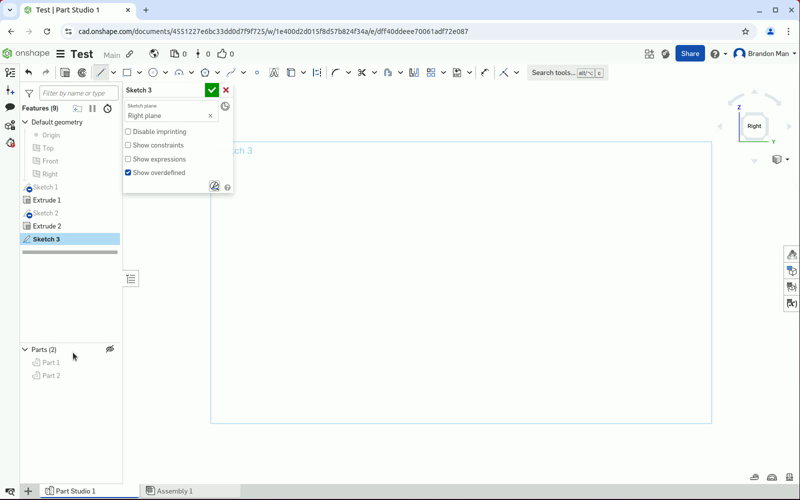
mouse_move(385, 245)
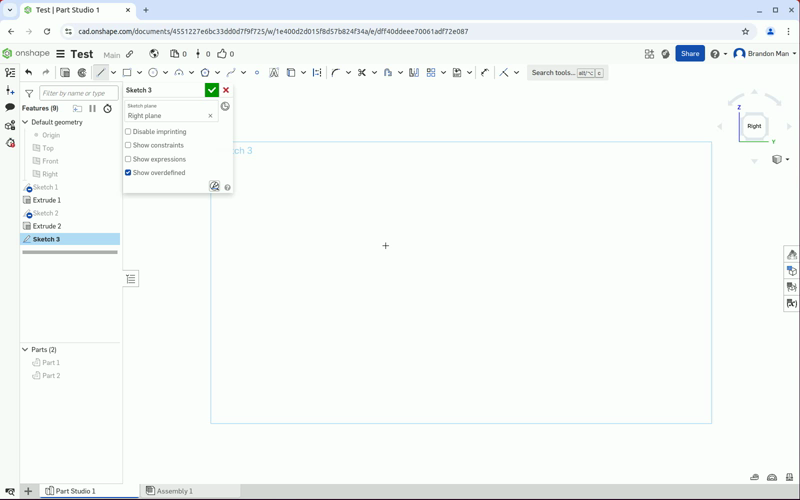
click(385, 245)
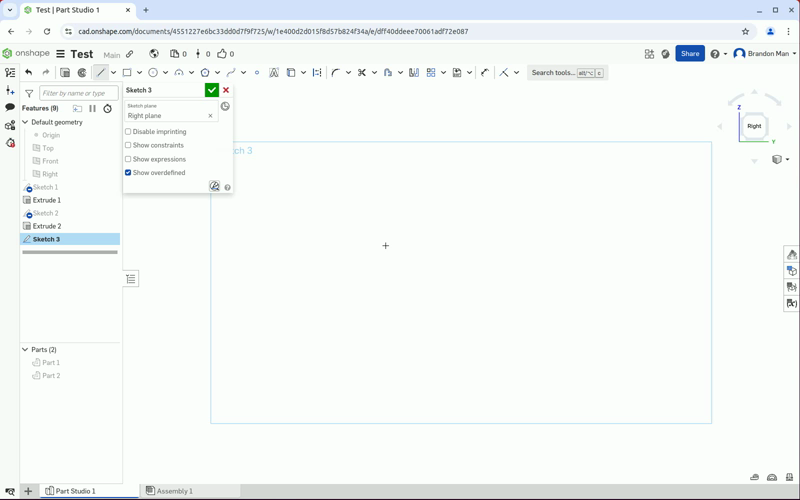
key_up(shift)
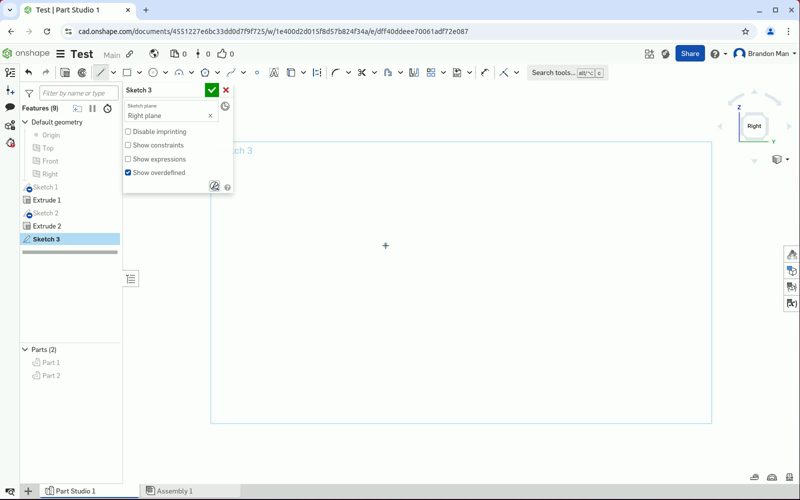
key_down(shift)
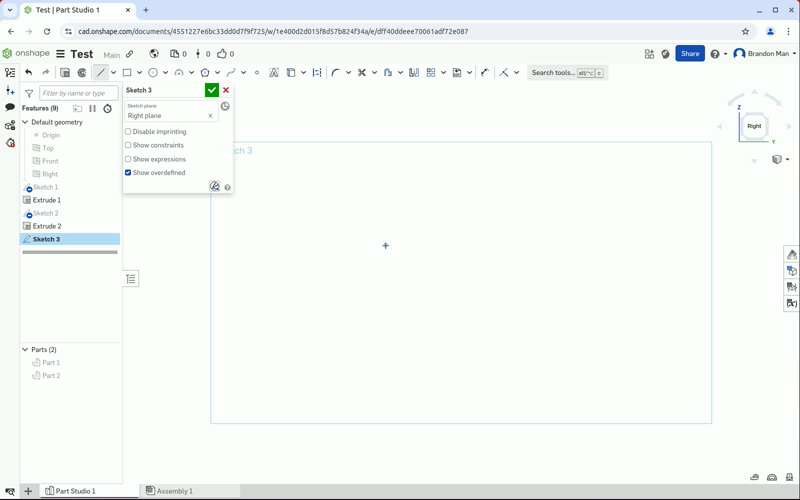
mouse_move(461, 245)
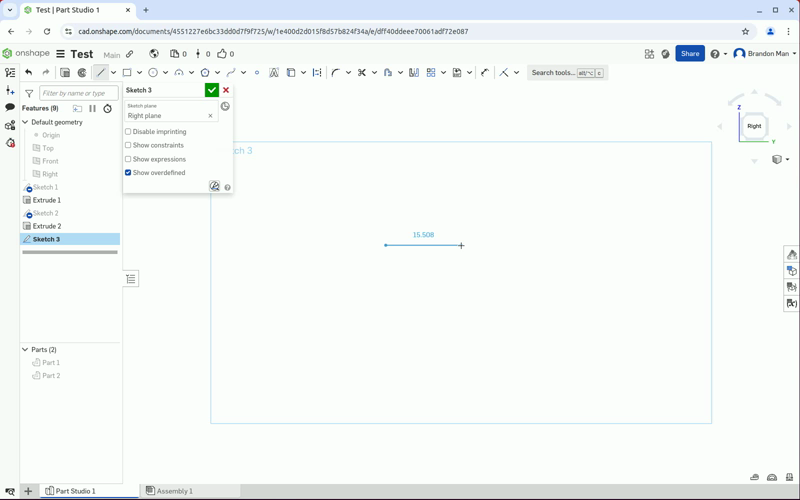
click(461, 245)
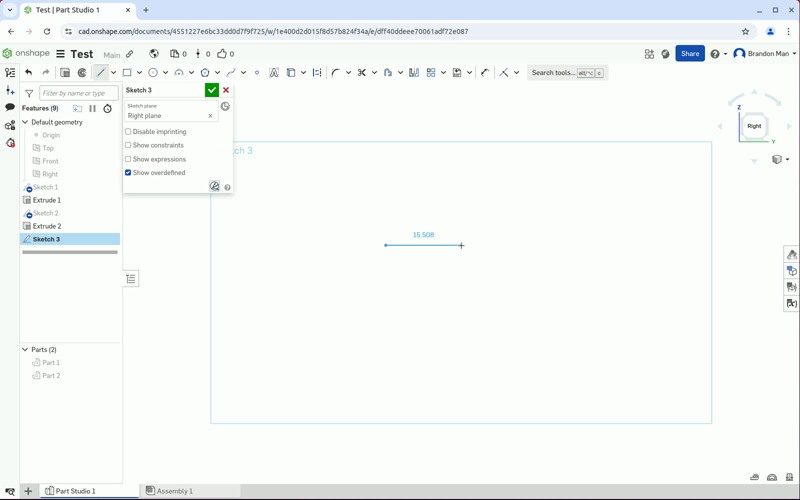
key_up(shift)
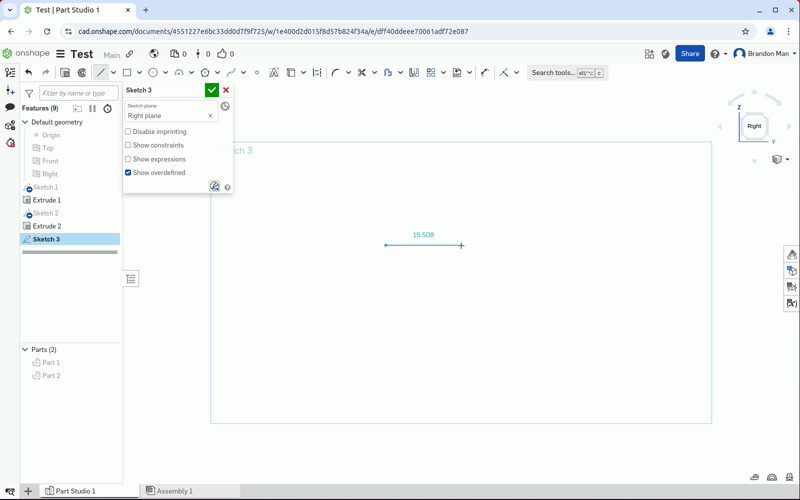
key(esc)
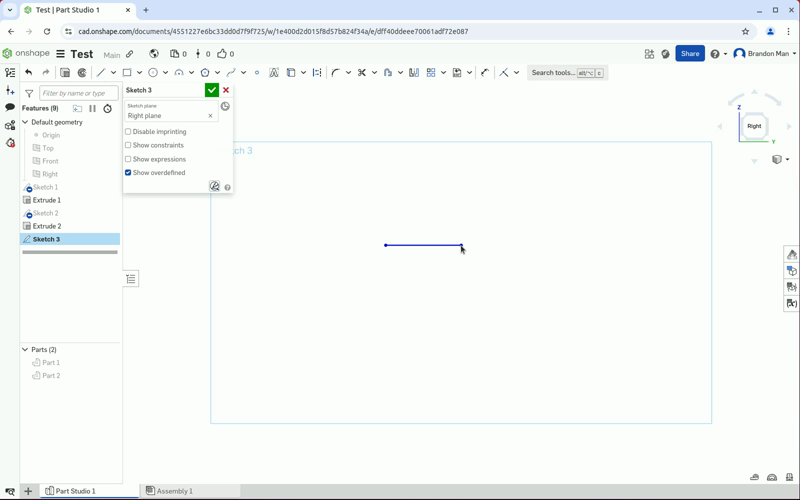
key(a)
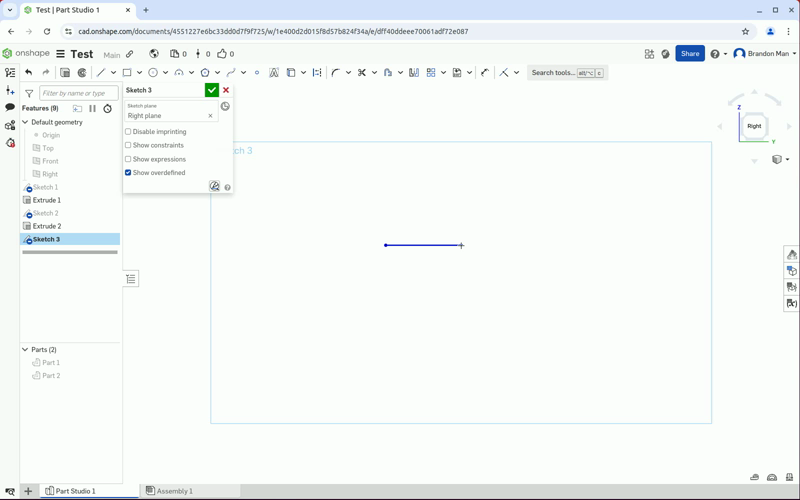
mouse_move(461, 245)
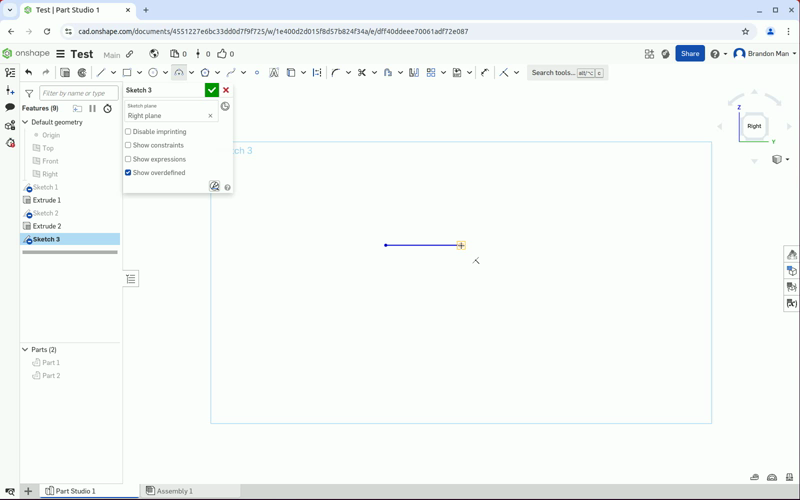
click(461, 245)
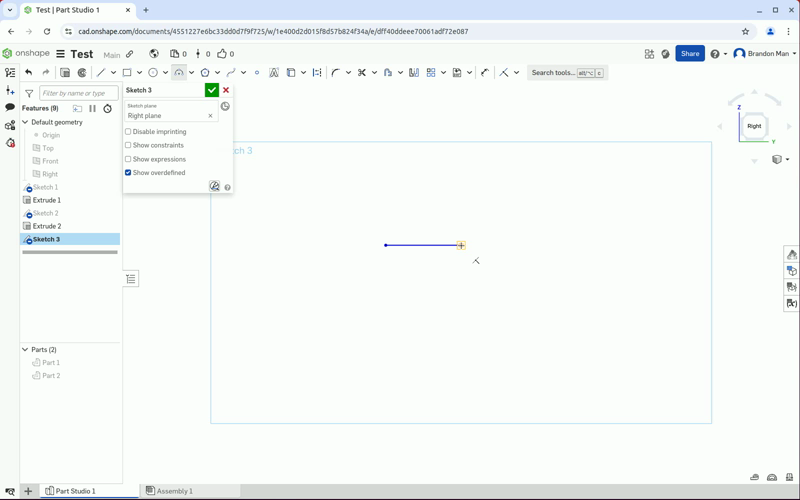
mouse_move(385, 245)
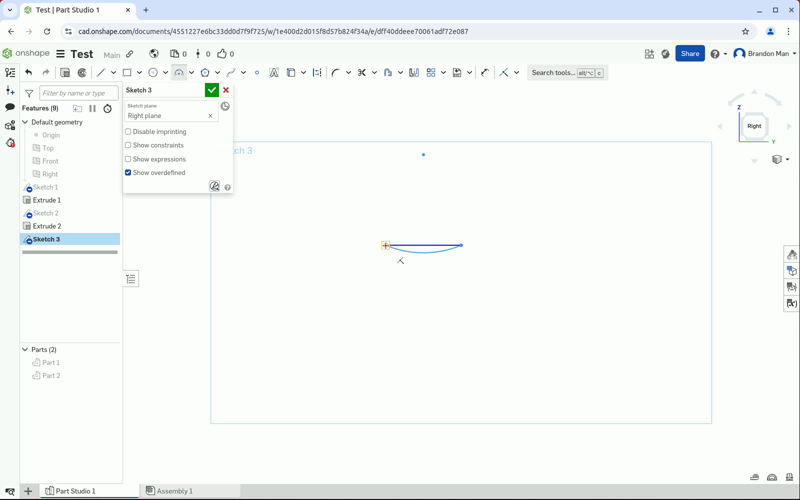
click(385, 245)
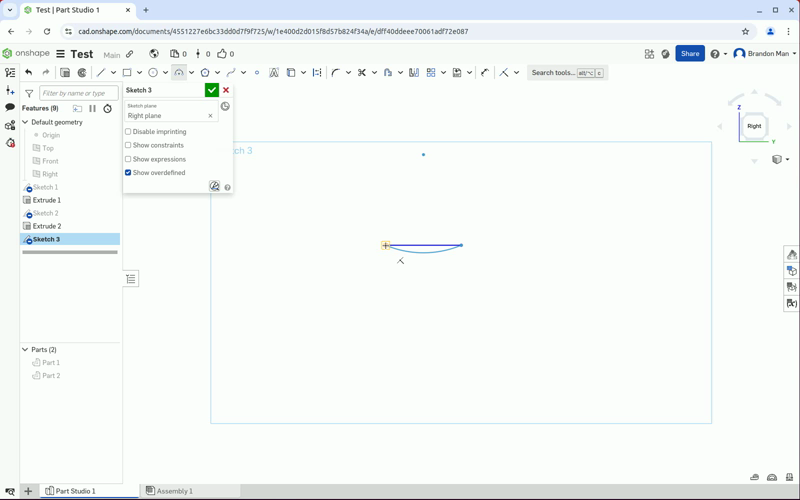
key_down(shift)
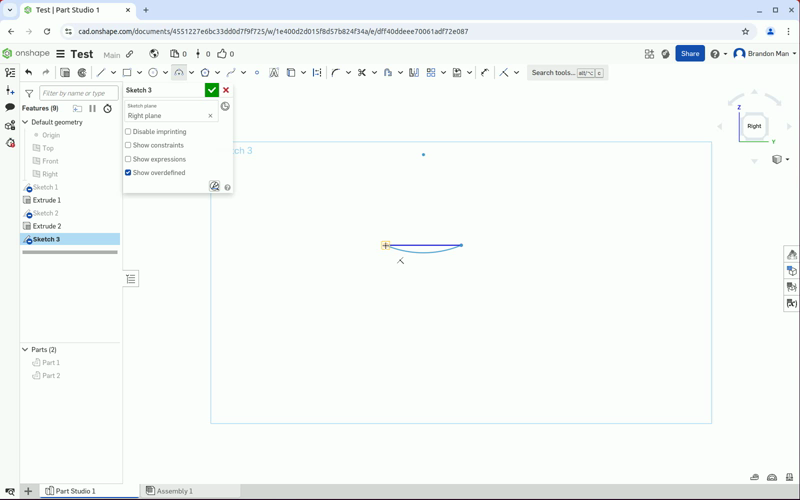
mouse_move(423, 207)
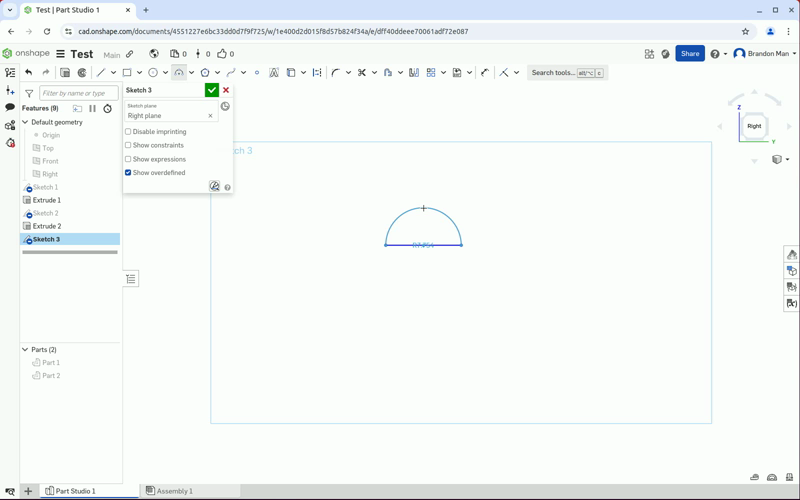
click(423, 207)
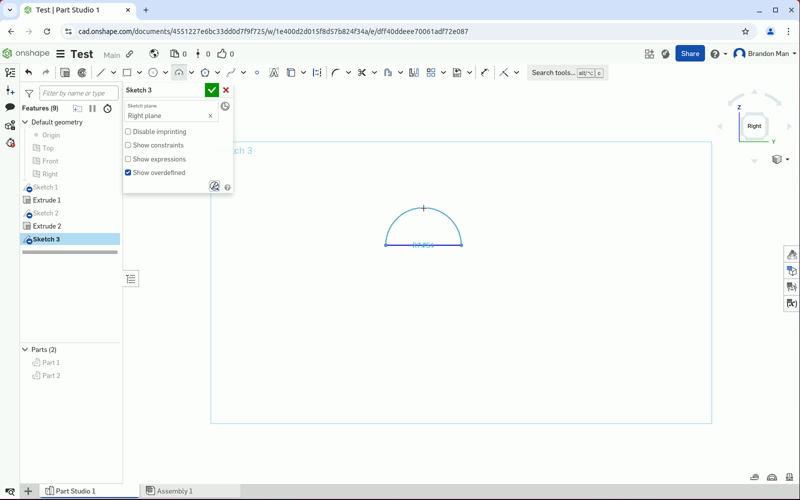
key_up(shift)
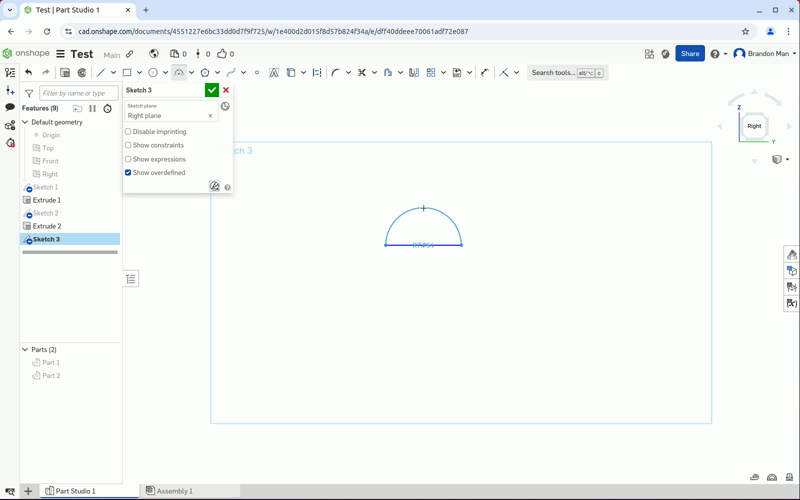
key(esc)
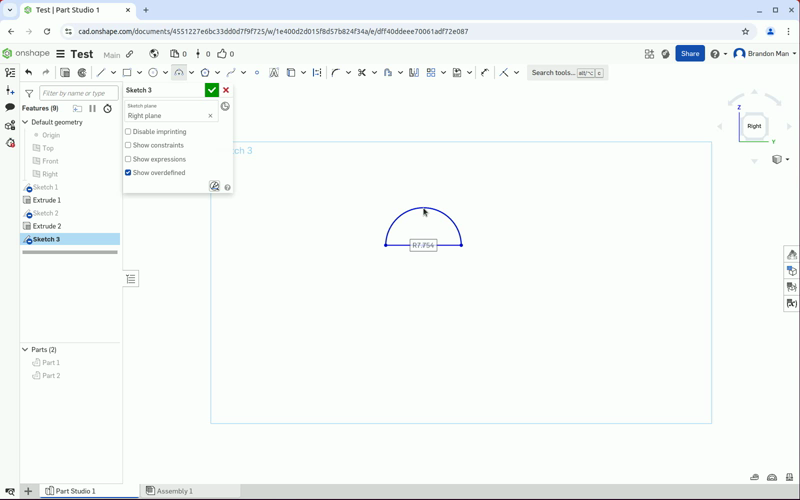
mouse_move(430, 227)
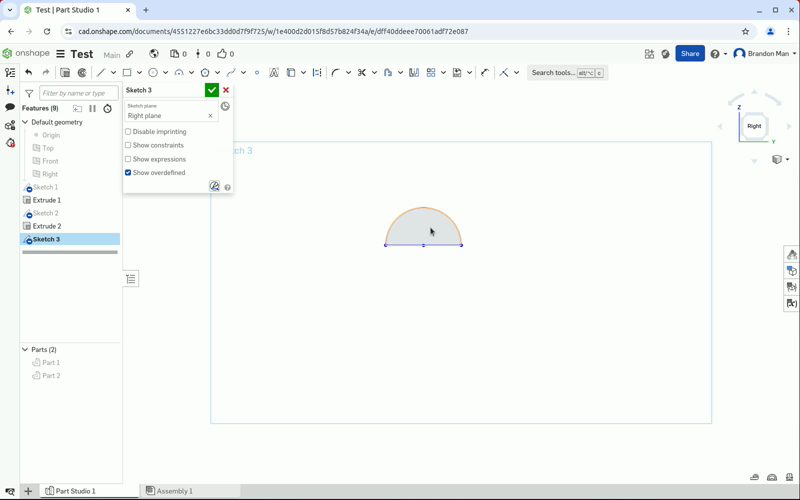
scroll(6)
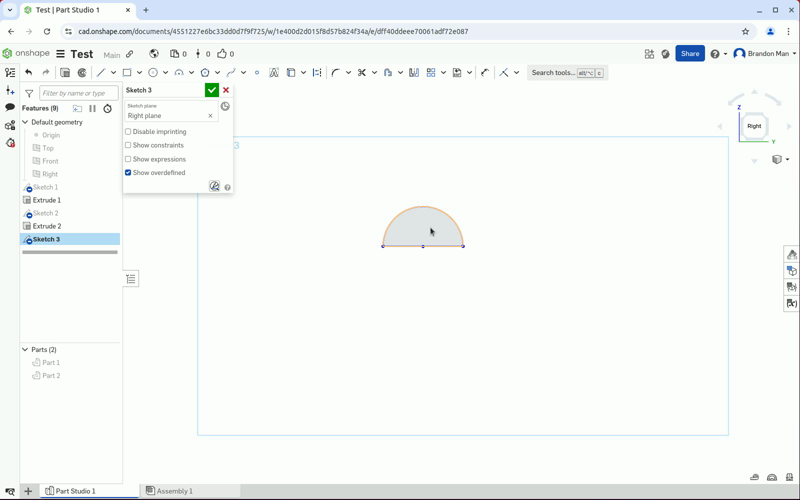
scroll(6)
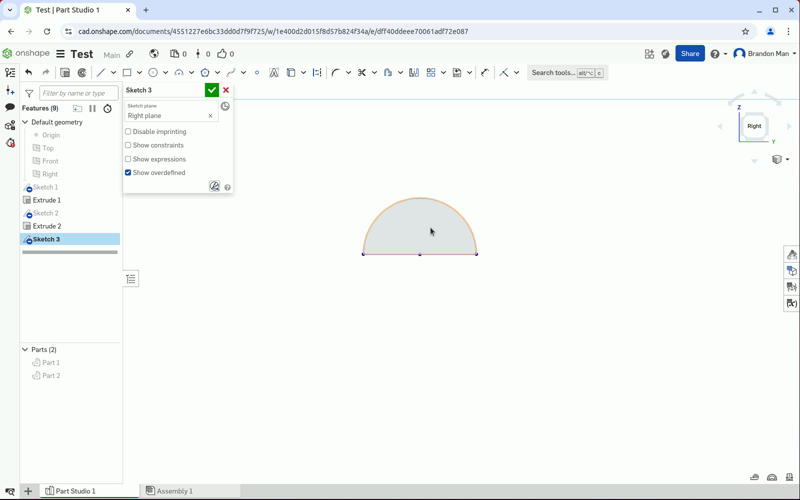
scroll(6)
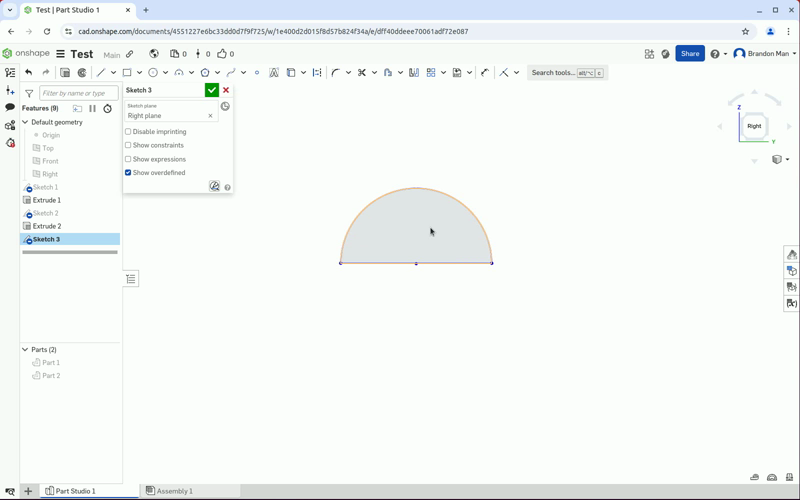
scroll(6)
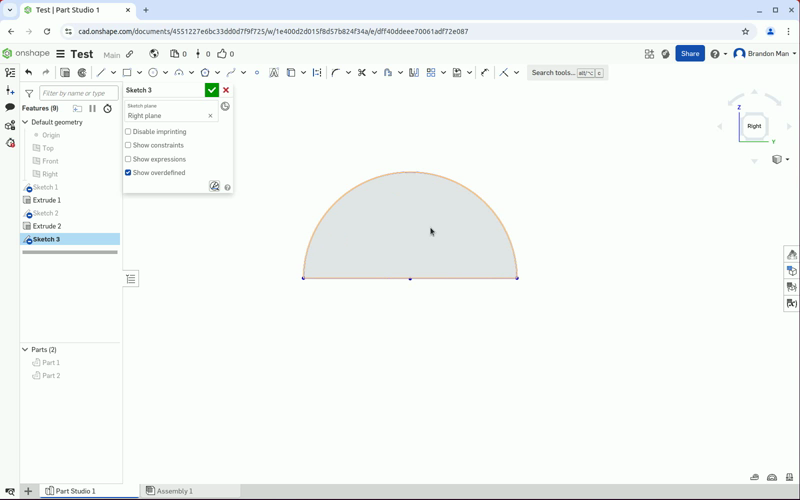
scroll(6)
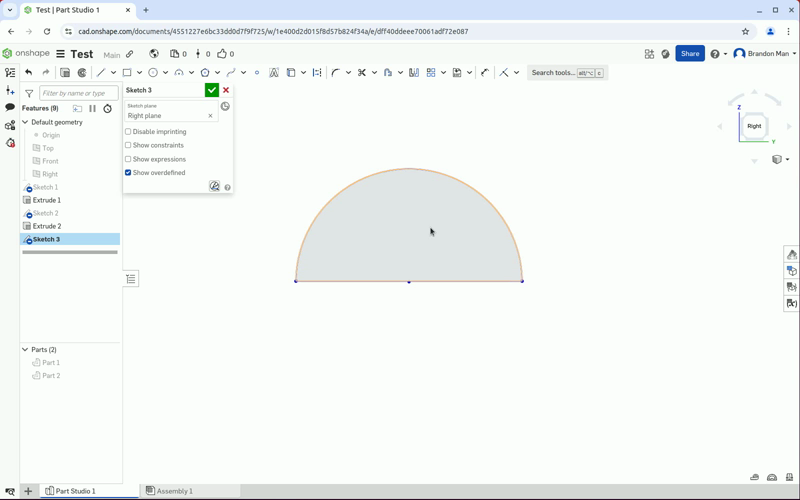
scroll(6)
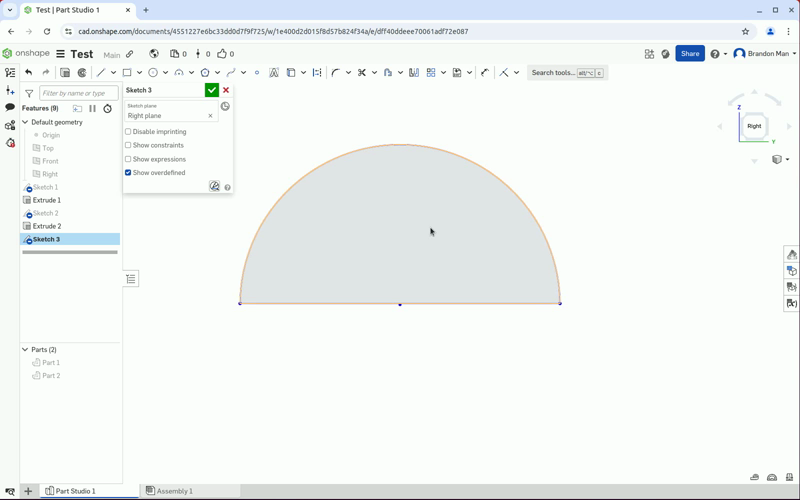
scroll(6)
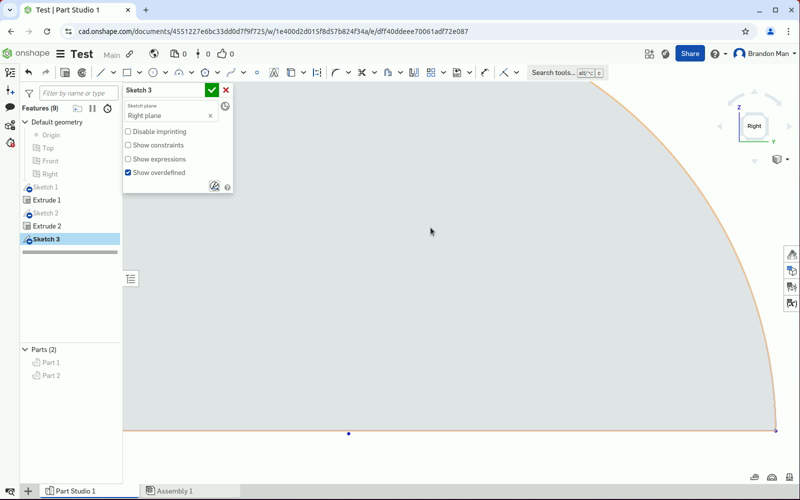
click(430, 227)
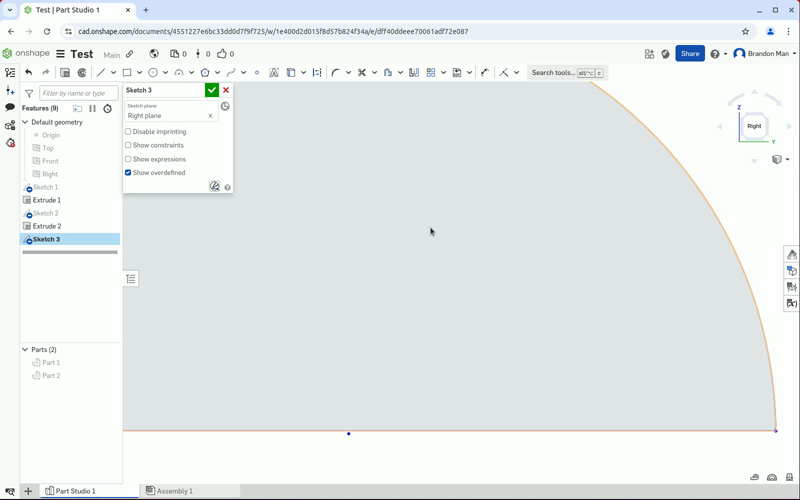
scroll(-6)
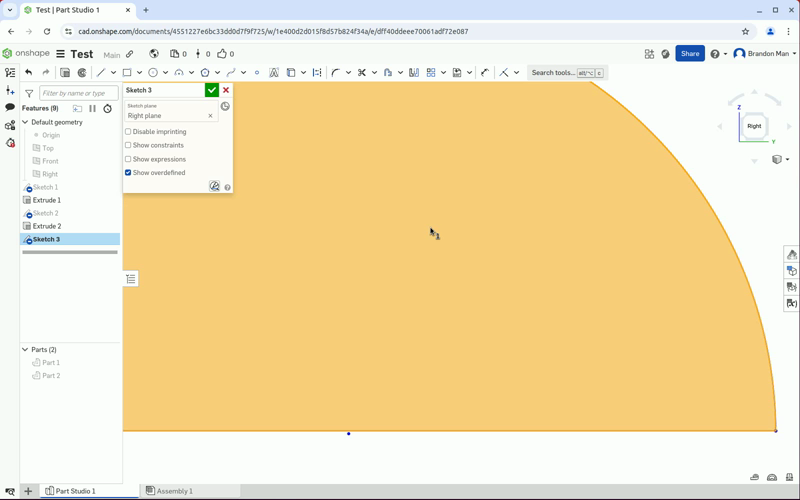
scroll(-6)
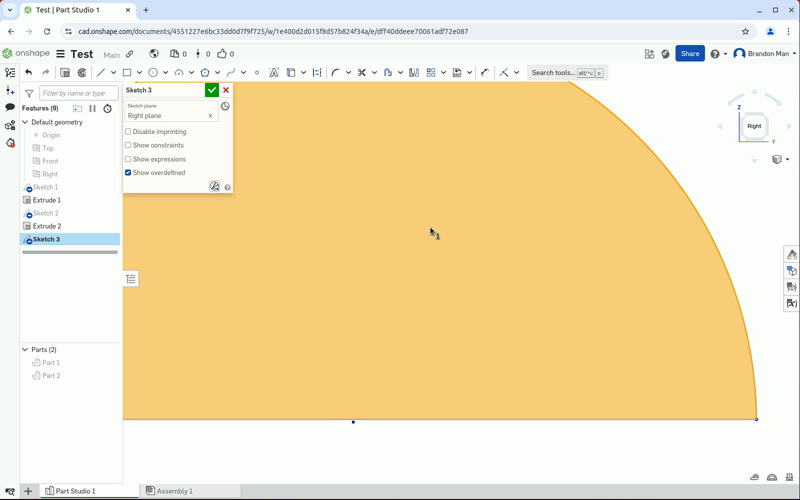
scroll(-6)
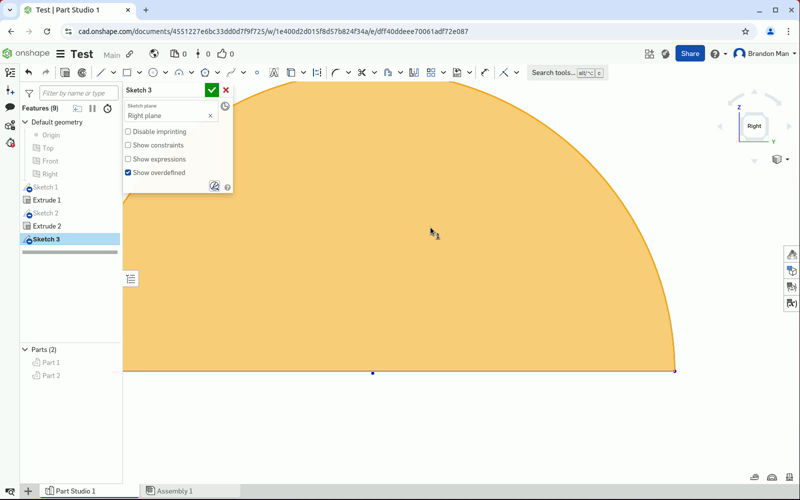
scroll(-6)
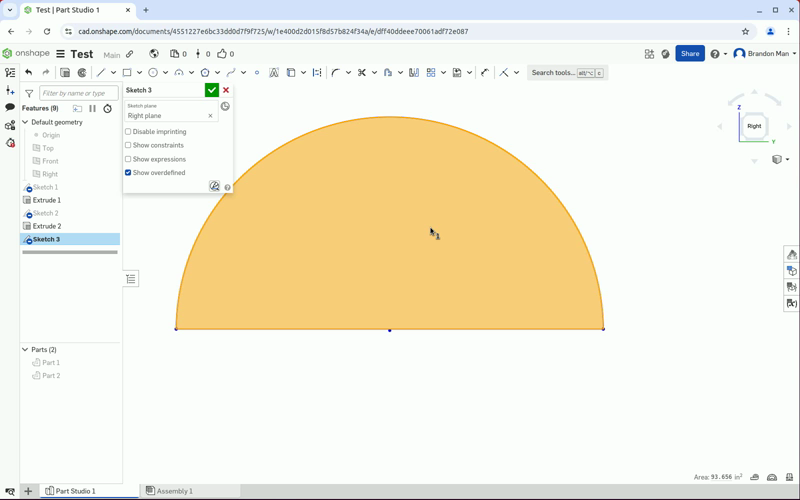
scroll(-6)
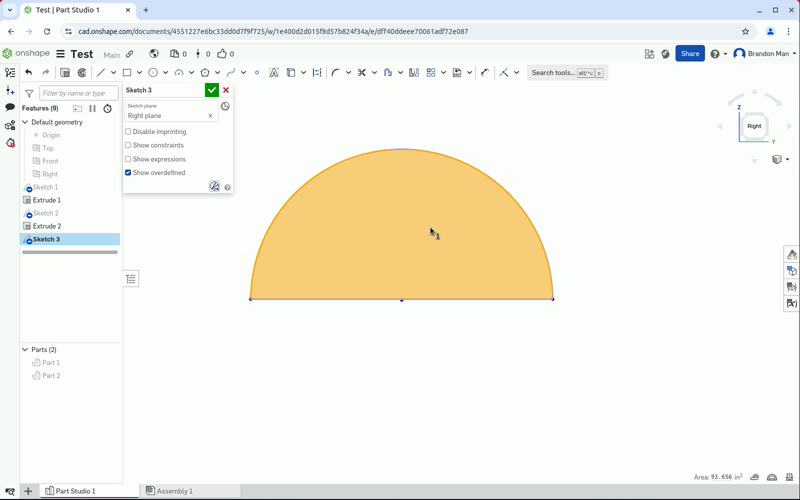
scroll(-6)
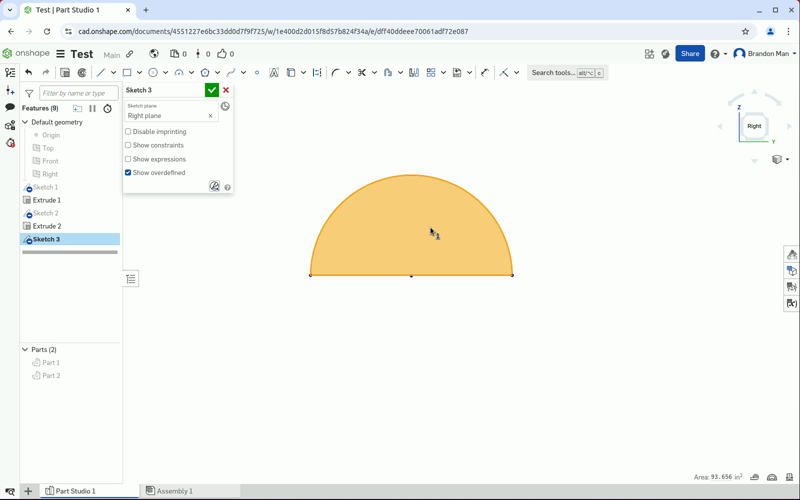
scroll(-6)
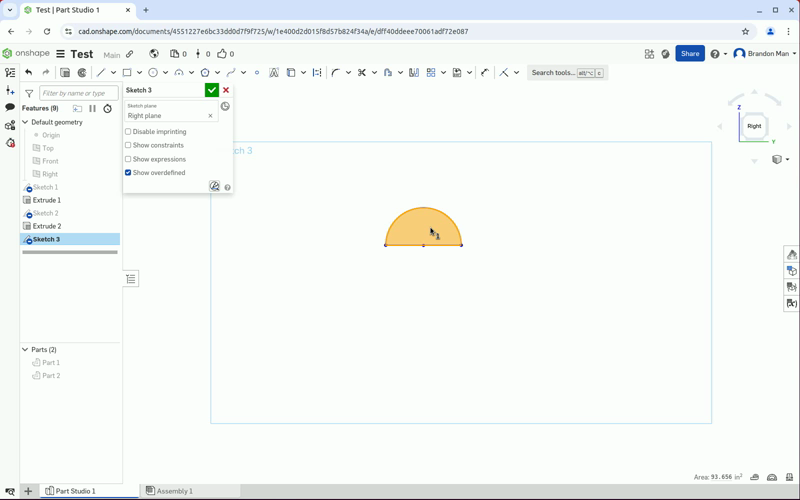
mouse_move(73, 352)
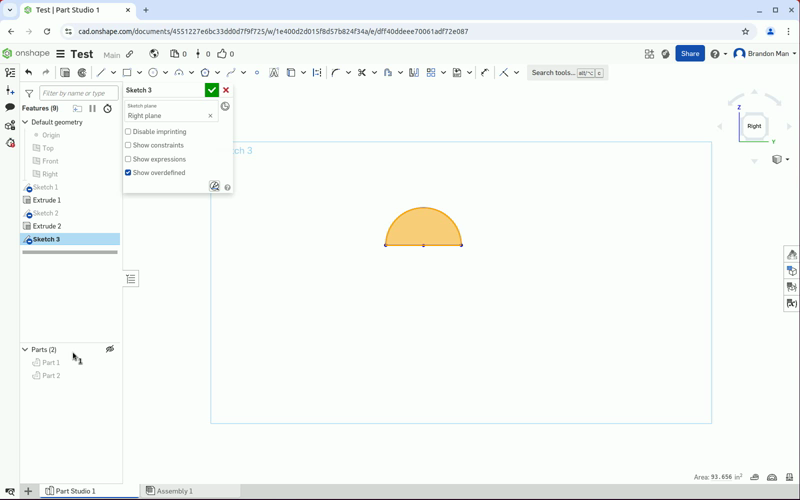
key(shift+y)
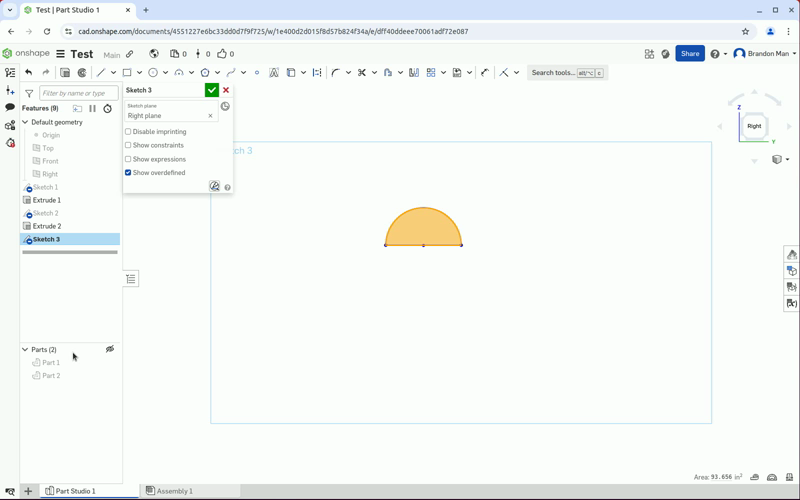
key(shift+e)
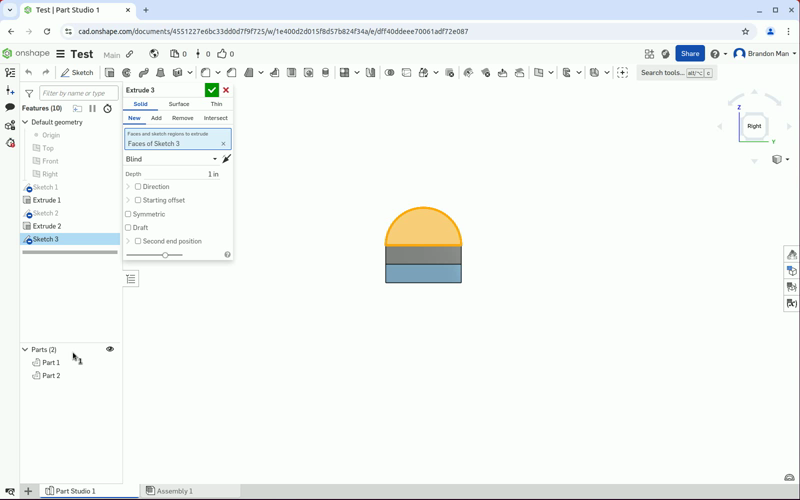
mouse_move(143, 106)
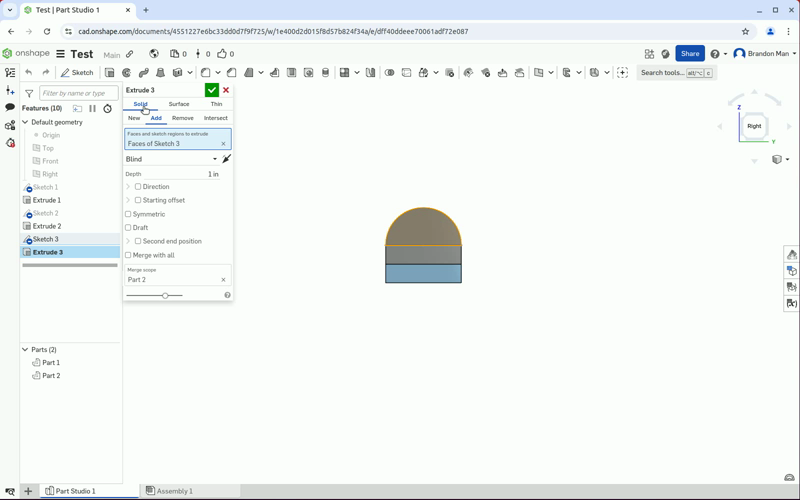
click(143, 106)
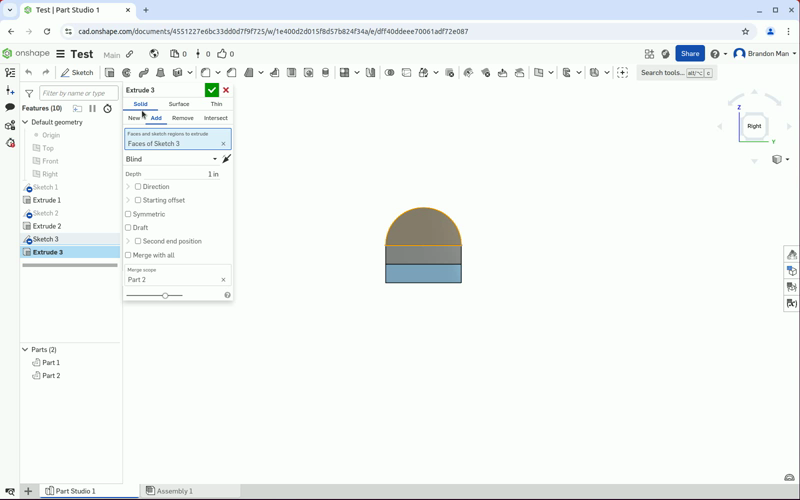
mouse_move(137, 120)
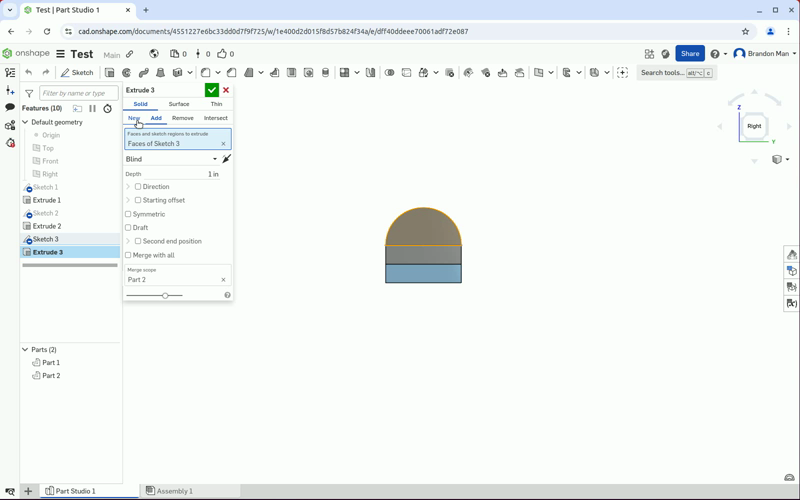
click(137, 120)
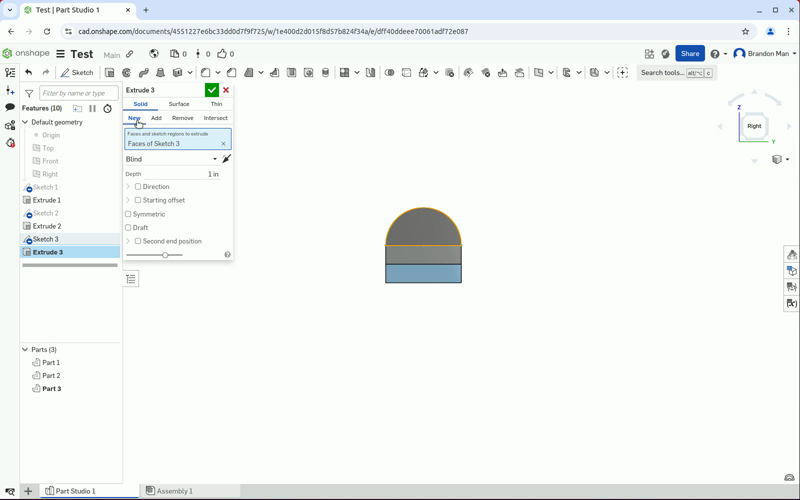
key(tab, 4)
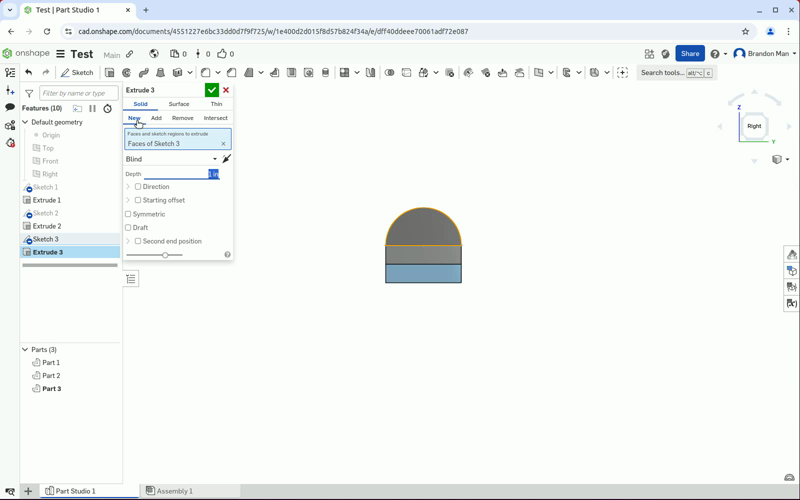
text(3.851)
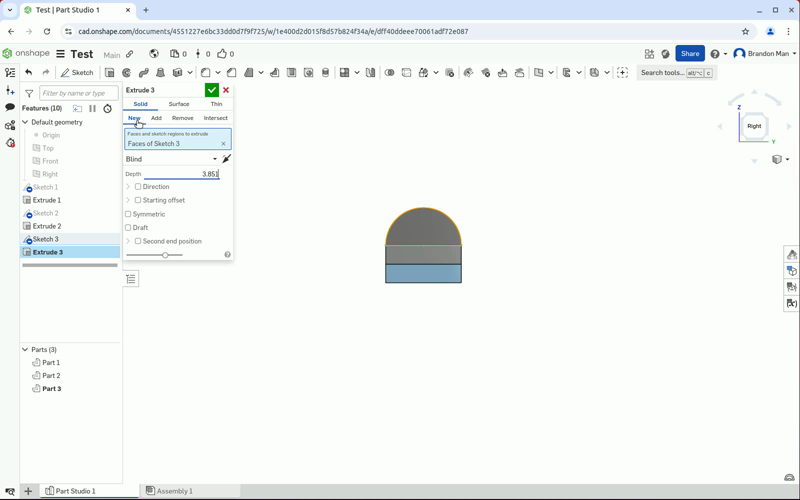
key(enter)
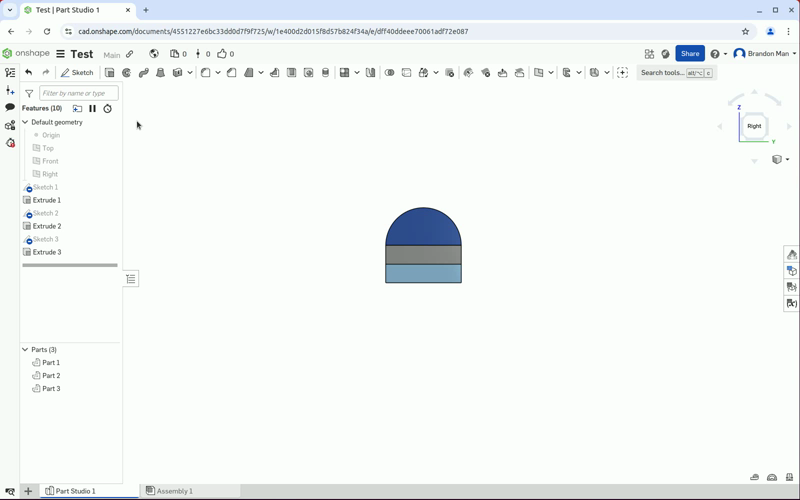
key(shift+h)
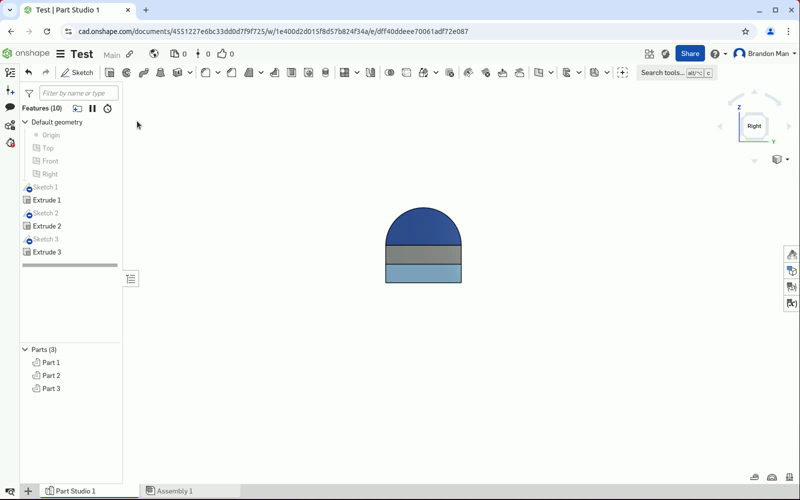
key(shift+h)
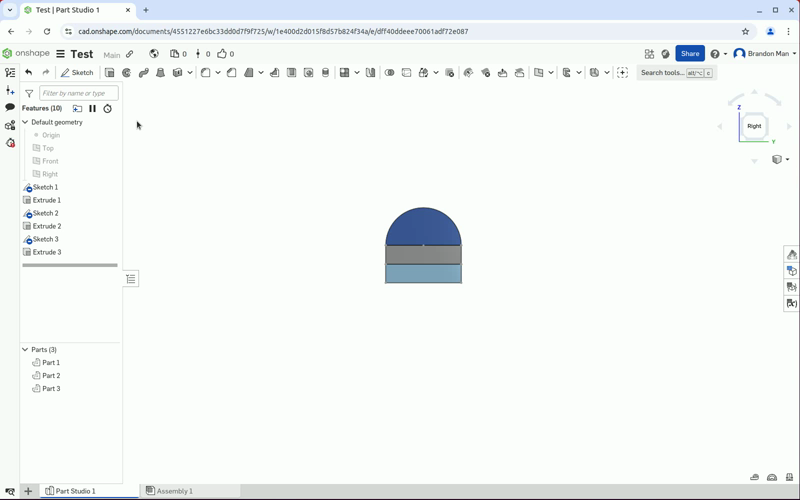
key(shift+7)
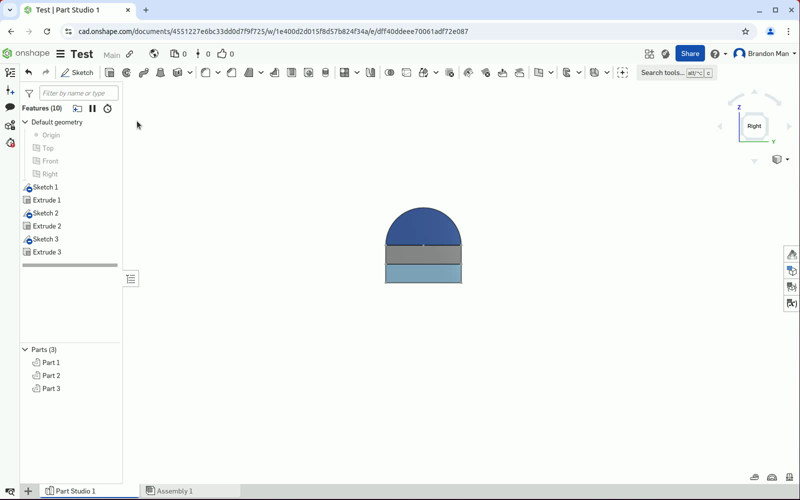
key(right, 2)
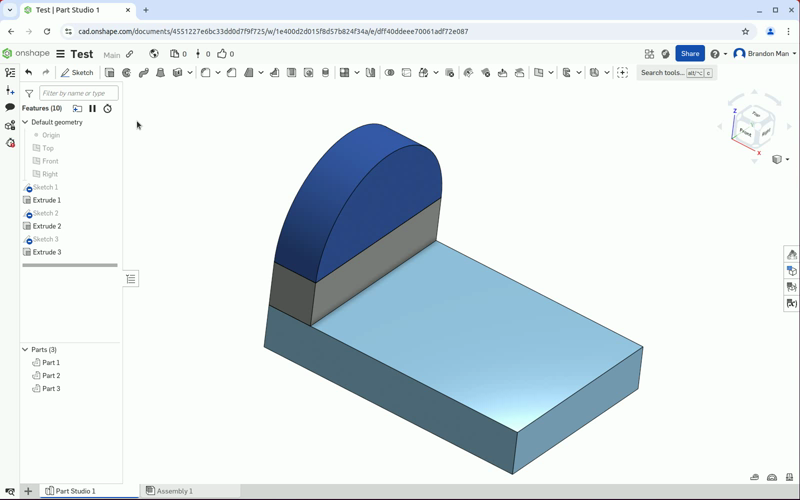
key(down, 2)
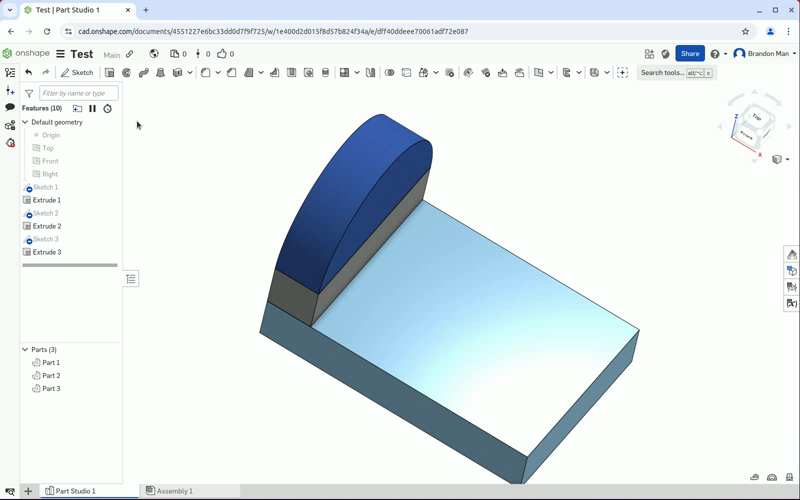
key(up, 2)
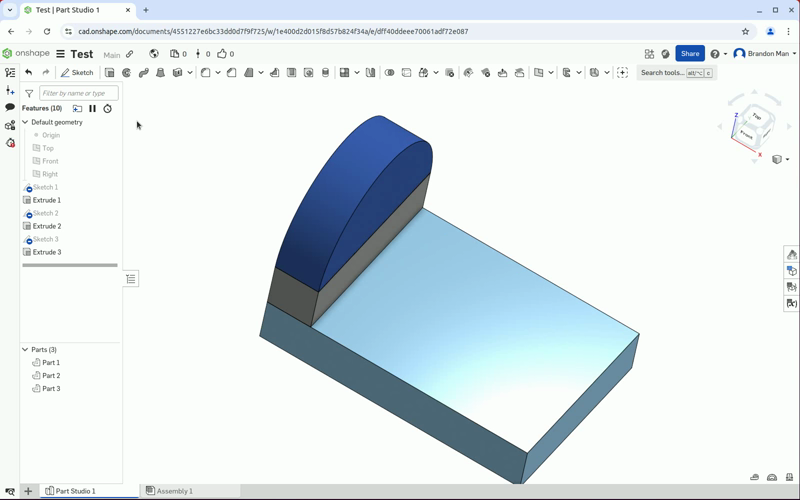
key(left, 2)
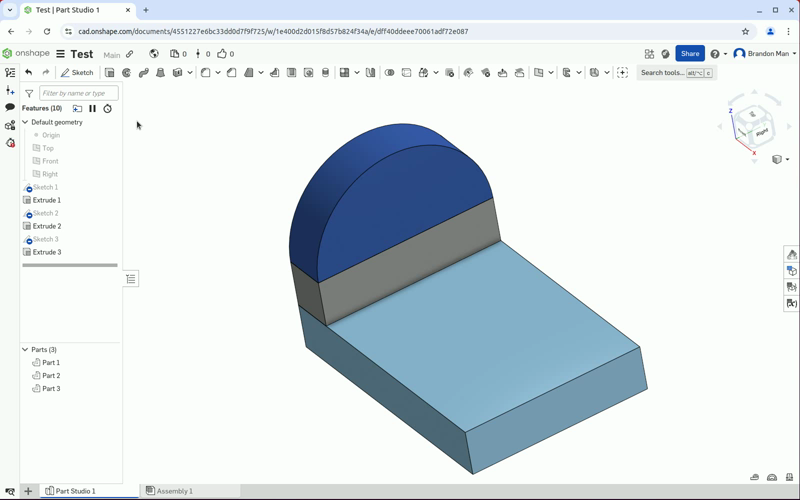
mouse_move(73, 189)
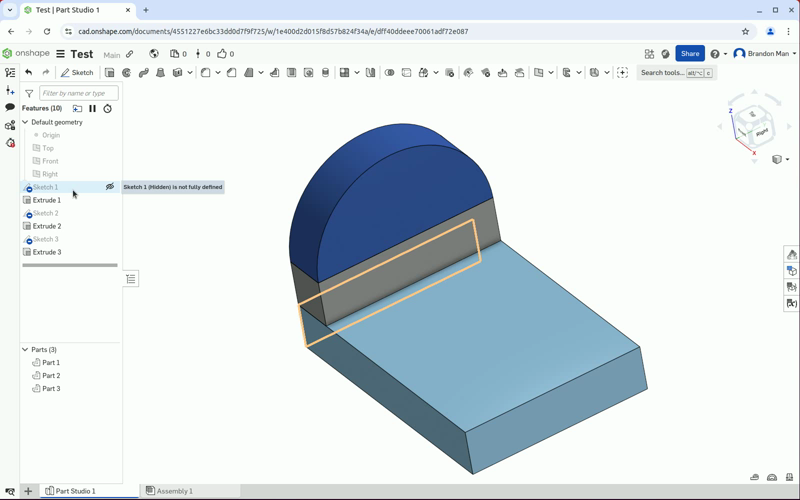
click(73, 189)